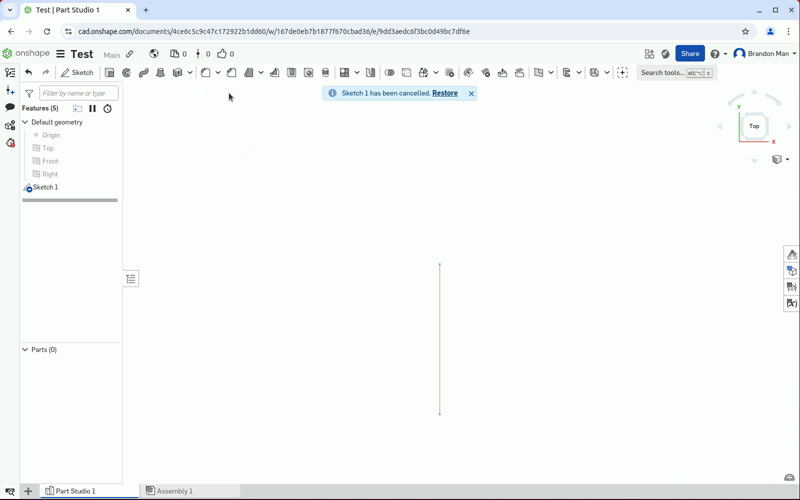
key(shift+h)
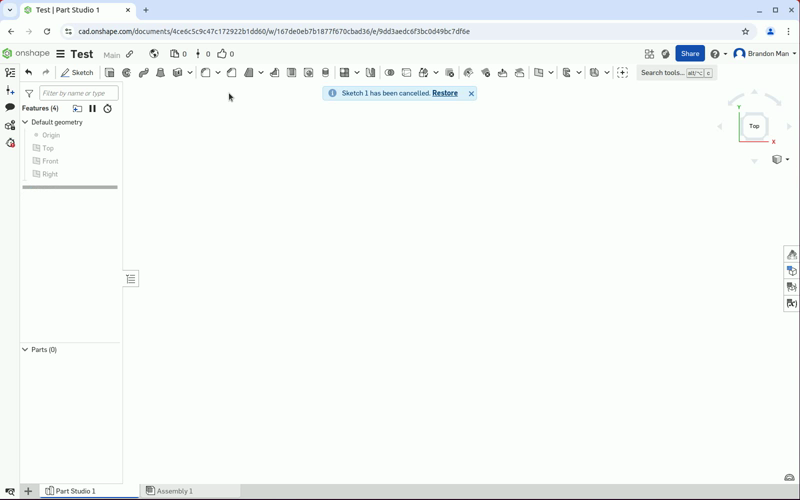
key(shift+s)
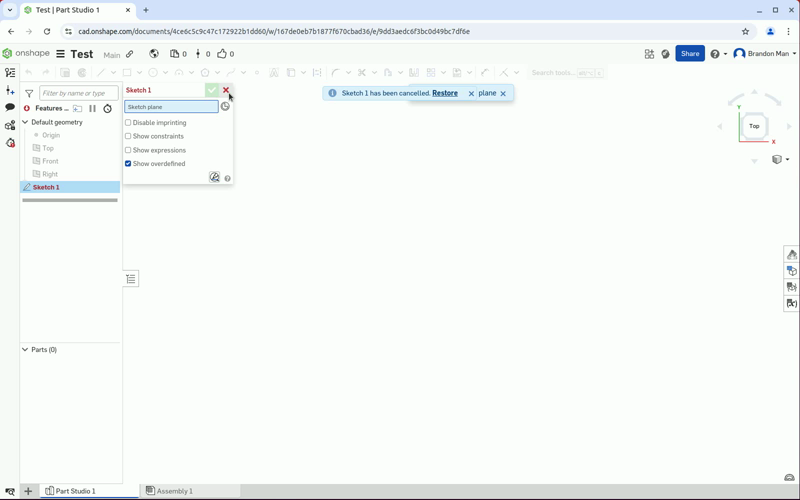
mouse_move(73, 150)
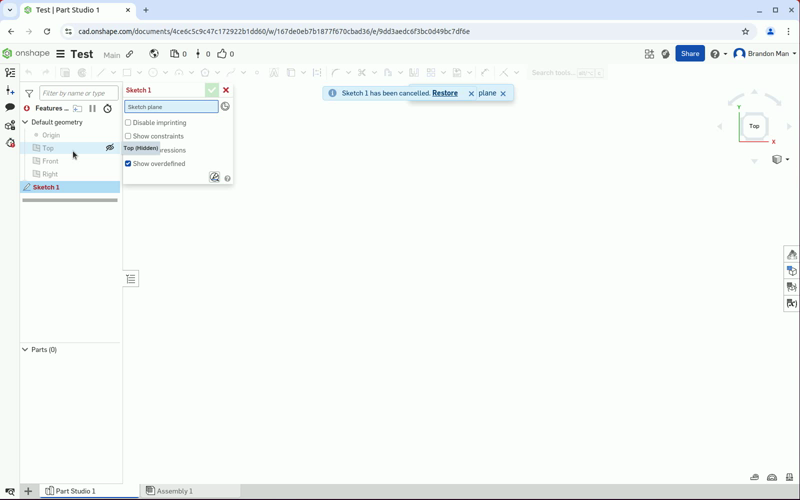
click(73, 150)
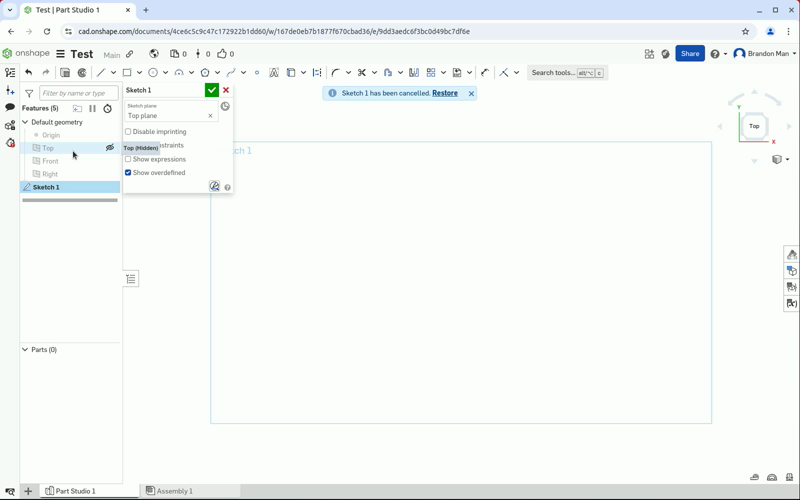
mouse_move(73, 352)
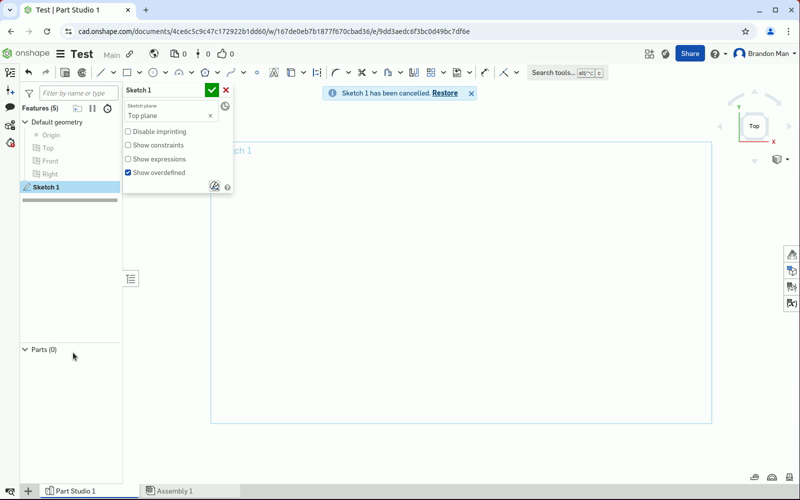
key(y)
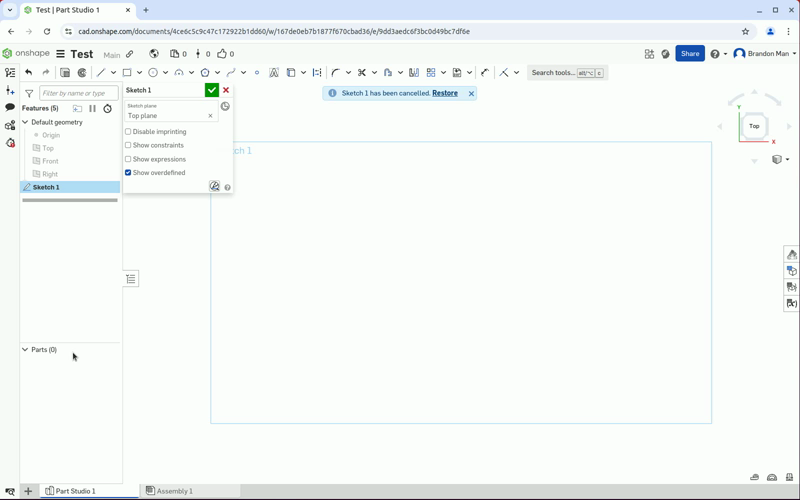
key(l)
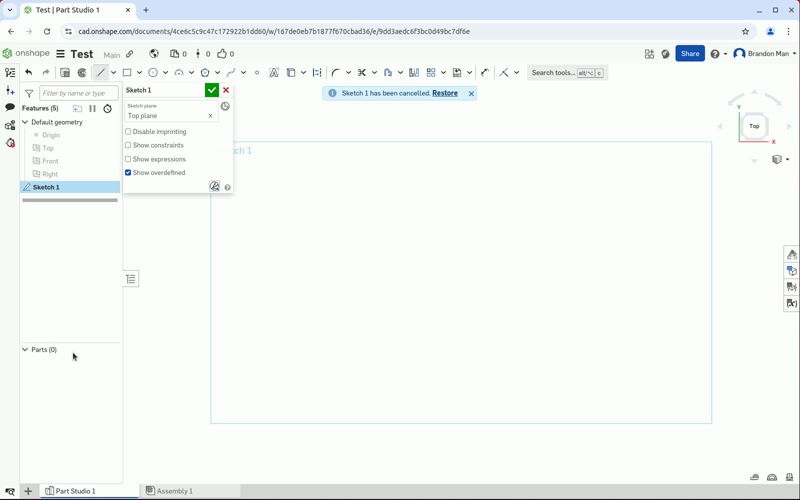
key_down(shift)
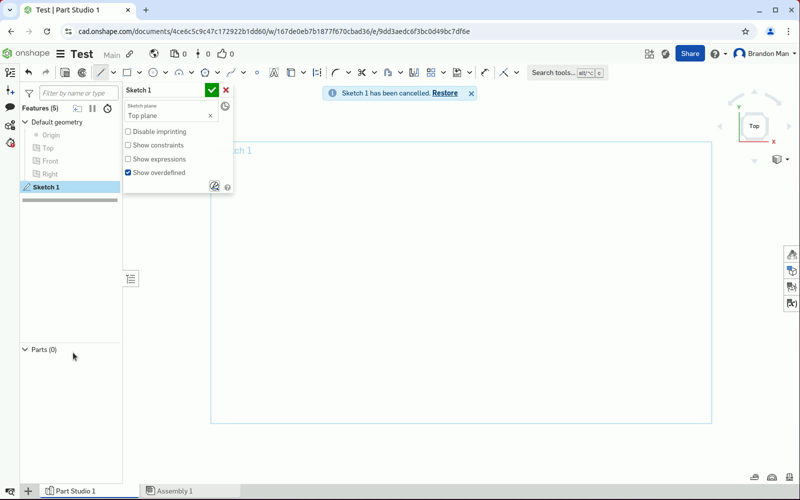
mouse_move(401, 264)
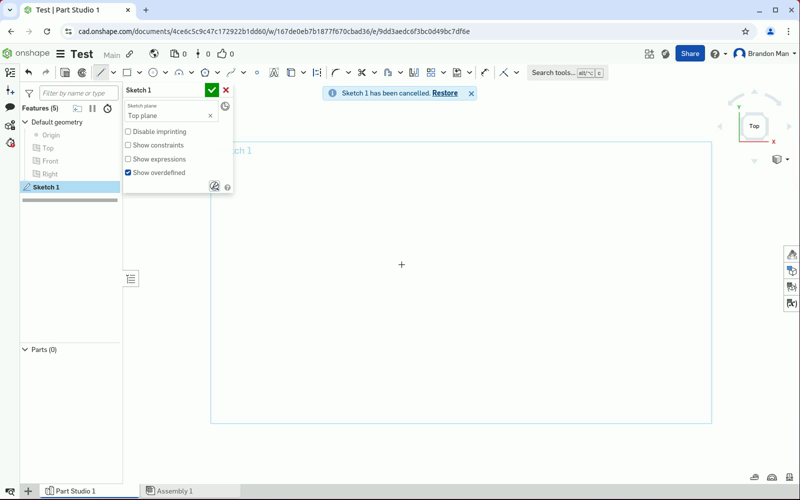
click(401, 264)
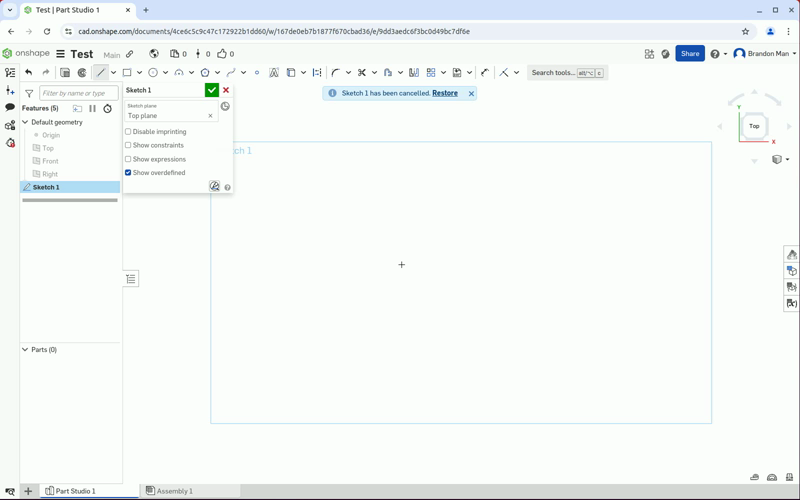
key_up(shift)
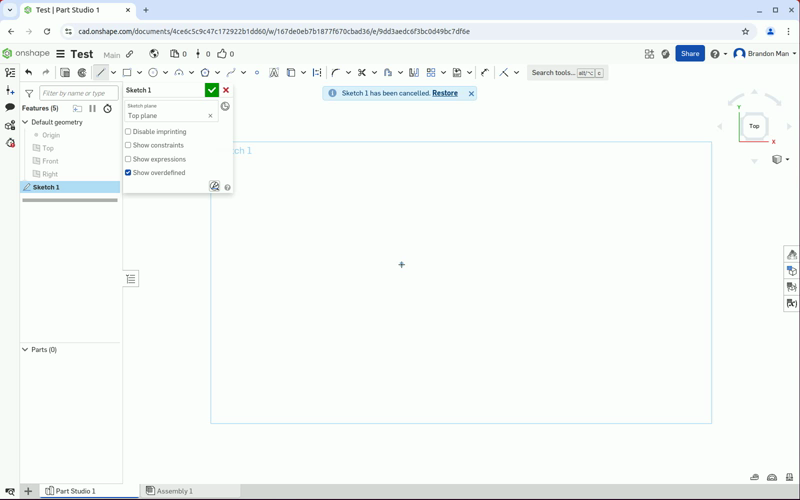
key_down(shift)
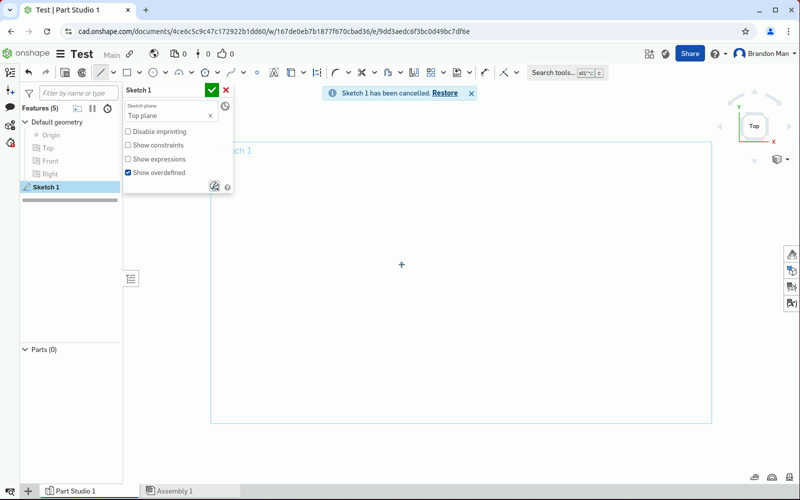
mouse_move(518, 264)
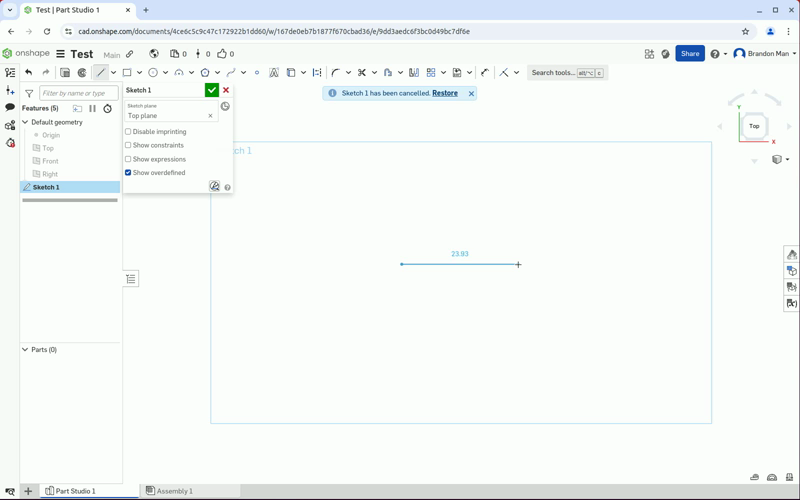
click(518, 264)
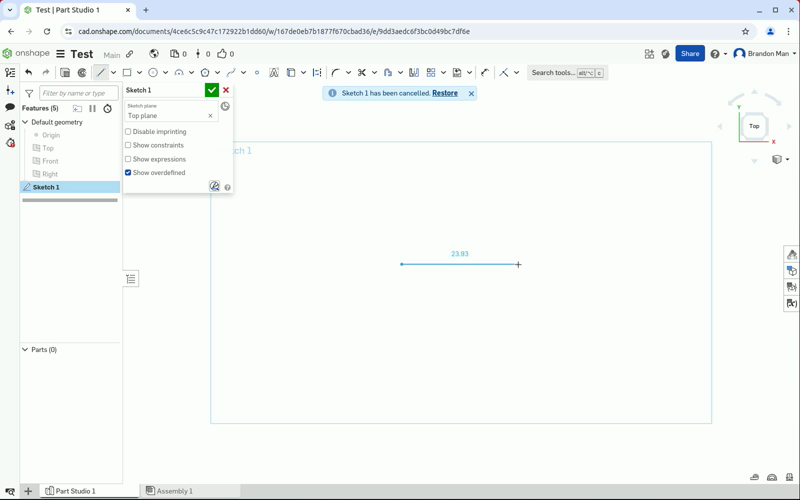
key_up(shift)
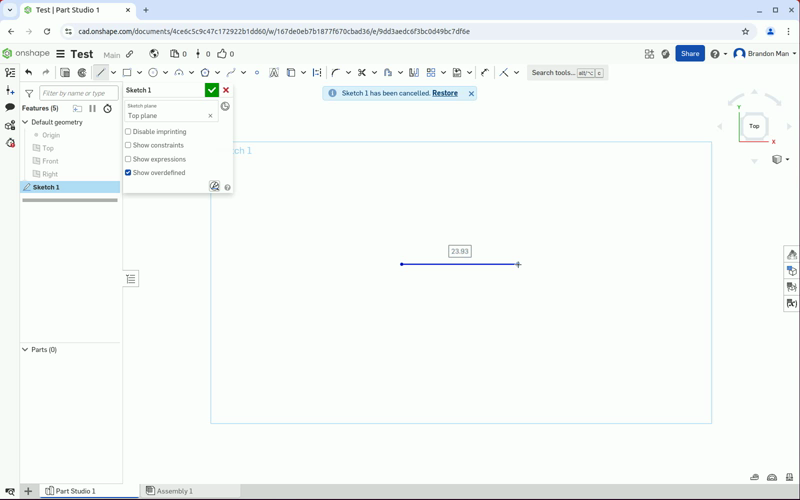
key_down(shift)
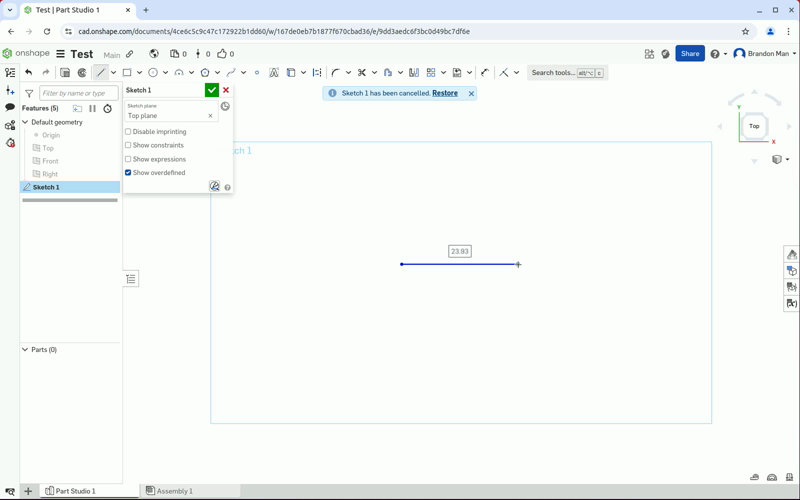
mouse_move(548, 264)
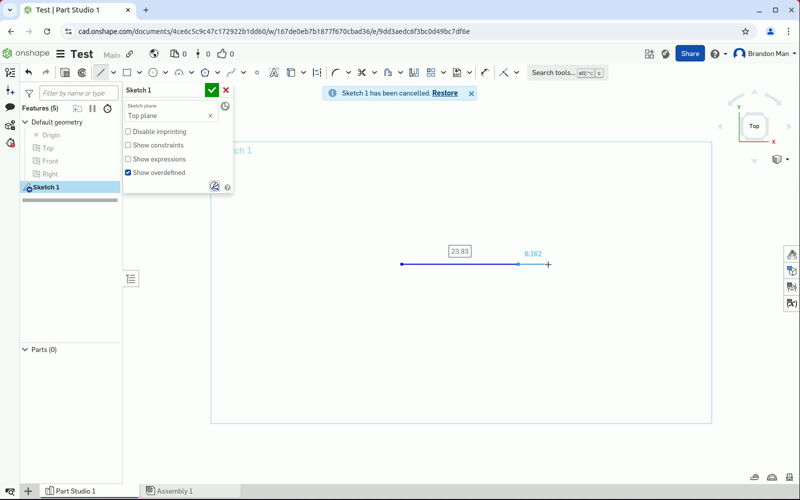
mouse_move(518, 236)
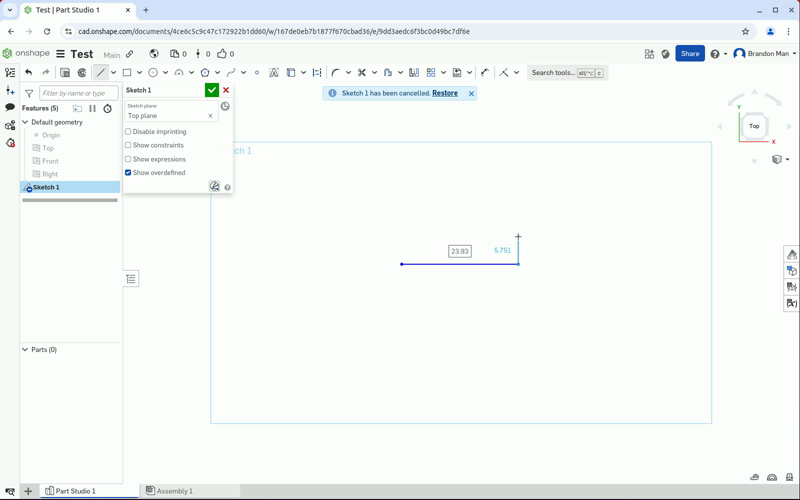
click(518, 236)
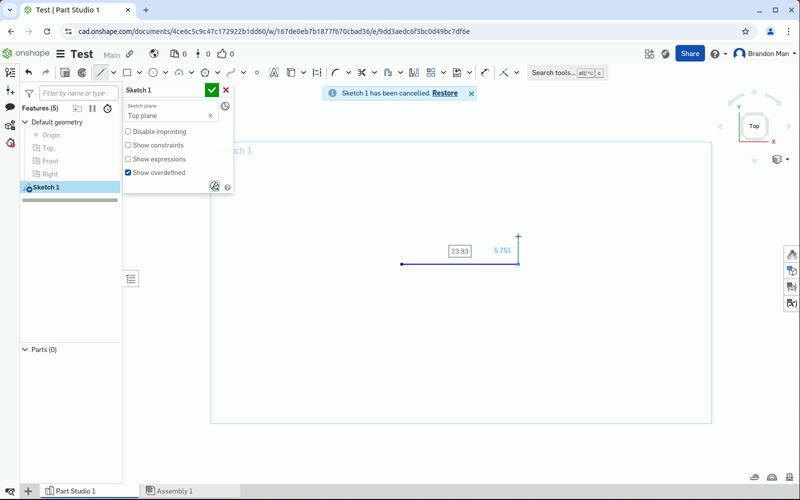
key_up(shift)
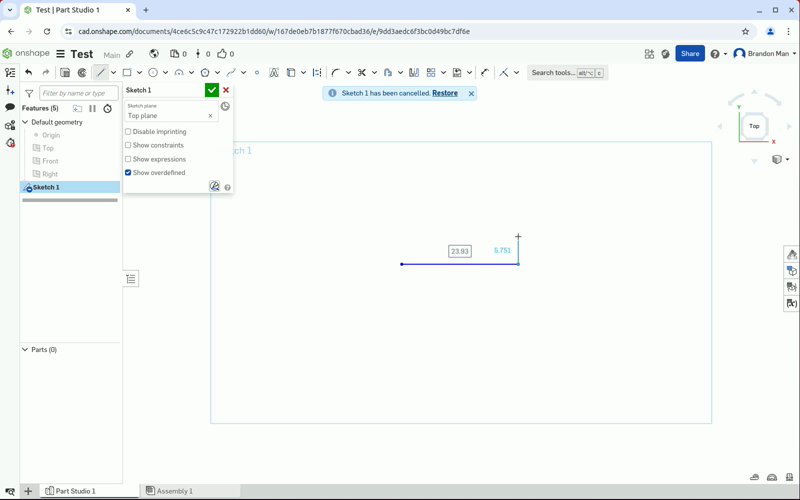
key_down(shift)
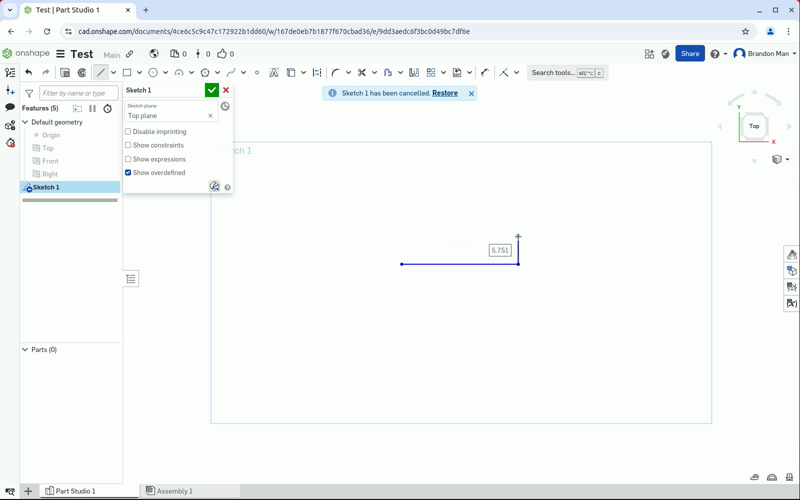
mouse_move(401, 236)
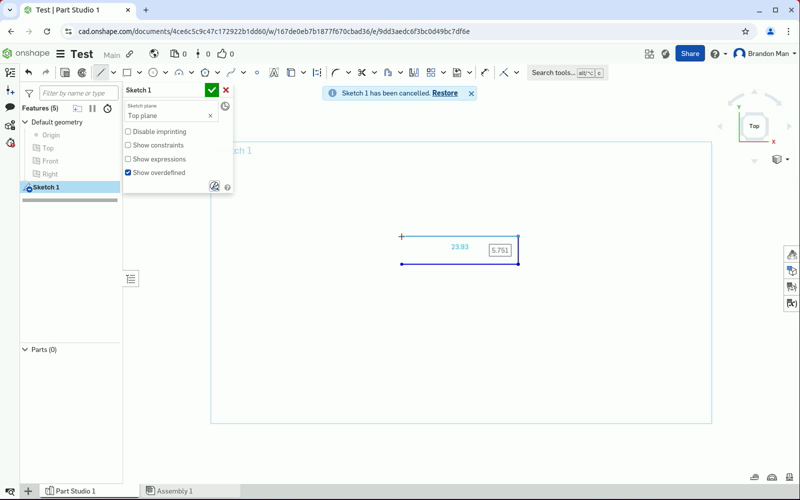
click(401, 236)
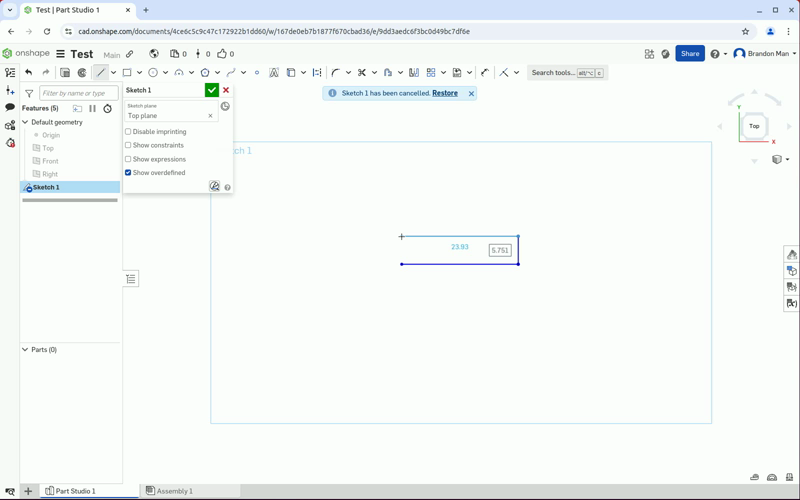
key_up(shift)
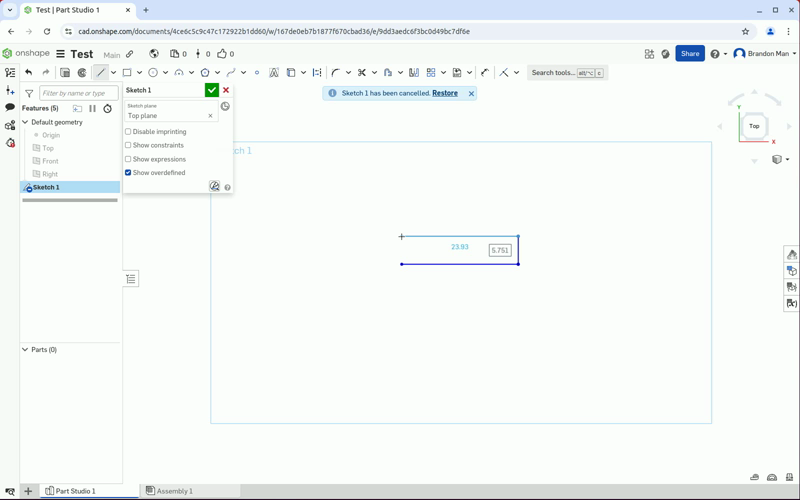
mouse_move(431, 236)
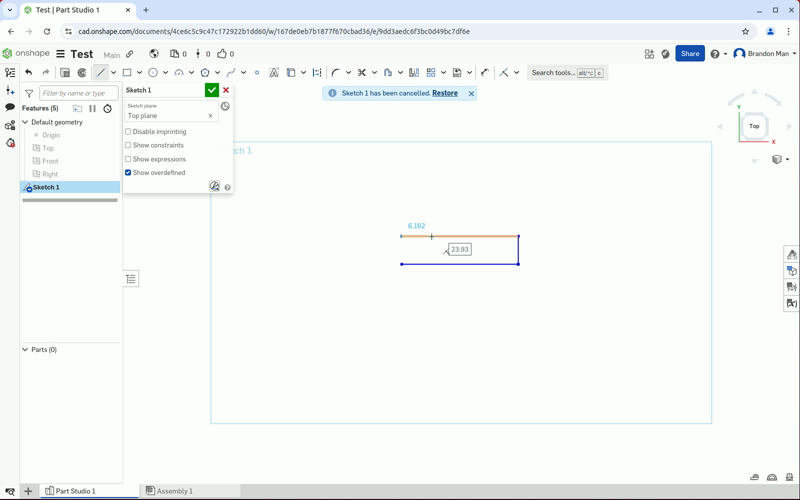
key_down(shift)
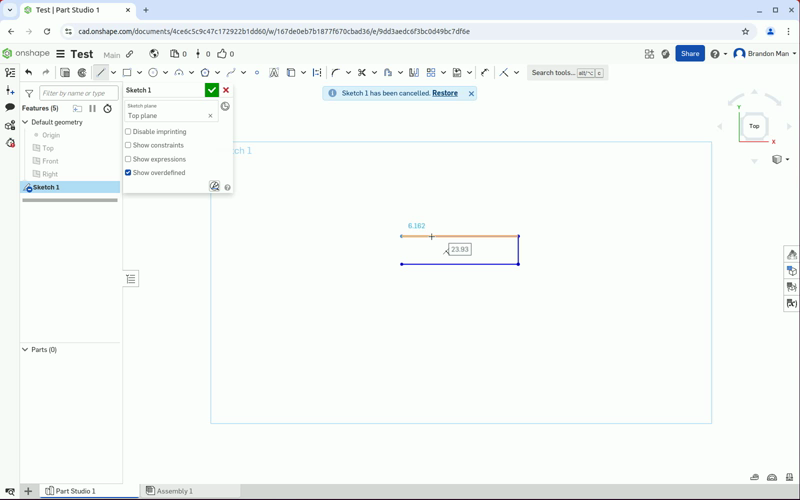
mouse_move(401, 264)
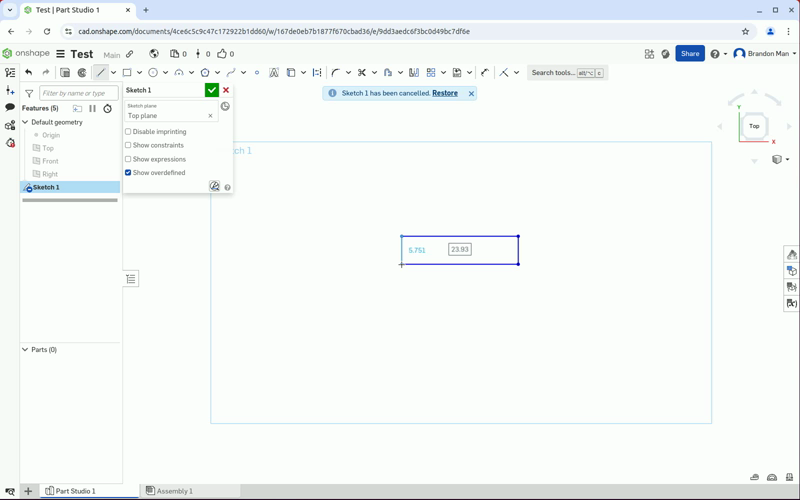
key_up(shift)
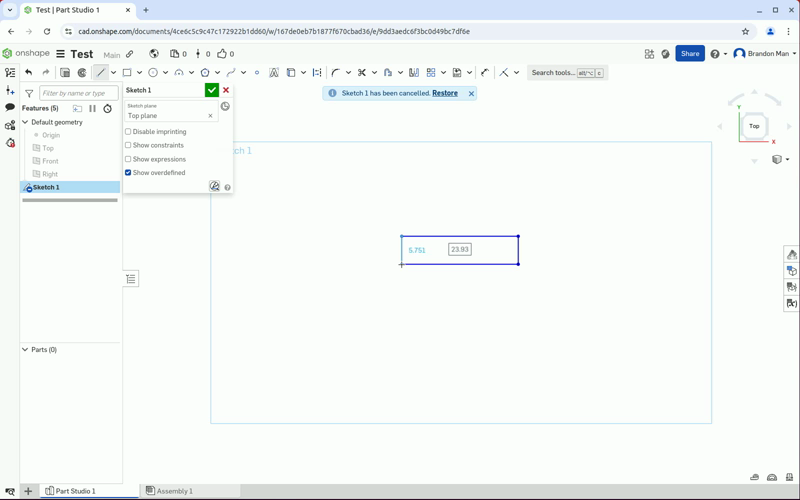
click(401, 264)
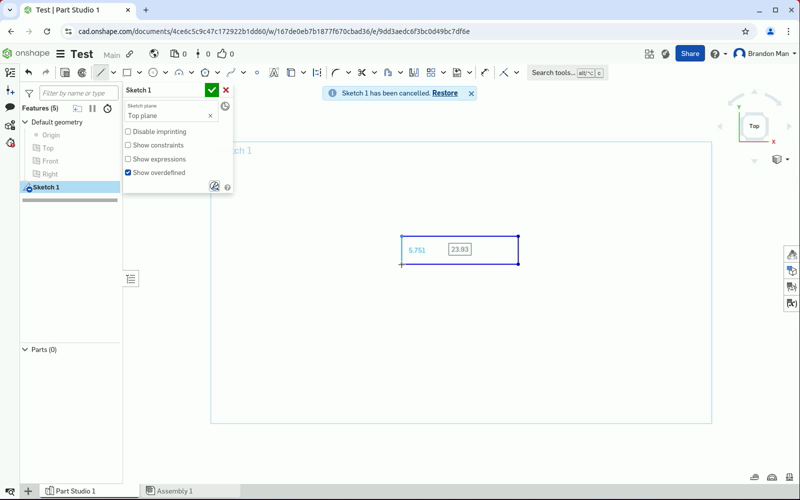
key(esc)
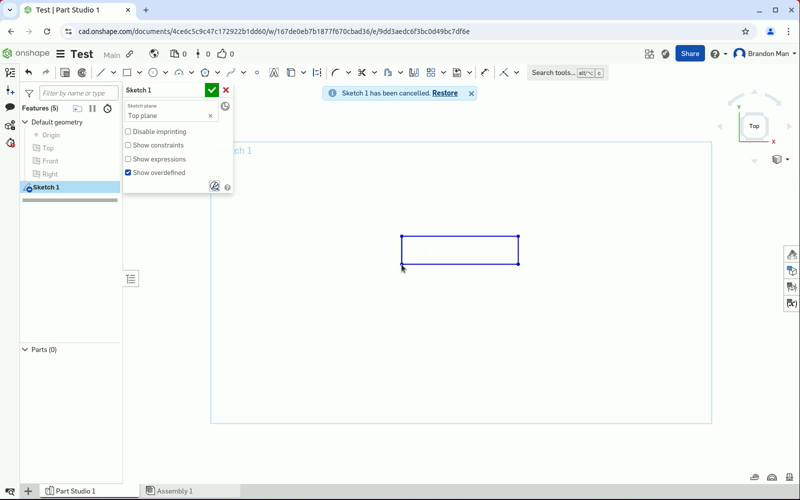
mouse_move(439, 248)
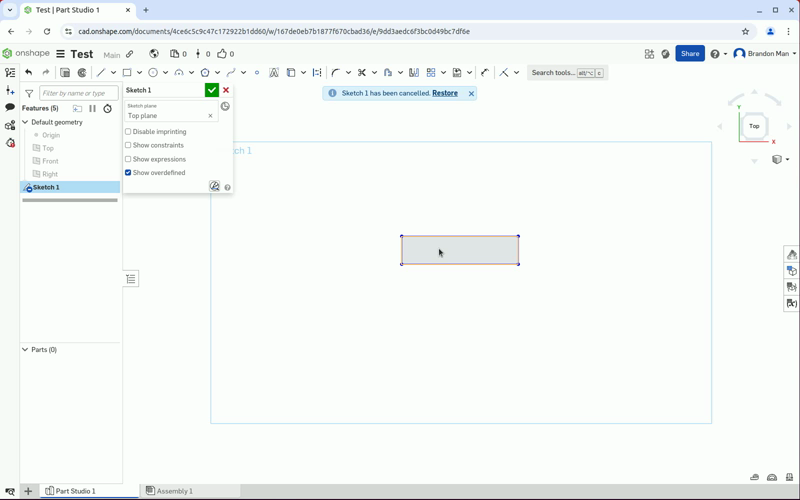
click(439, 248)
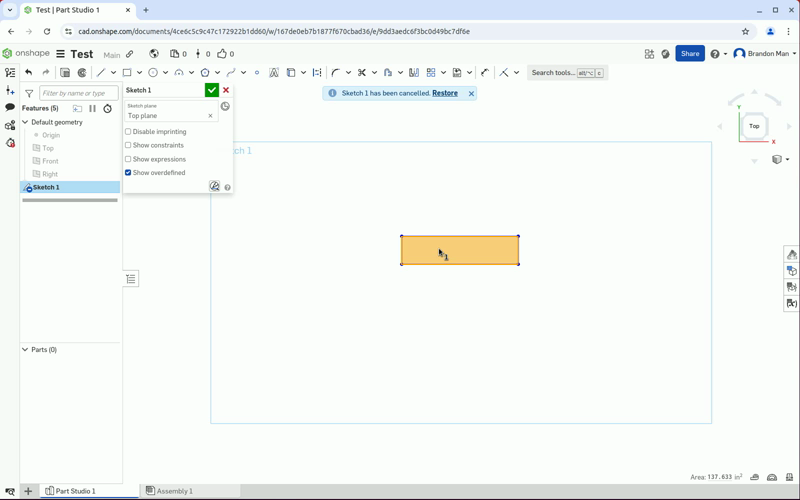
mouse_move(73, 352)
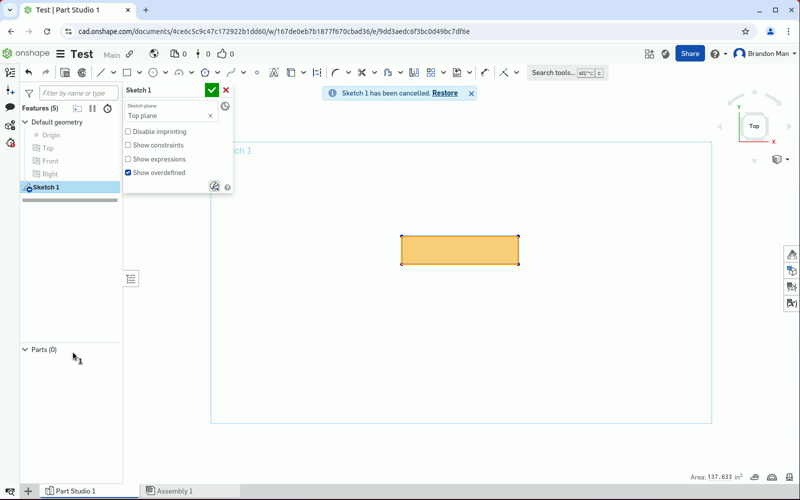
key(shift+y)
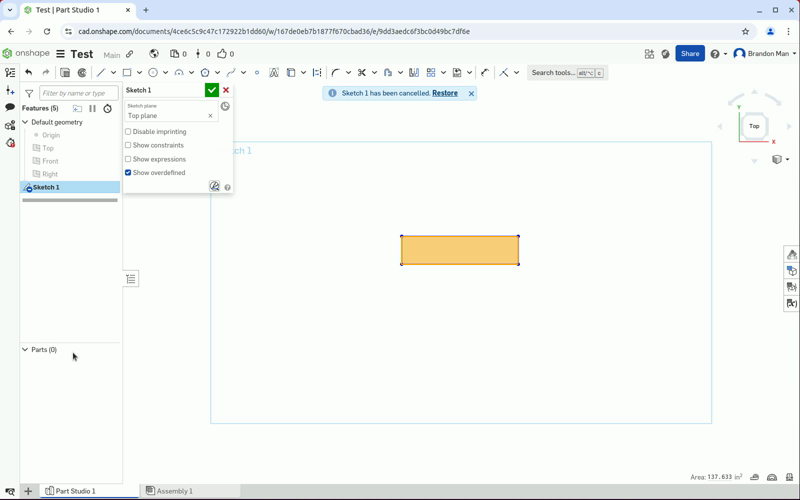
key(shift+e)
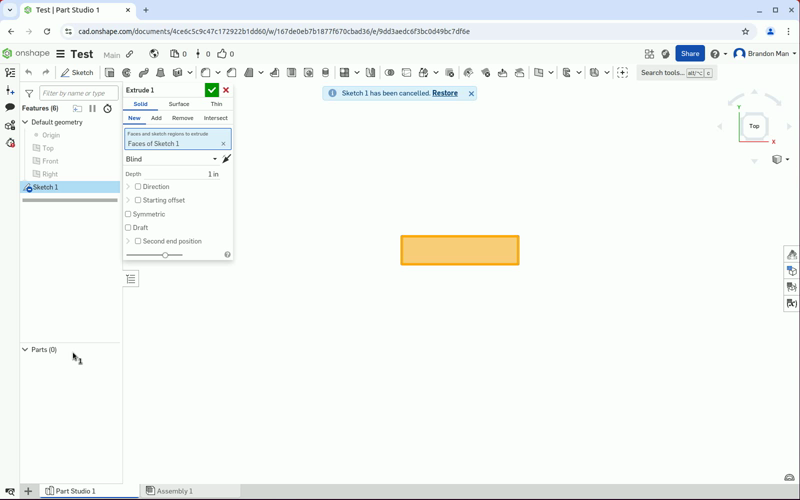
mouse_move(143, 106)
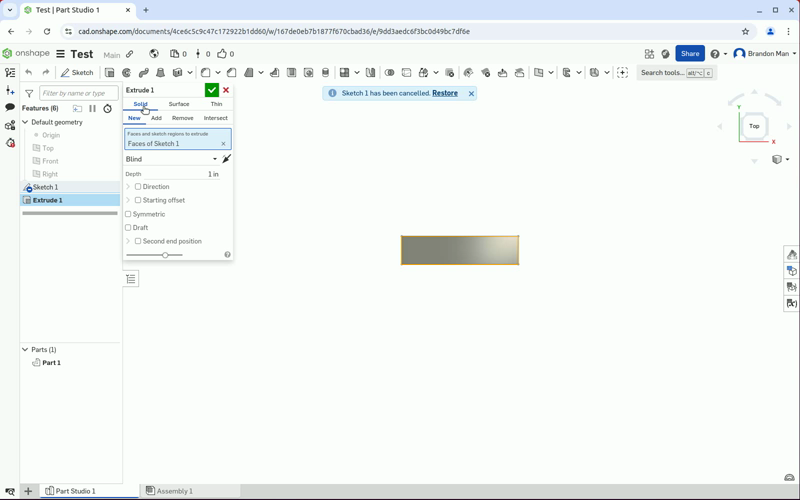
click(143, 106)
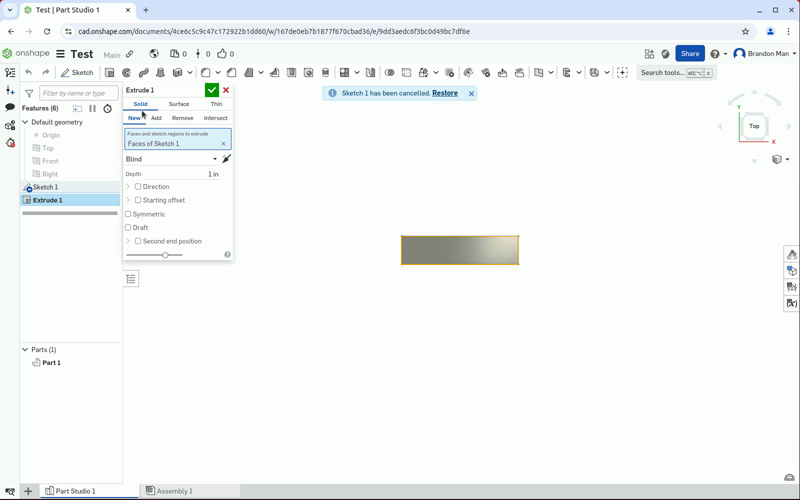
mouse_move(137, 120)
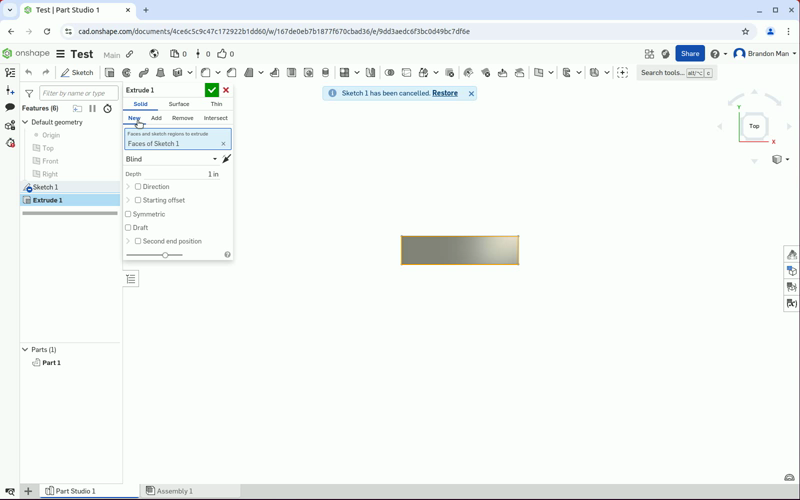
click(137, 120)
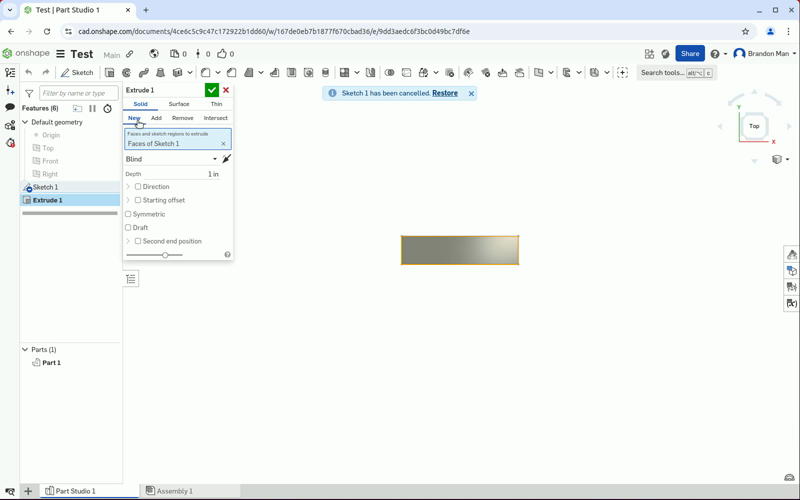
key(tab, 4)
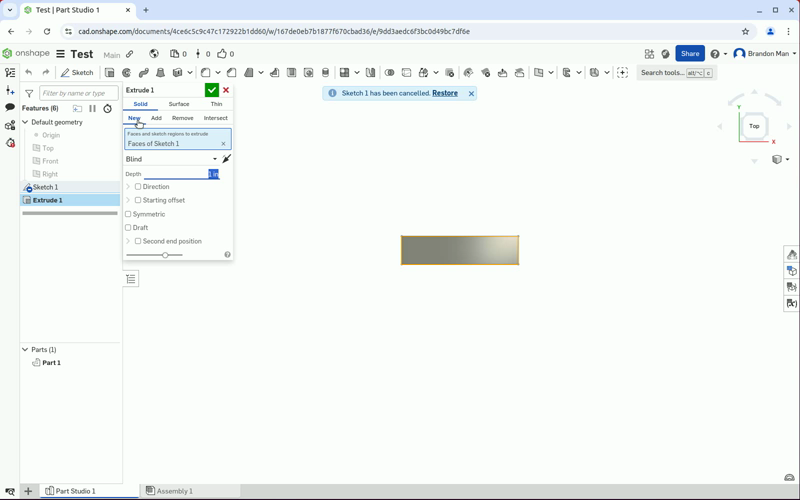
text(23.108)
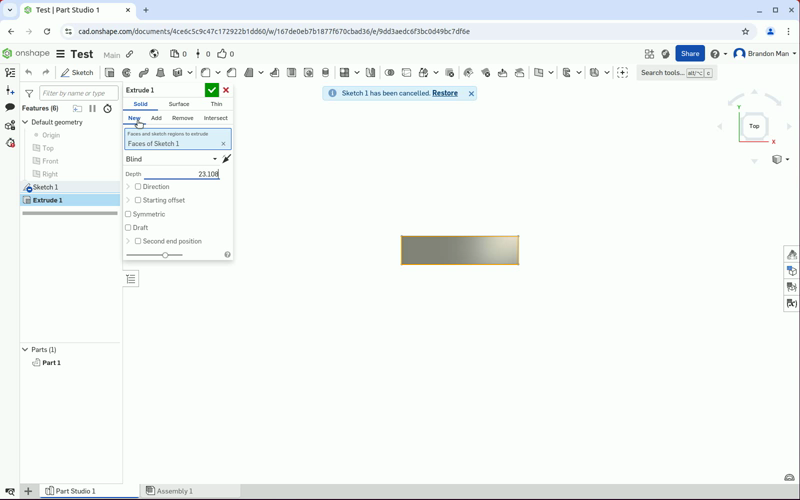
key(enter)
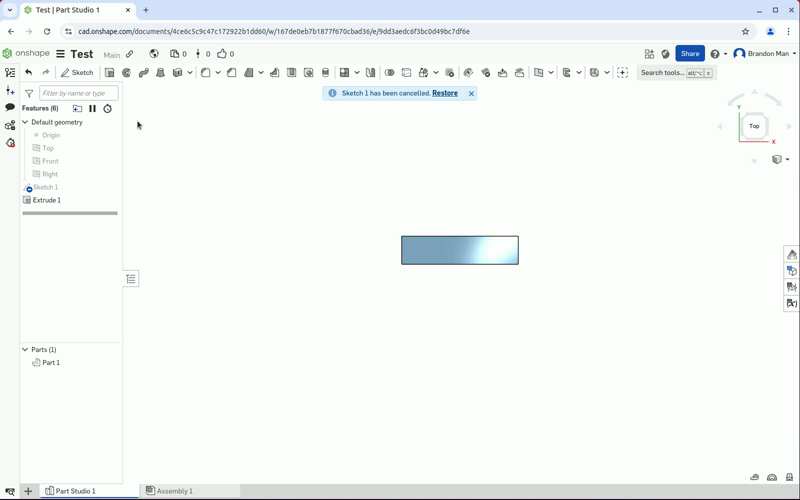
key(shift+h)
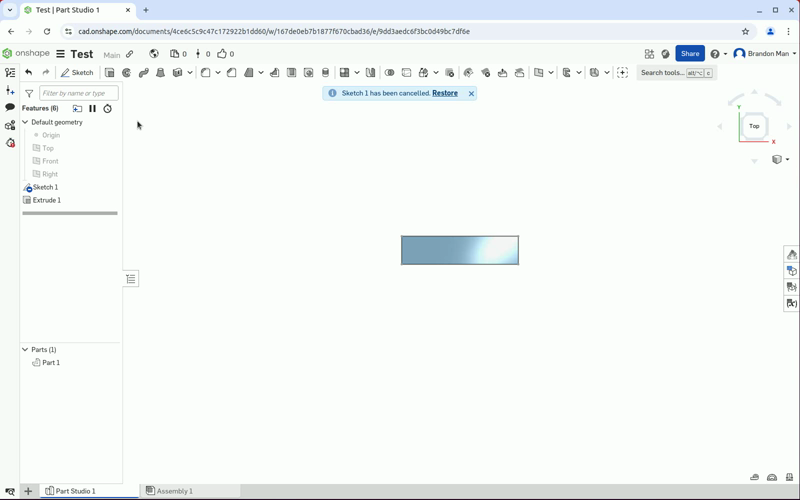
key(shift+h)
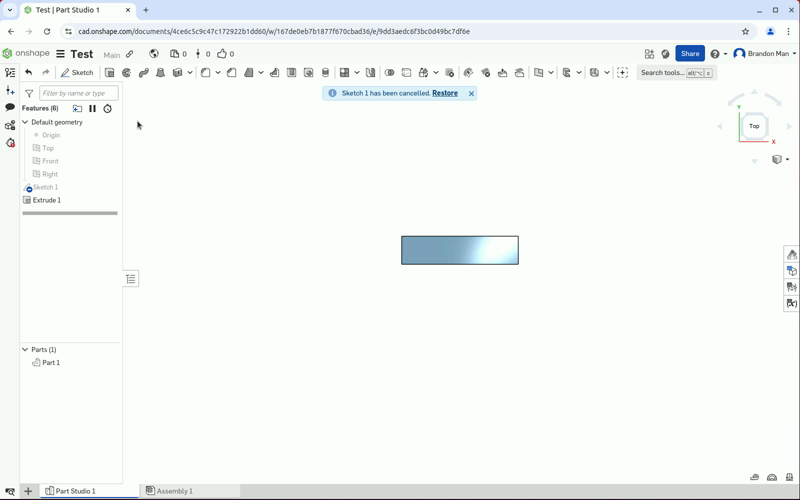
mouse_move(73, 189)
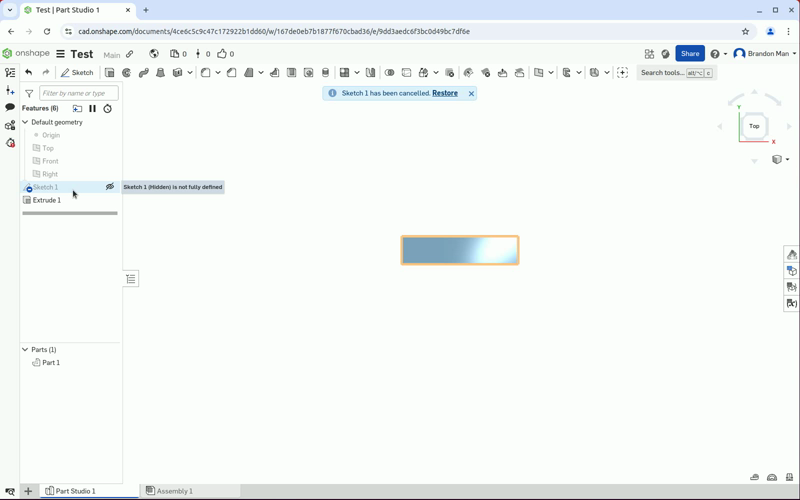
click(73, 189)
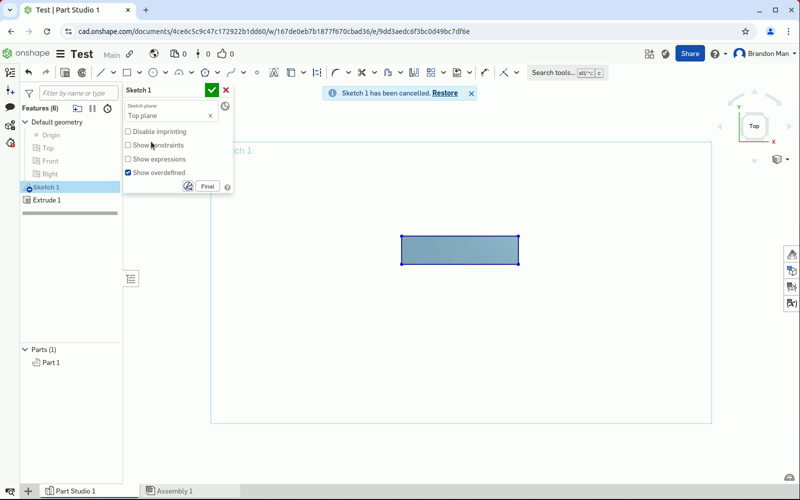
mouse_move(229, 92)
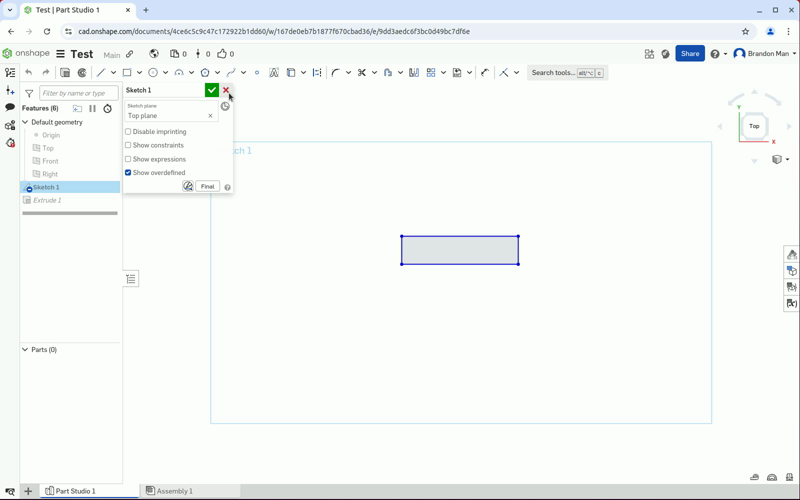
click(229, 92)
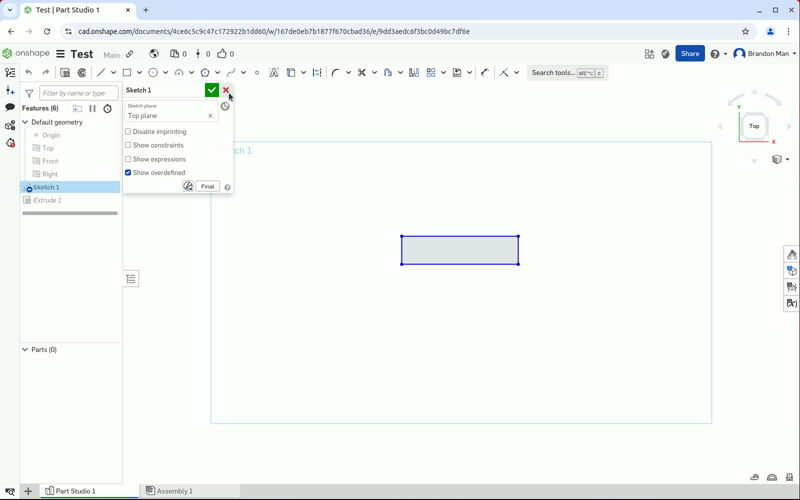
key(shift+s)
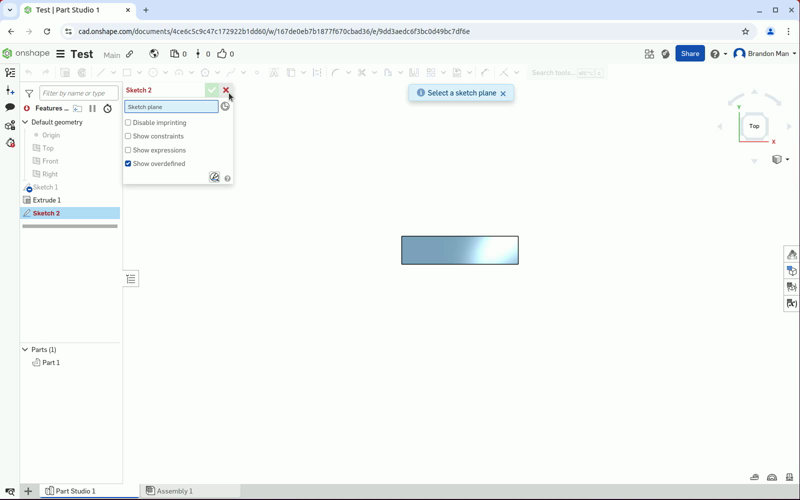
mouse_move(73, 150)
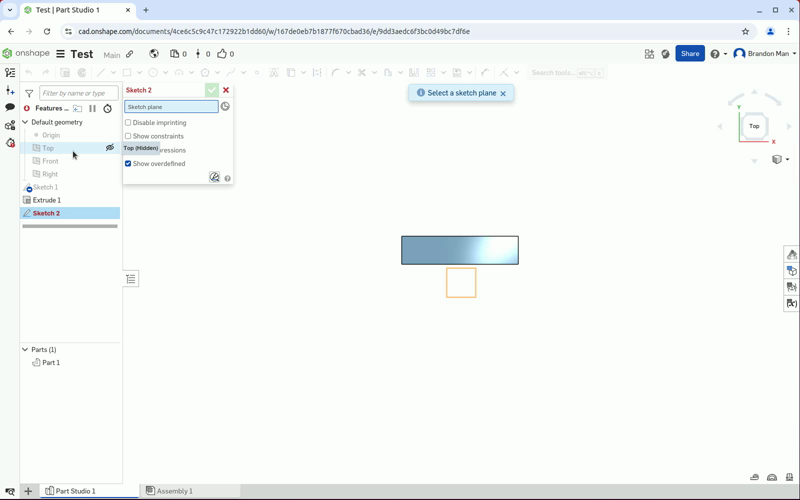
click(73, 150)
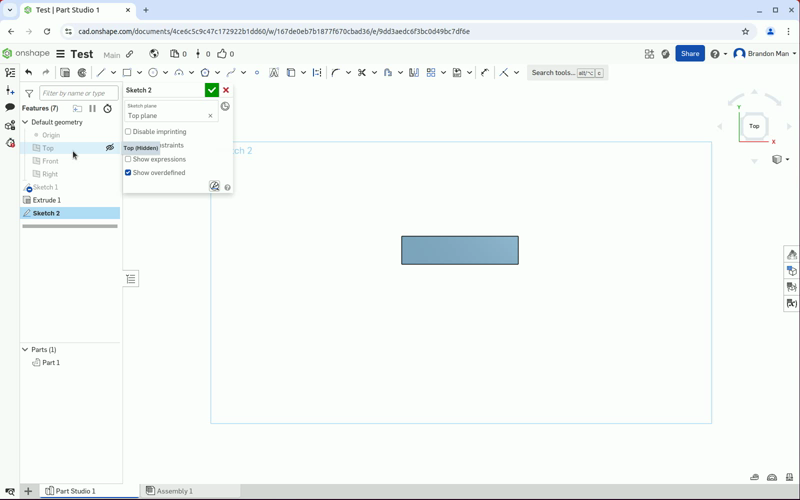
mouse_move(73, 352)
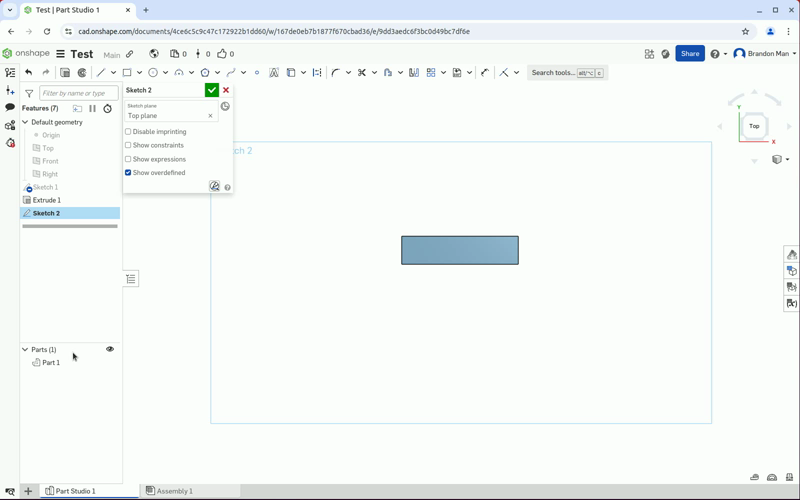
key(y)
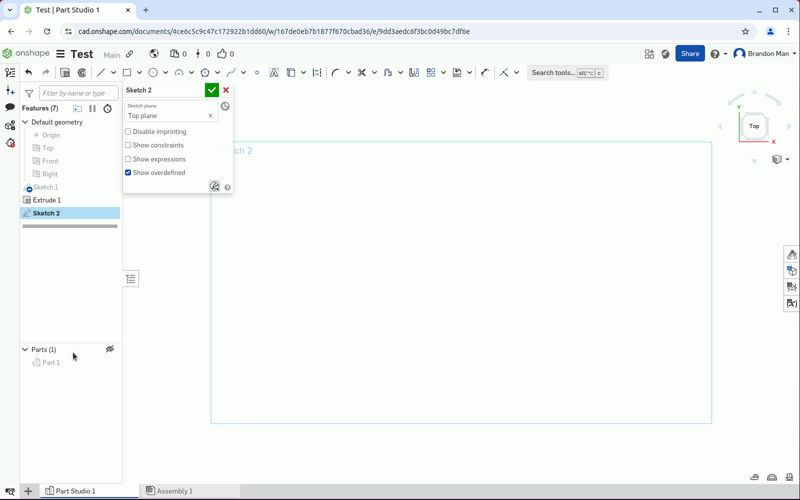
key(l)
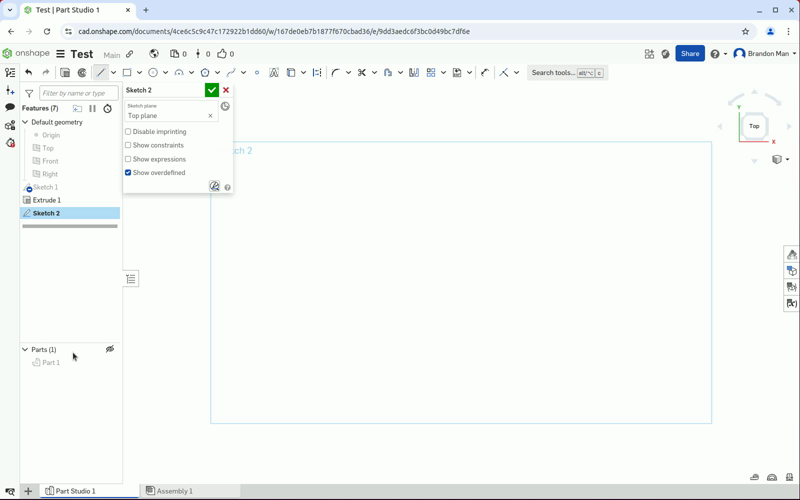
key_down(shift)
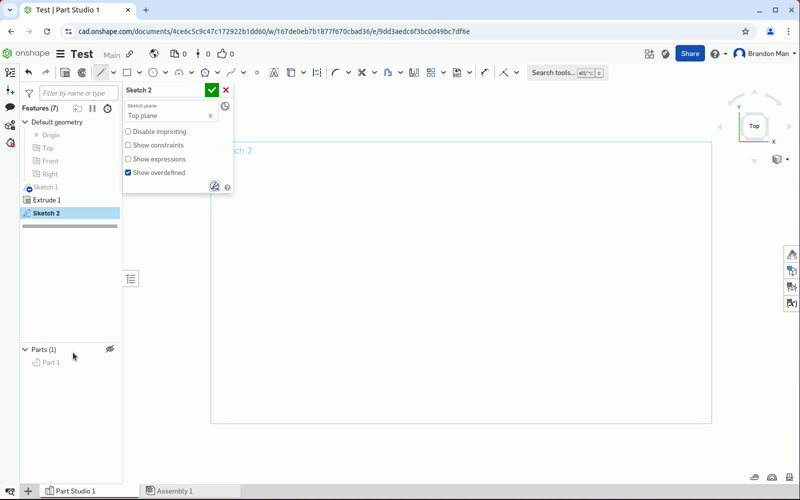
mouse_move(401, 236)
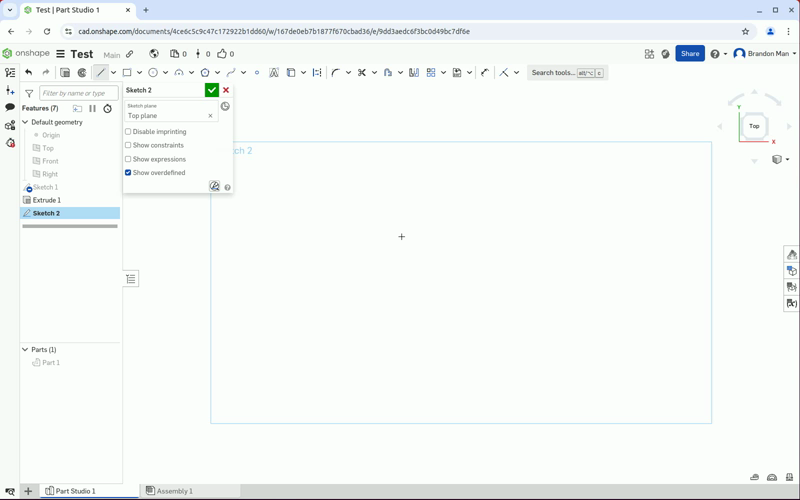
click(401, 236)
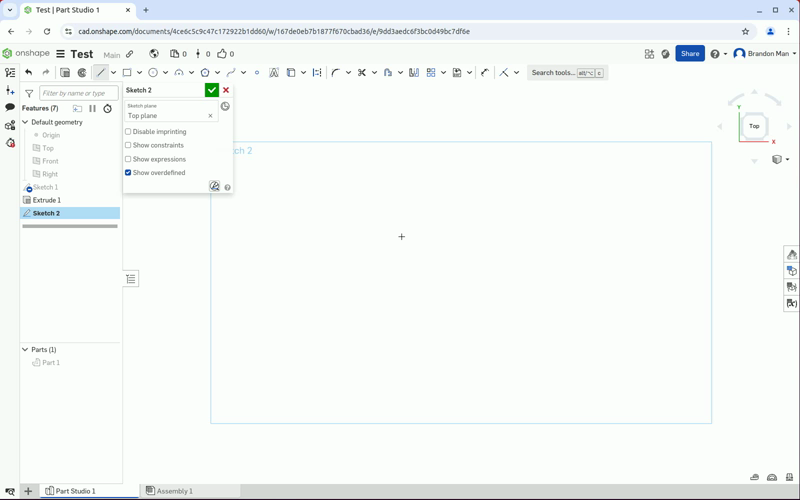
key_up(shift)
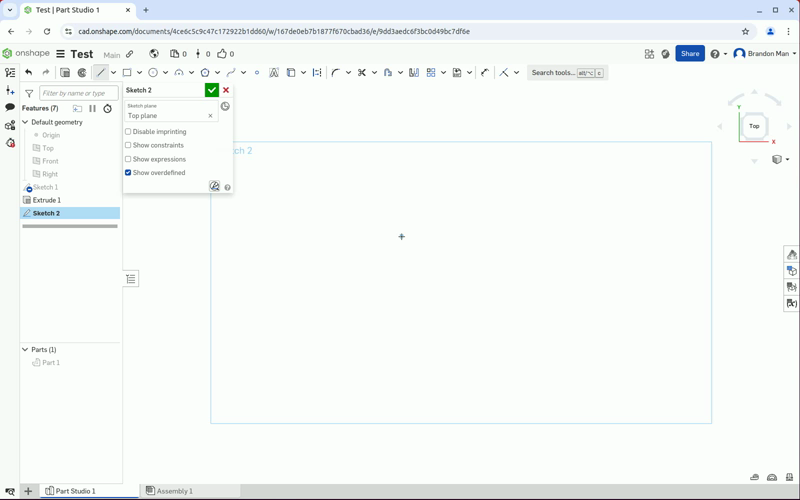
key_down(shift)
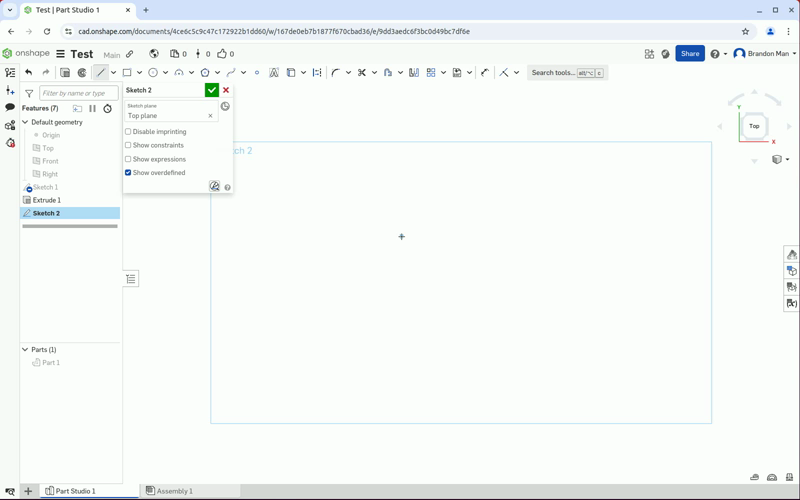
mouse_move(518, 236)
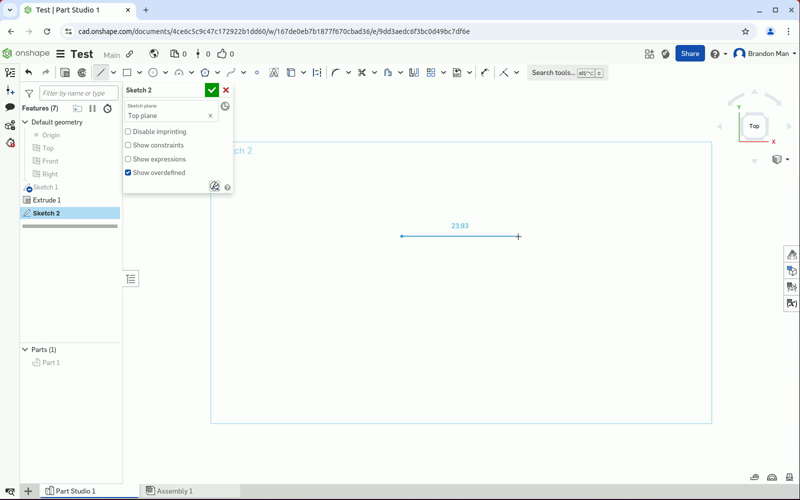
click(518, 236)
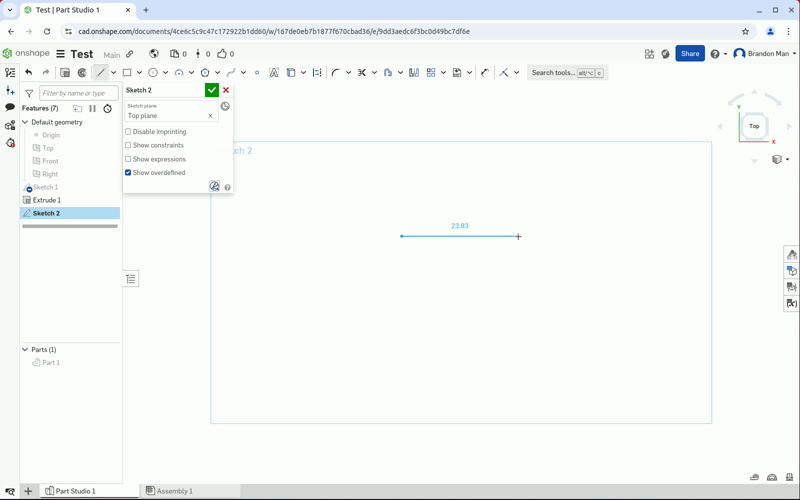
key_up(shift)
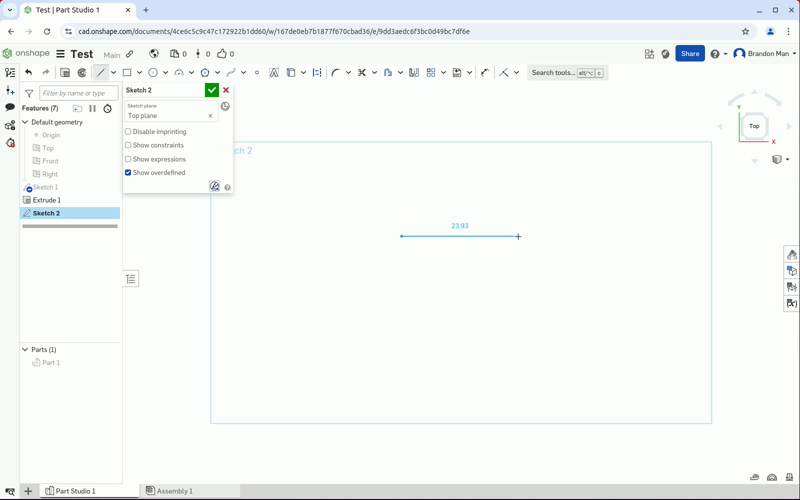
key_down(shift)
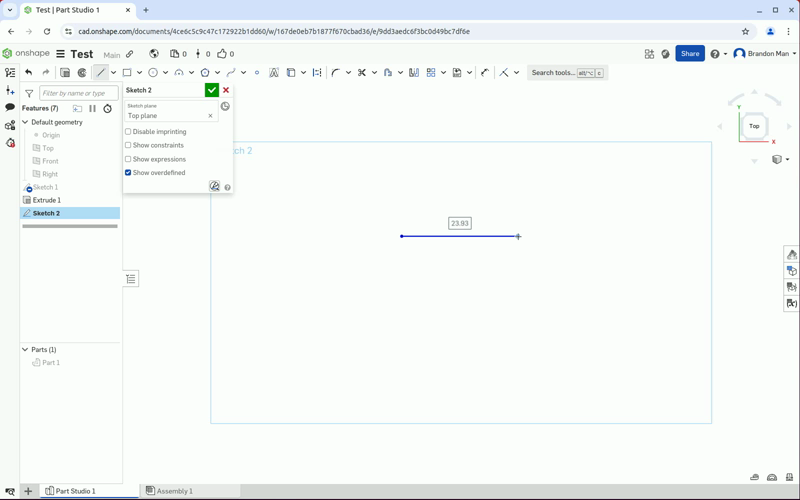
mouse_move(548, 236)
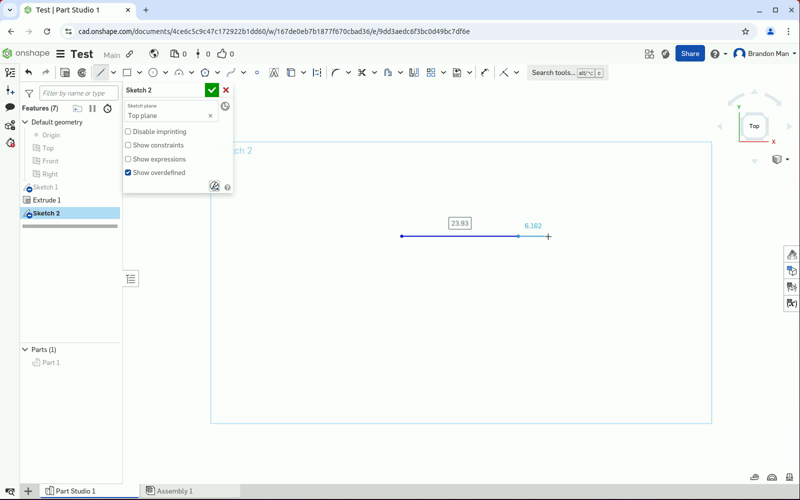
mouse_move(518, 207)
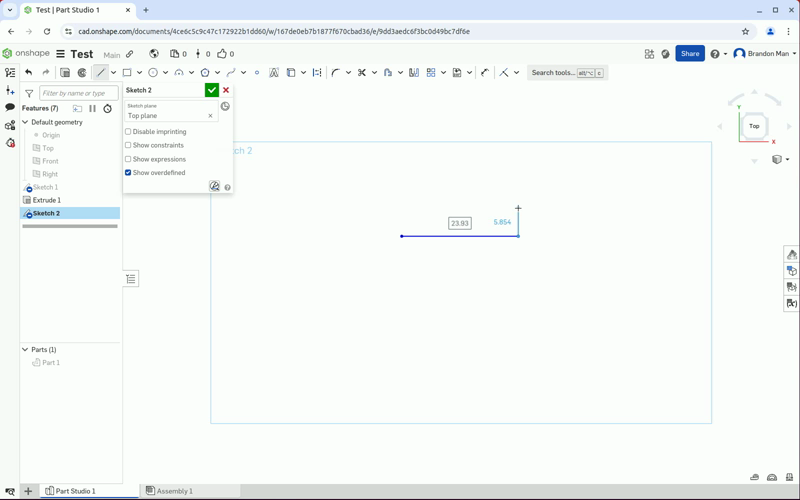
click(518, 207)
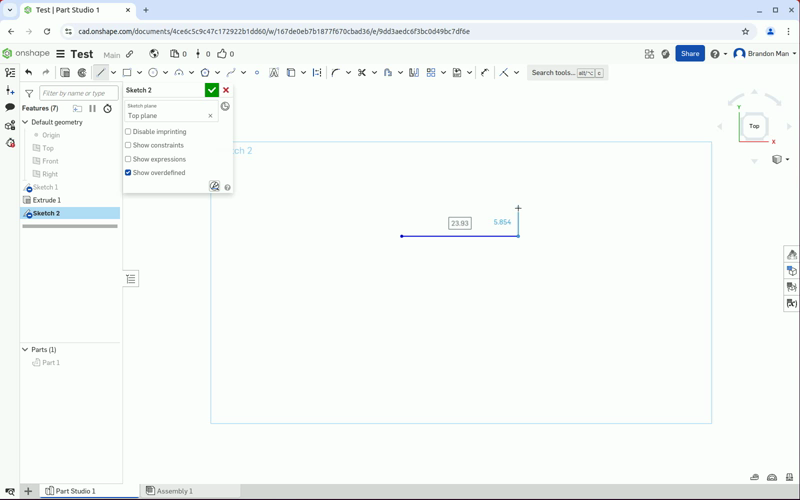
key_up(shift)
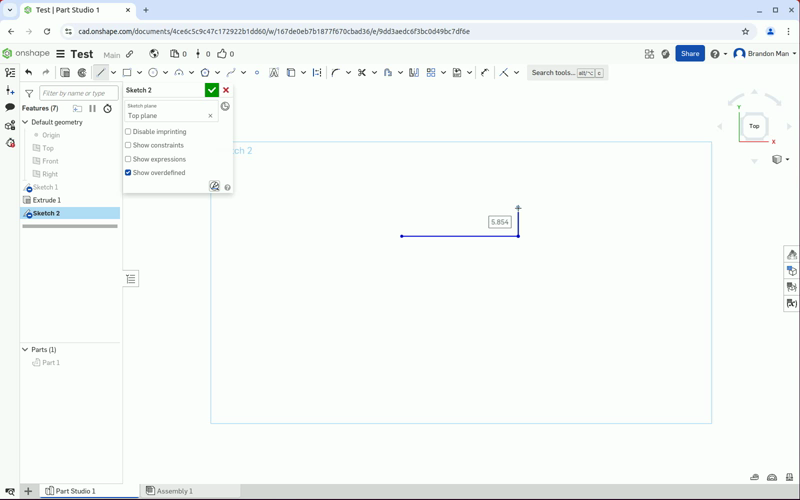
key_down(shift)
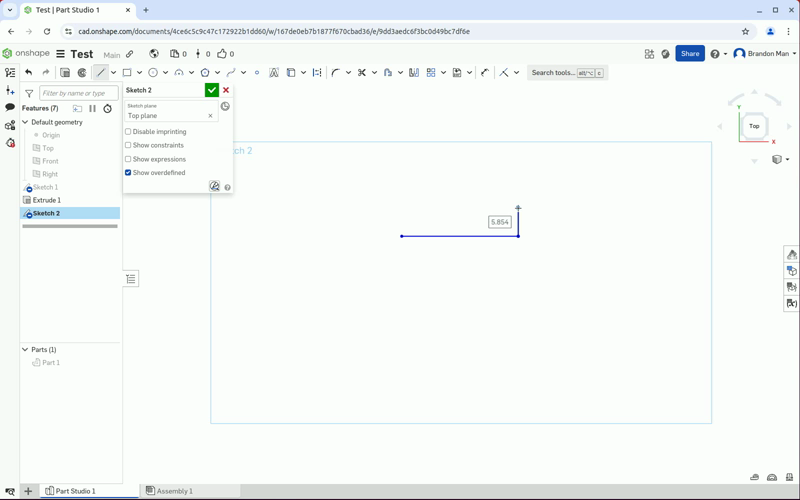
mouse_move(401, 207)
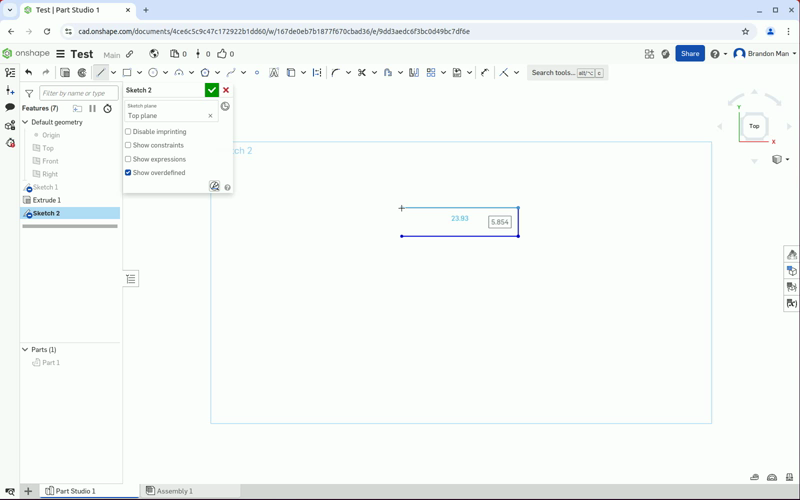
click(401, 207)
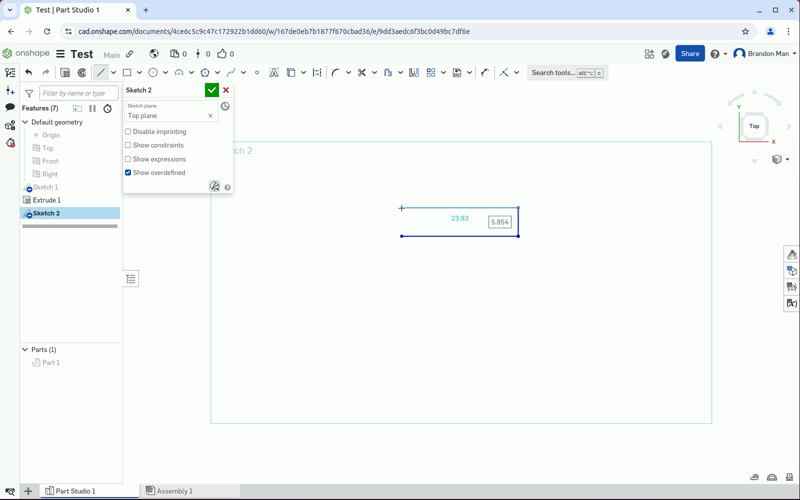
key_up(shift)
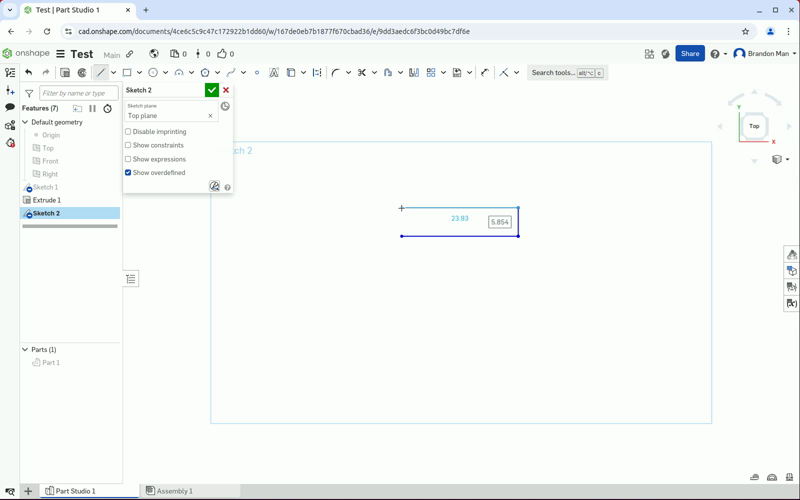
mouse_move(431, 207)
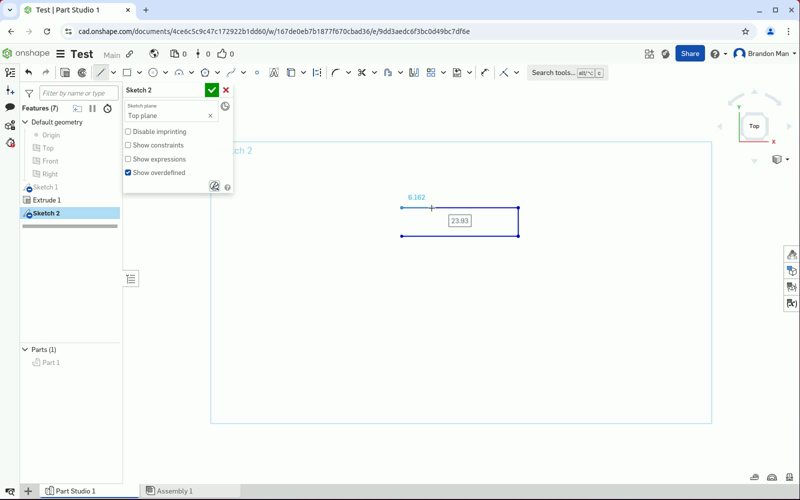
key_down(shift)
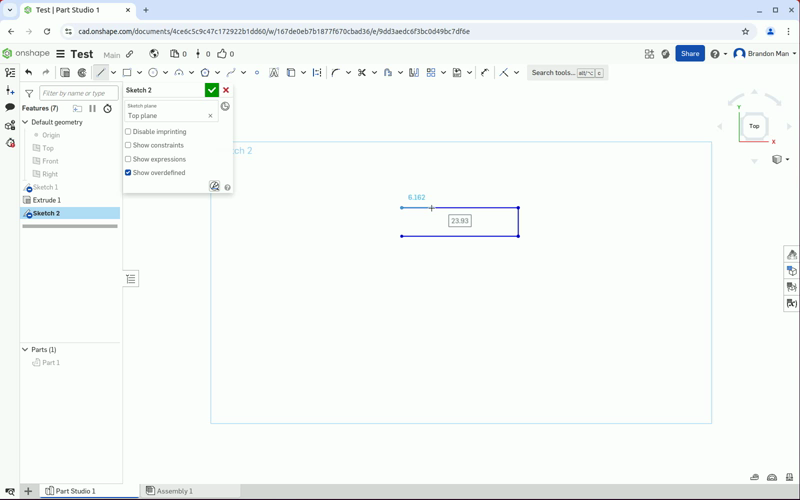
mouse_move(401, 236)
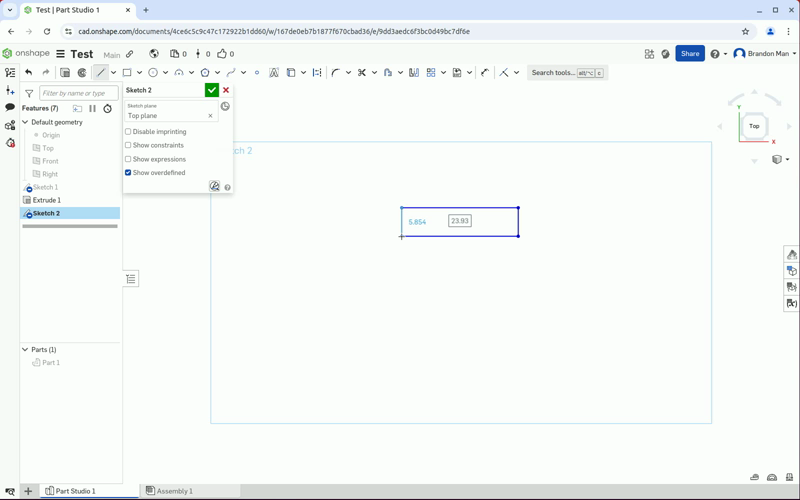
key_up(shift)
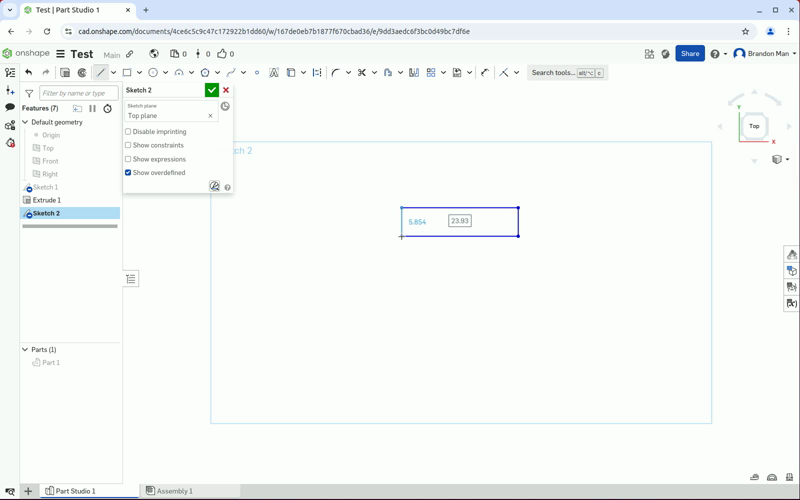
click(401, 236)
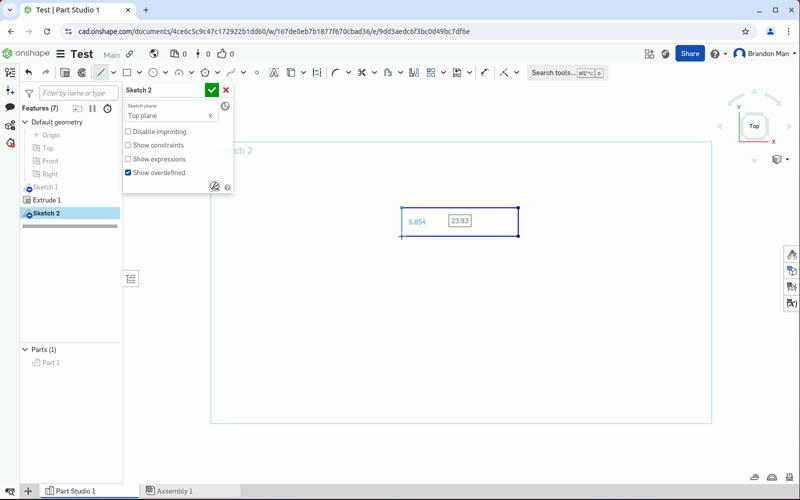
key(esc)
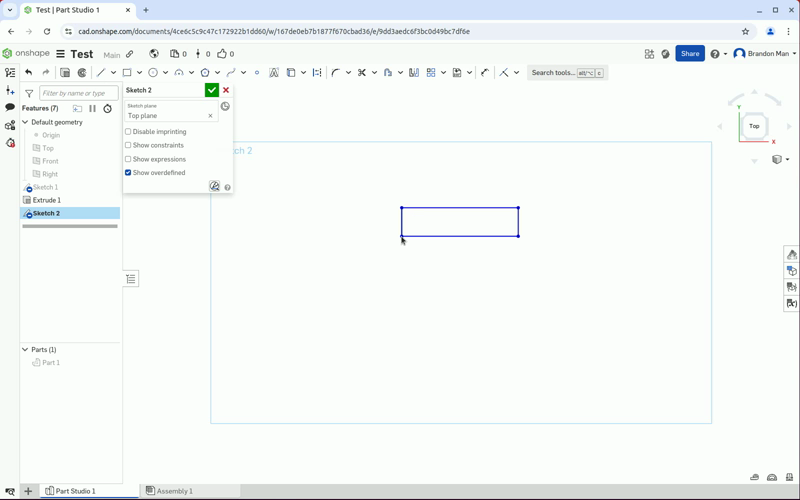
mouse_move(428, 215)
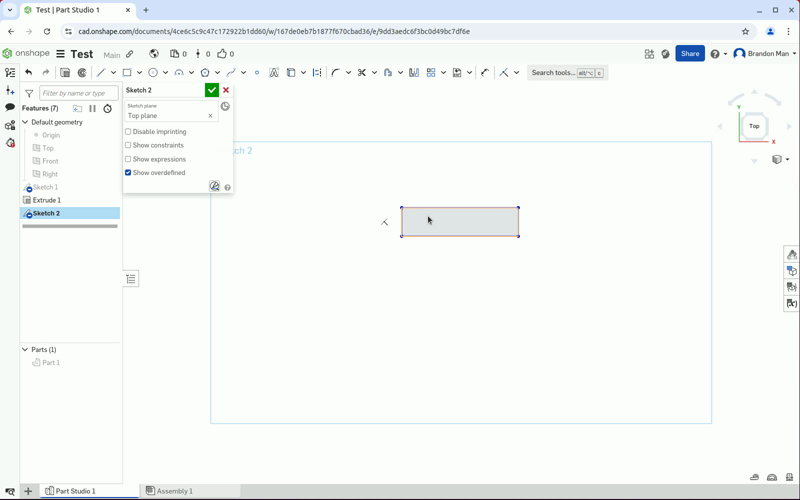
click(428, 215)
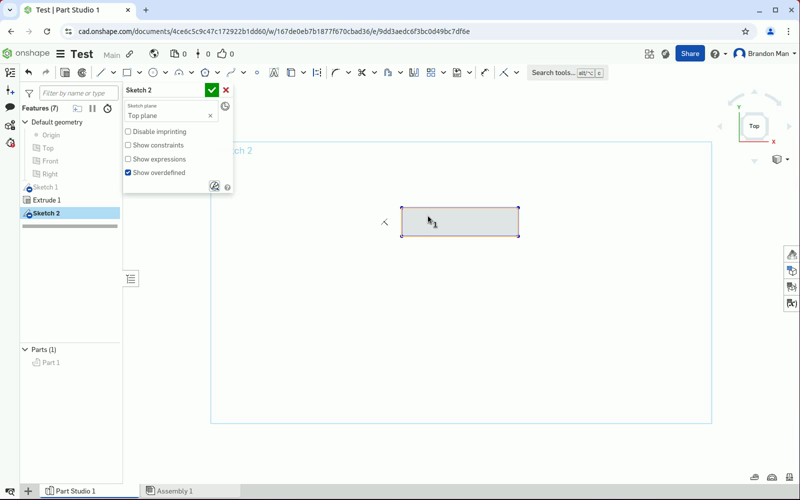
mouse_move(73, 352)
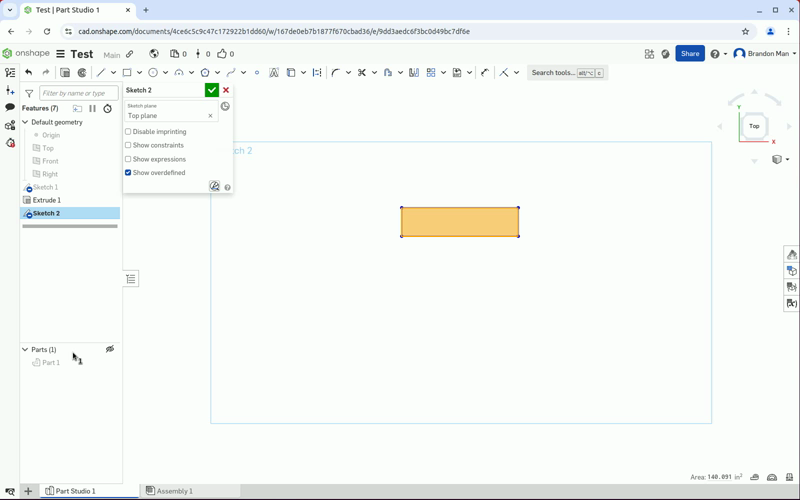
key(shift+y)
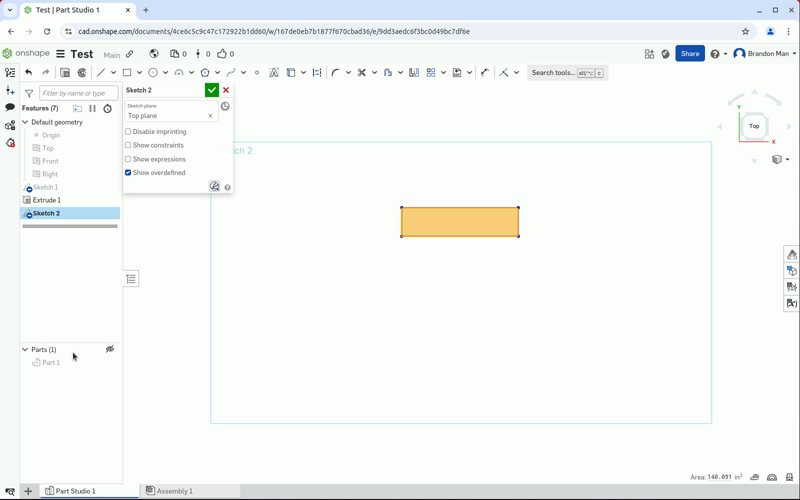
key(shift+e)
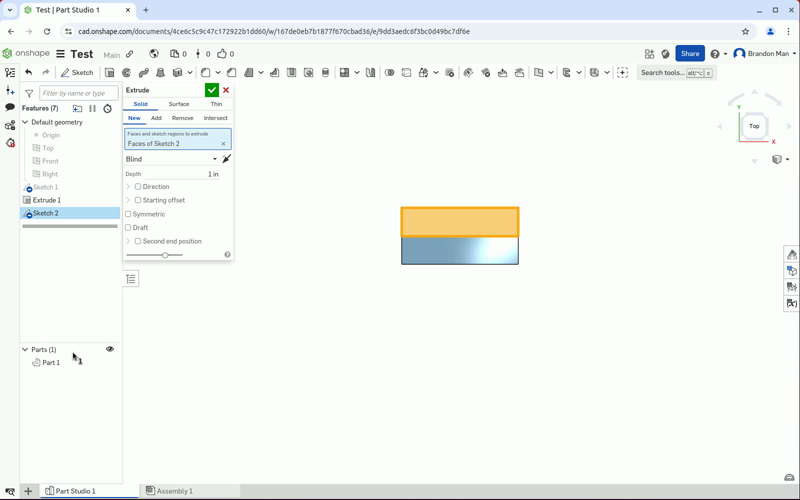
mouse_move(143, 106)
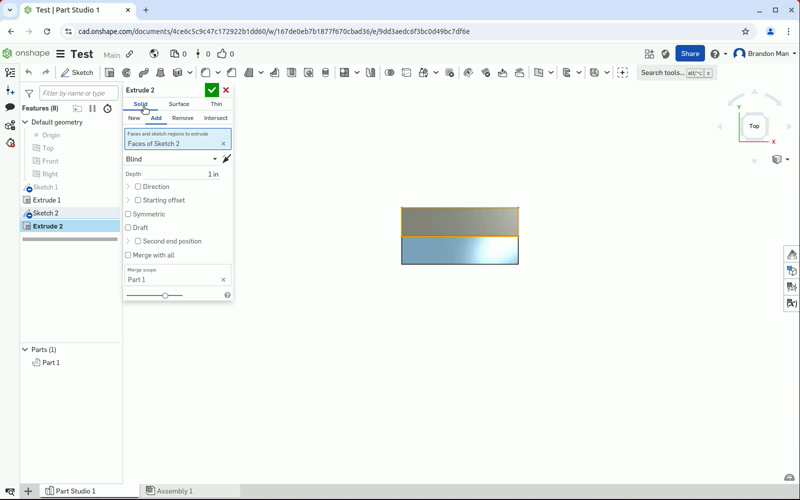
click(143, 106)
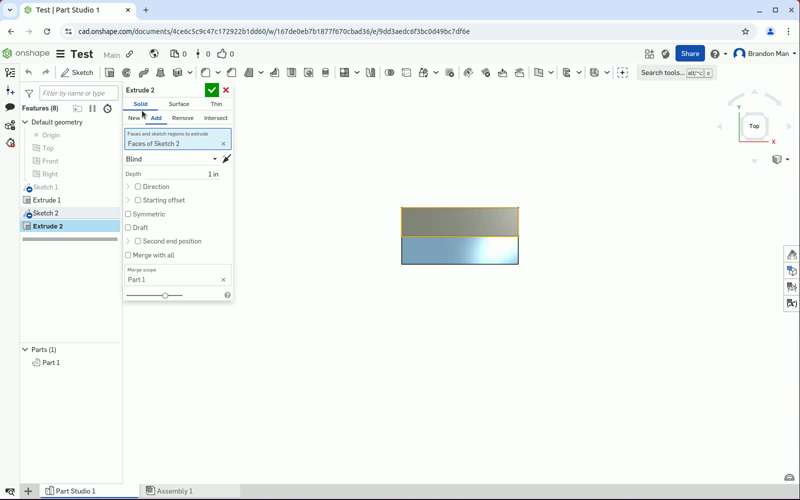
mouse_move(137, 120)
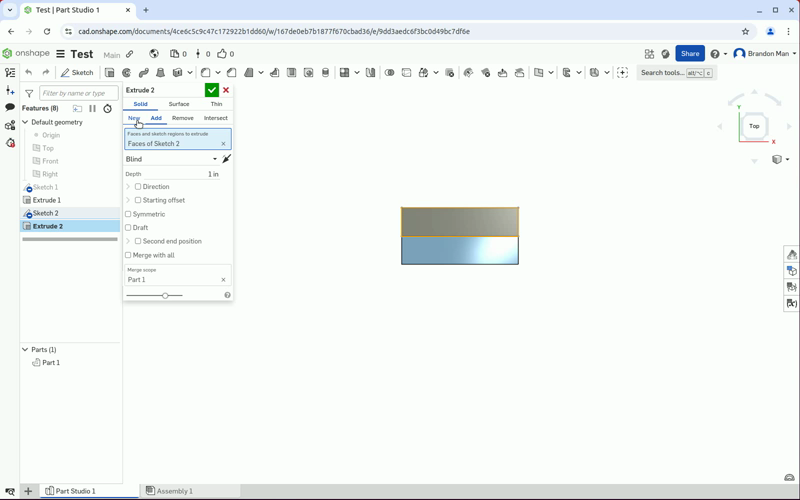
click(137, 120)
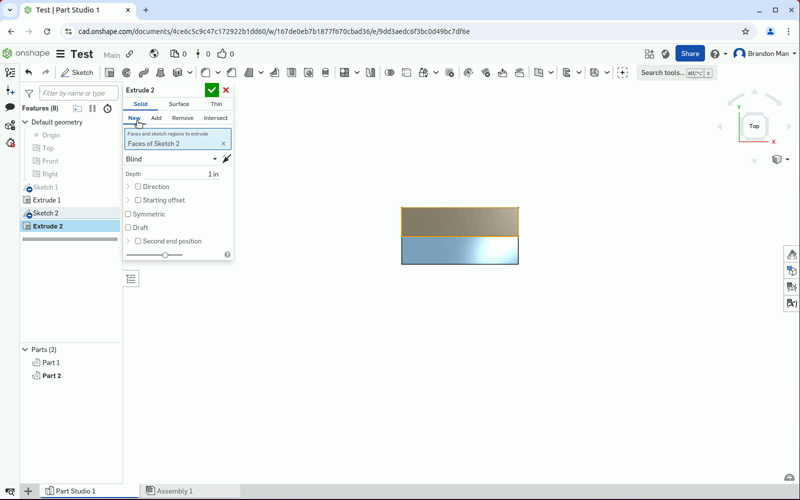
key(tab, 4)
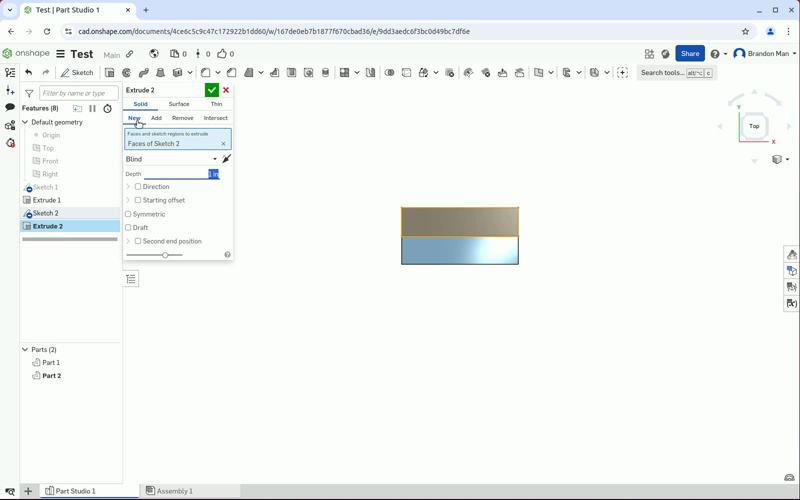
text(3.851)
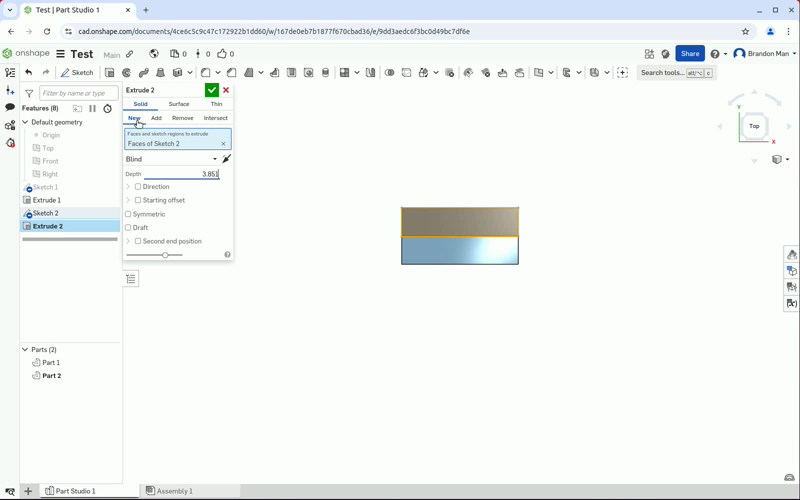
key(enter)
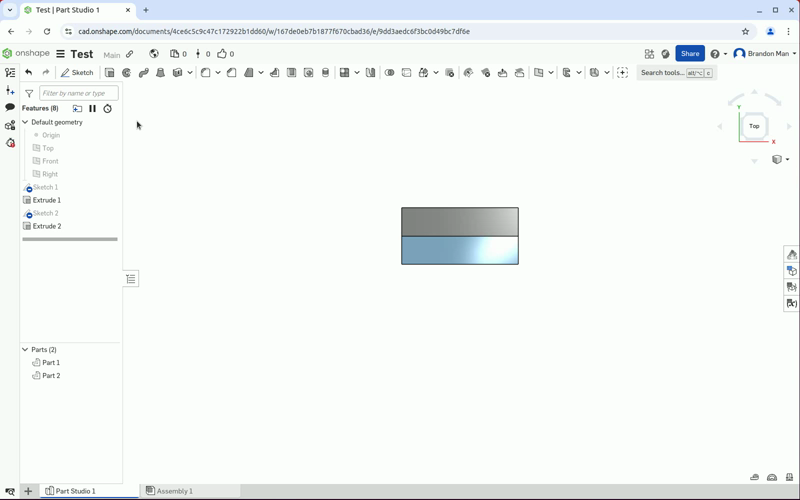
key(shift+h)
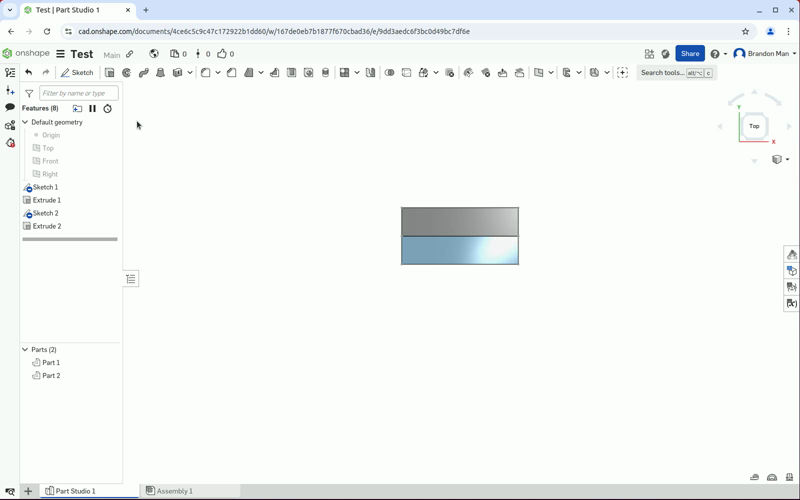
key(shift+h)
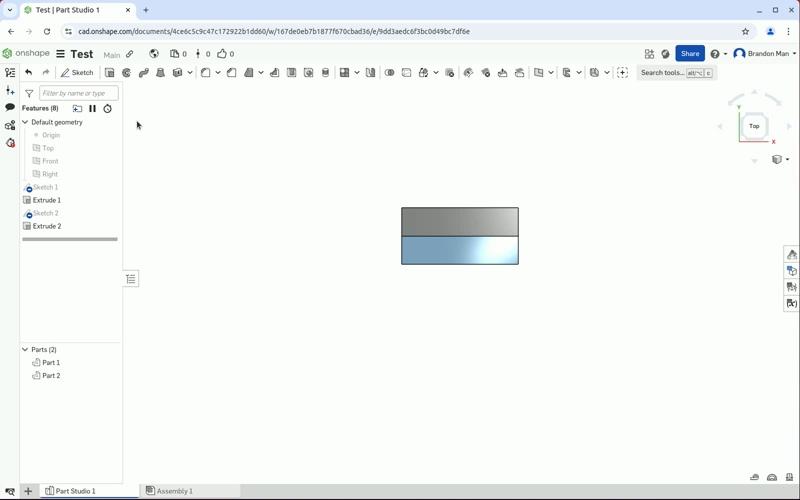
mouse_move(73, 189)
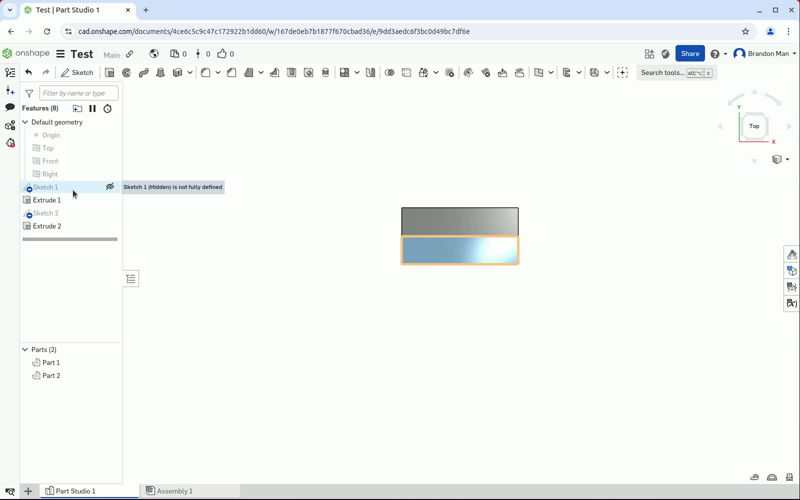
click(73, 189)
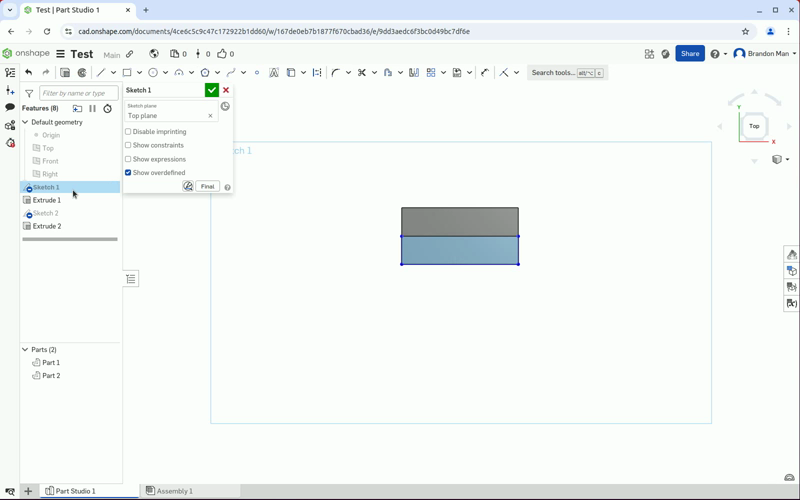
mouse_move(229, 92)
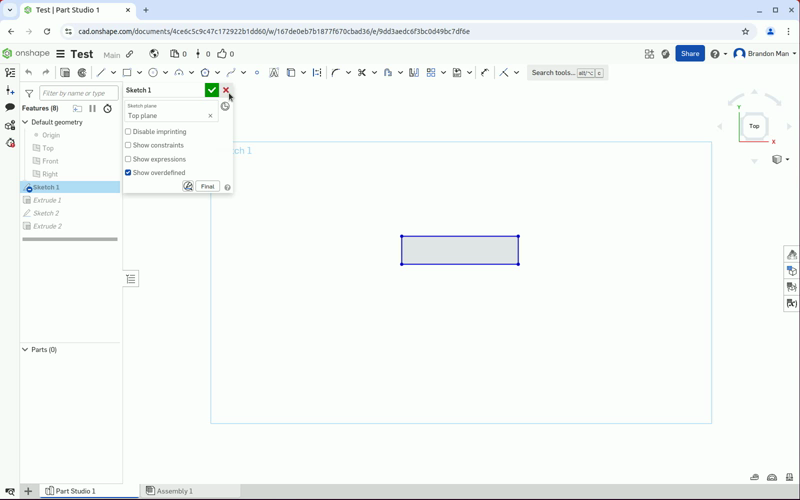
click(229, 92)
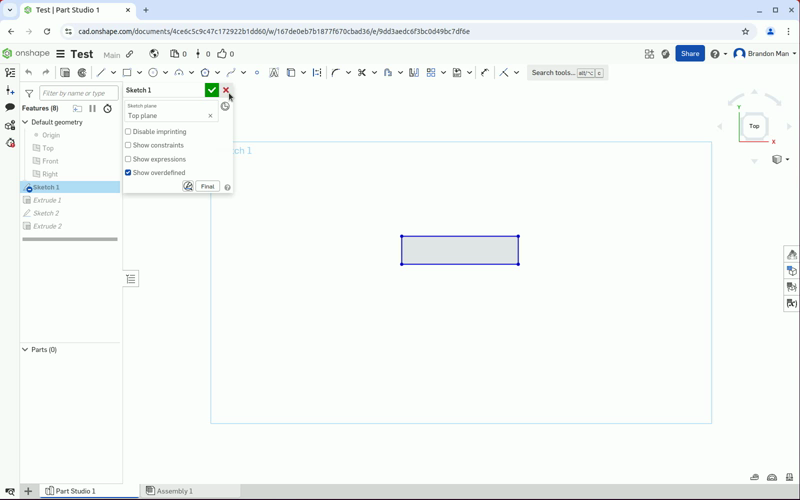
key(shift+s)
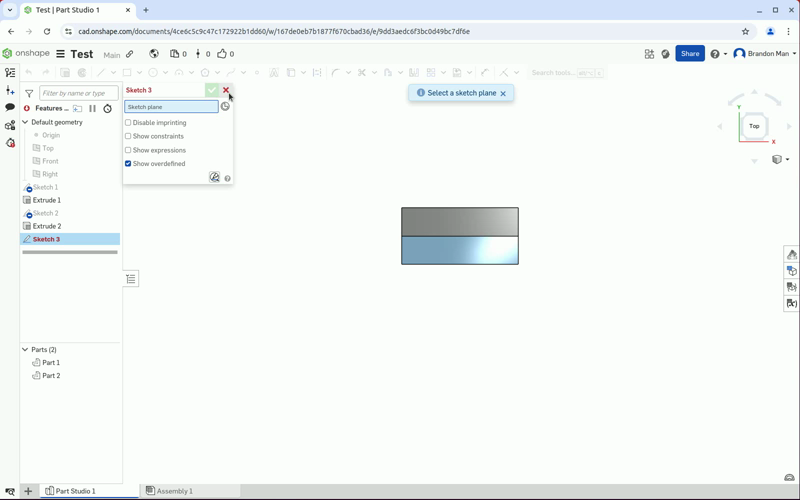
mouse_move(73, 150)
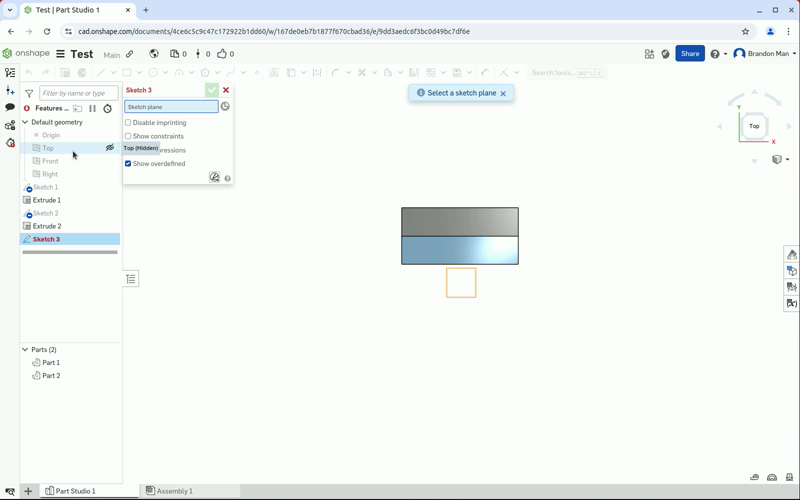
click(73, 150)
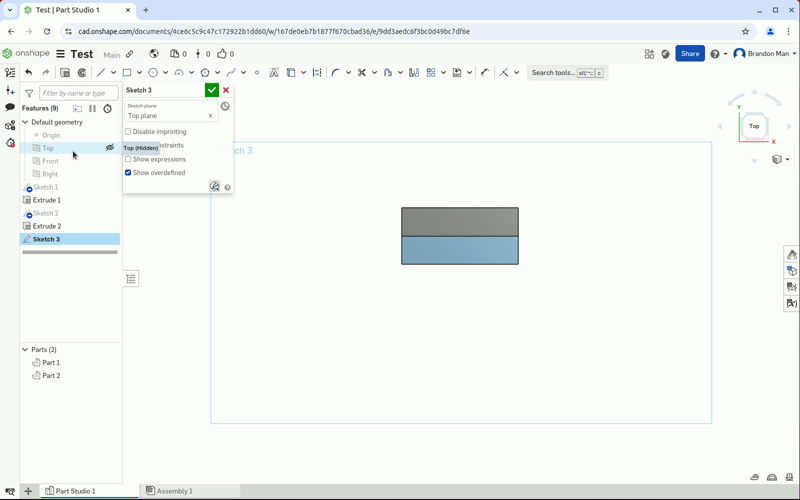
mouse_move(73, 352)
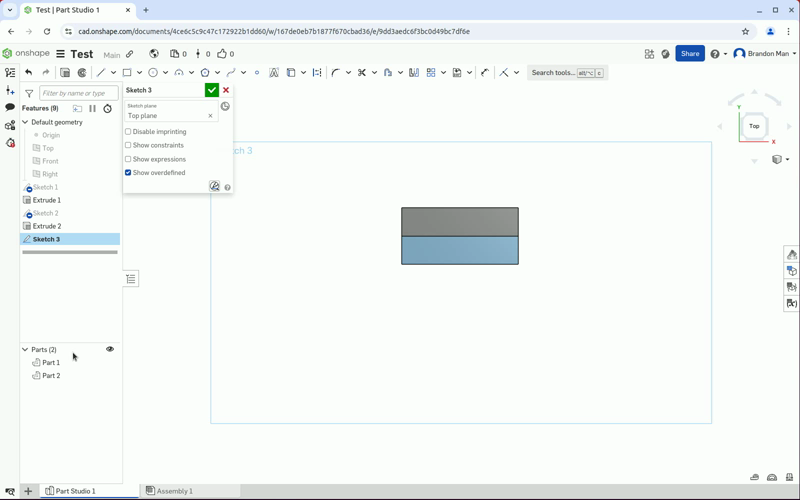
key(y)
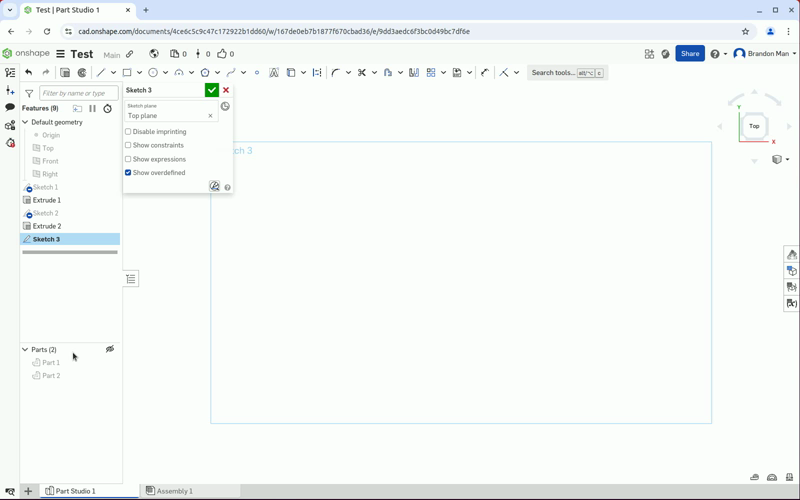
key(l)
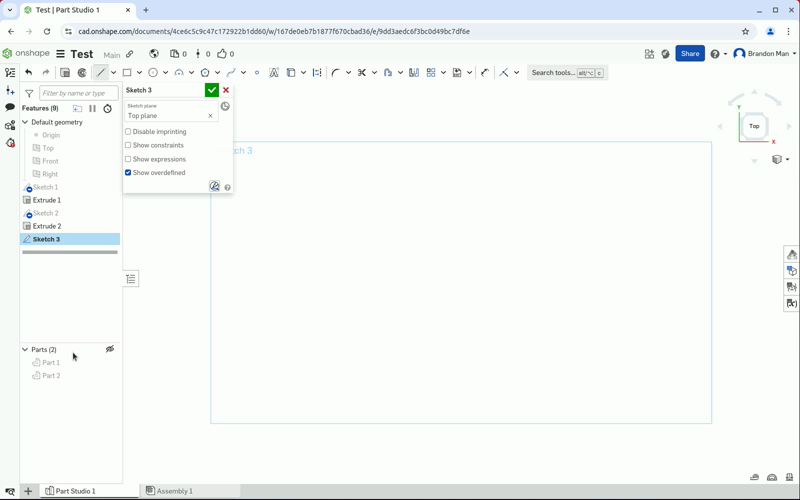
key_down(shift)
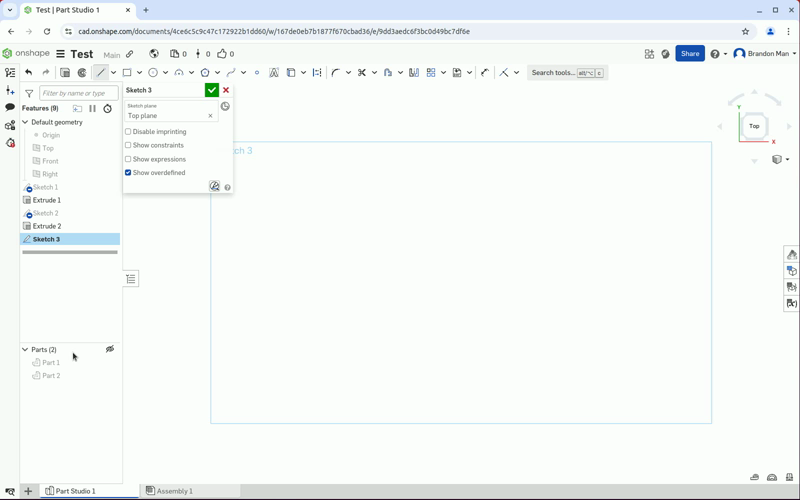
mouse_move(401, 357)
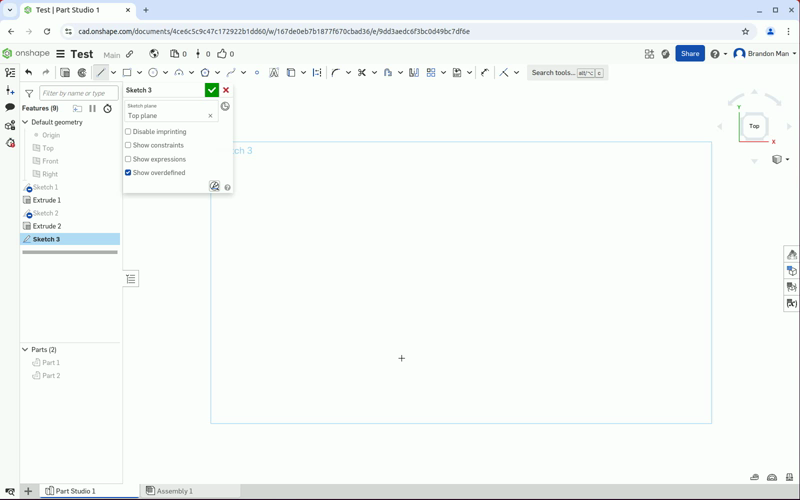
click(401, 357)
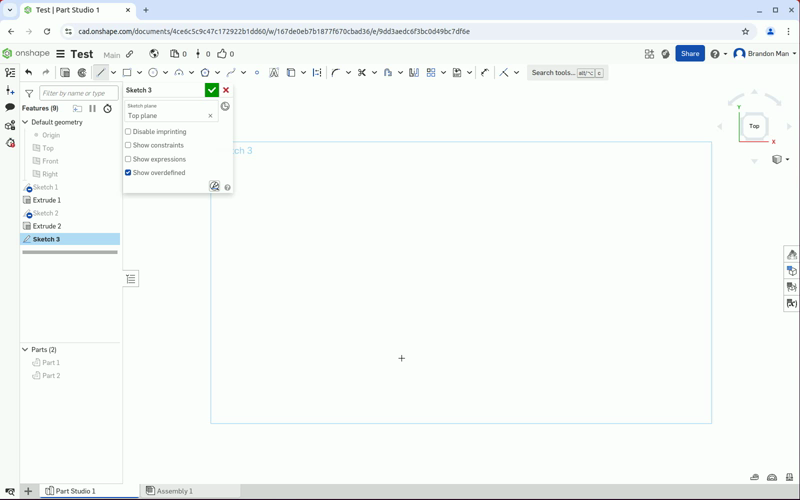
key_up(shift)
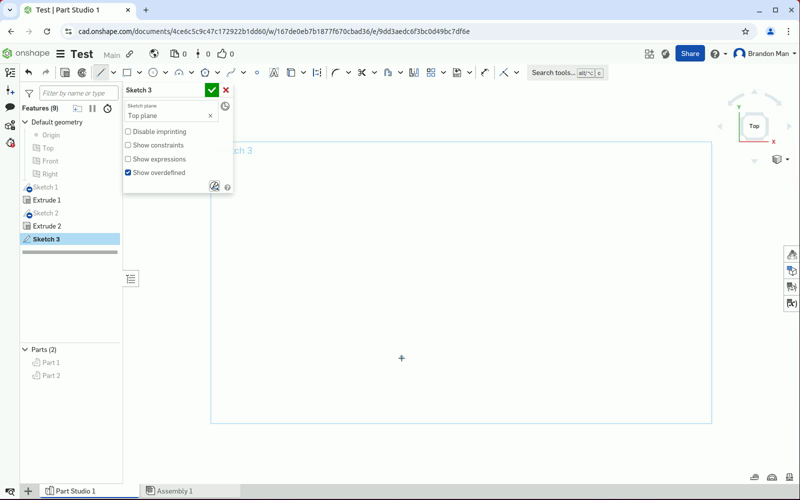
key_down(shift)
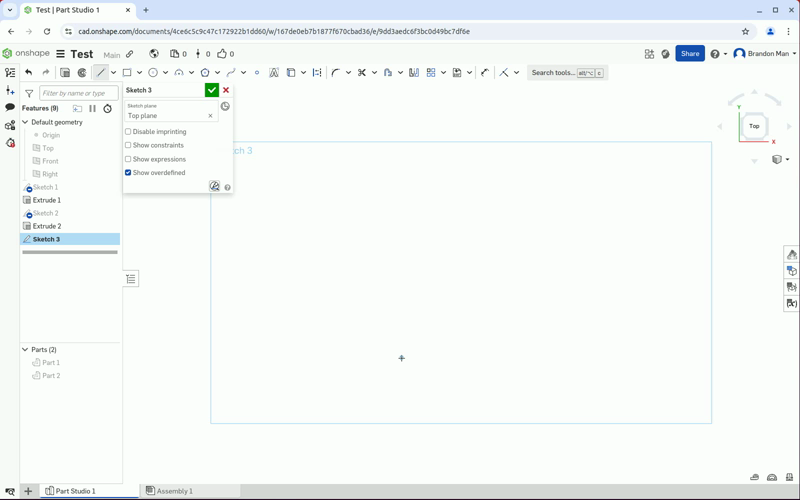
mouse_move(518, 357)
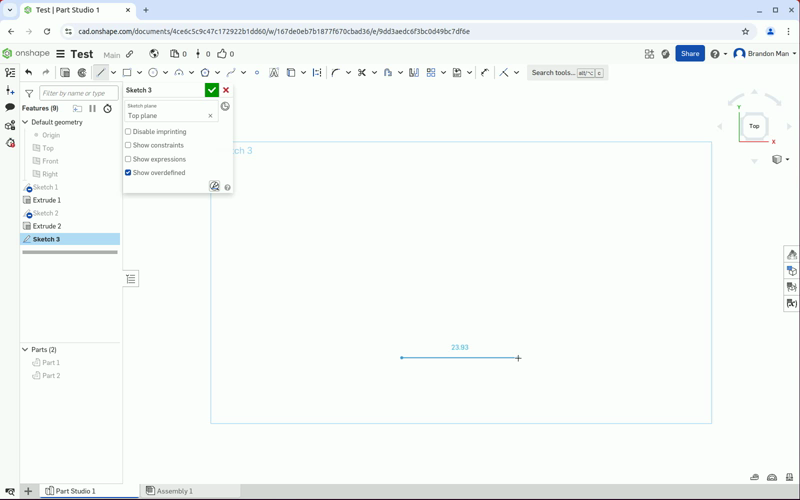
click(518, 357)
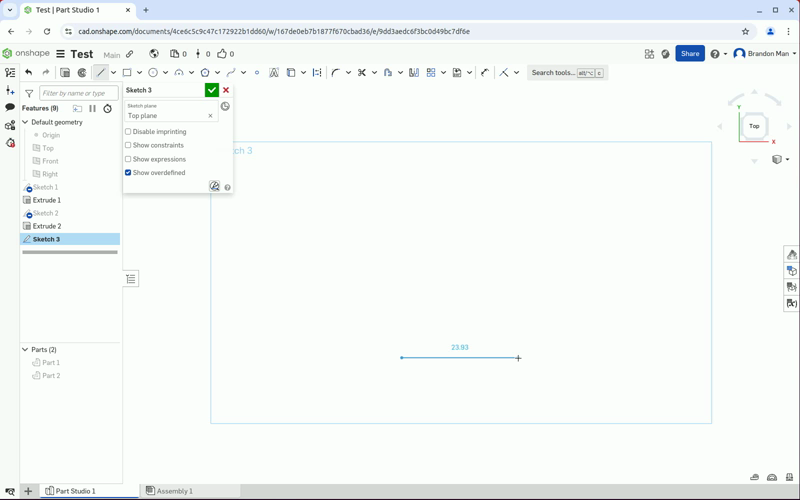
key_up(shift)
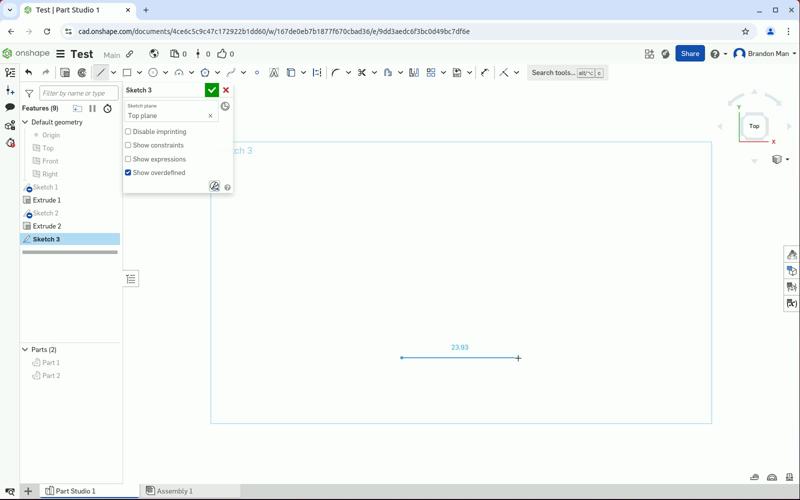
key_down(shift)
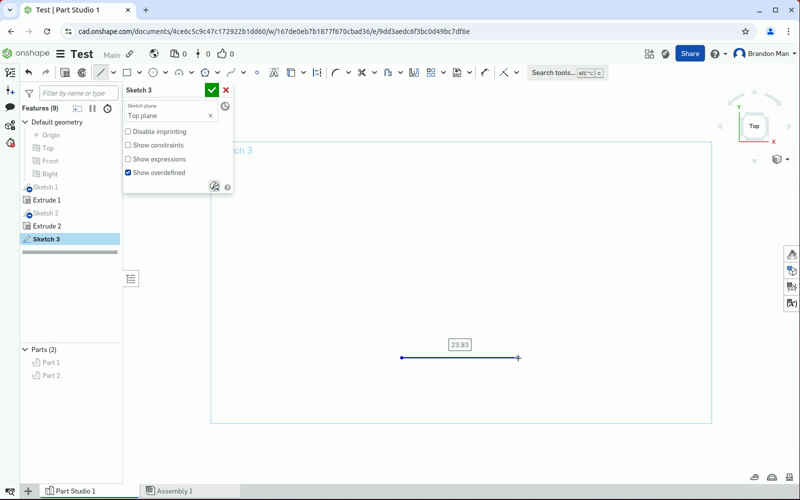
mouse_move(518, 264)
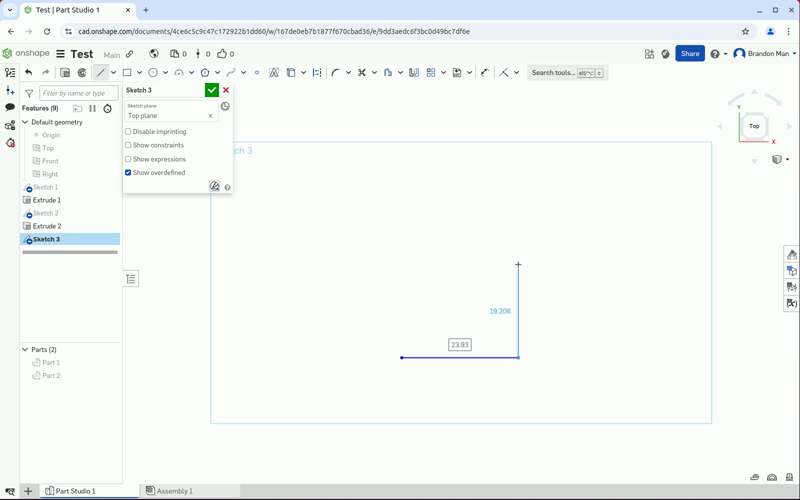
click(518, 264)
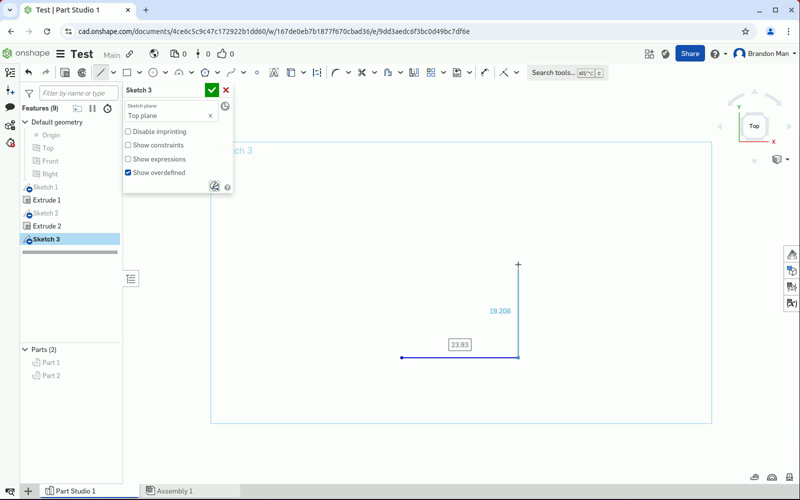
key_up(shift)
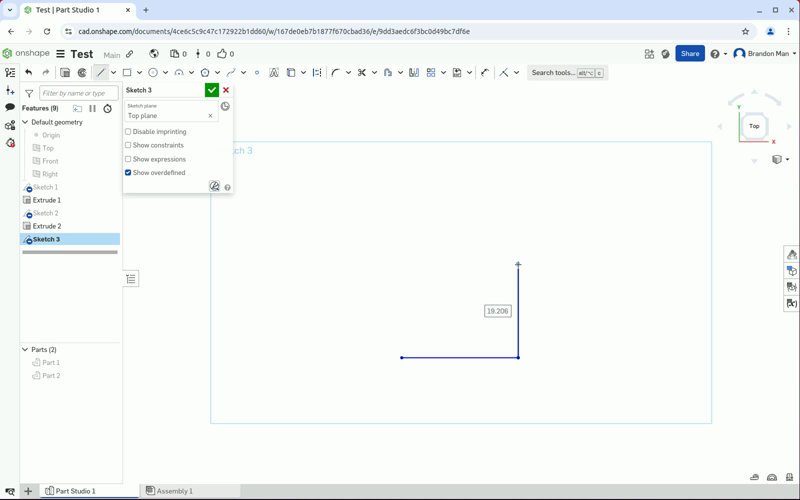
key_down(shift)
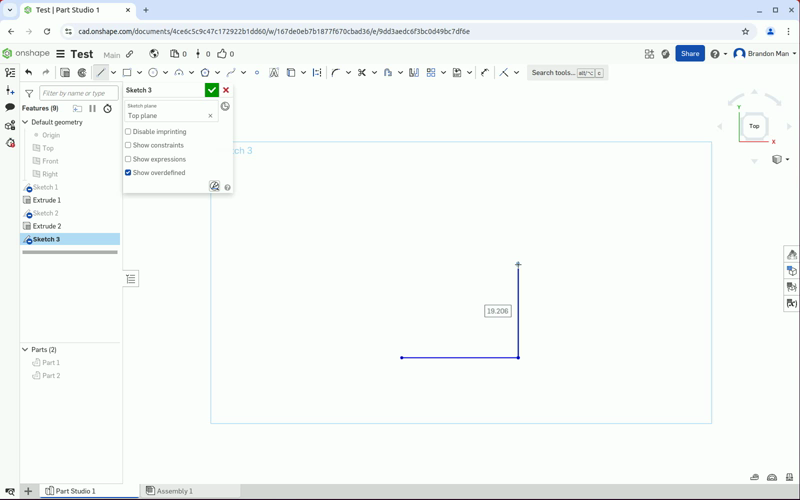
mouse_move(401, 264)
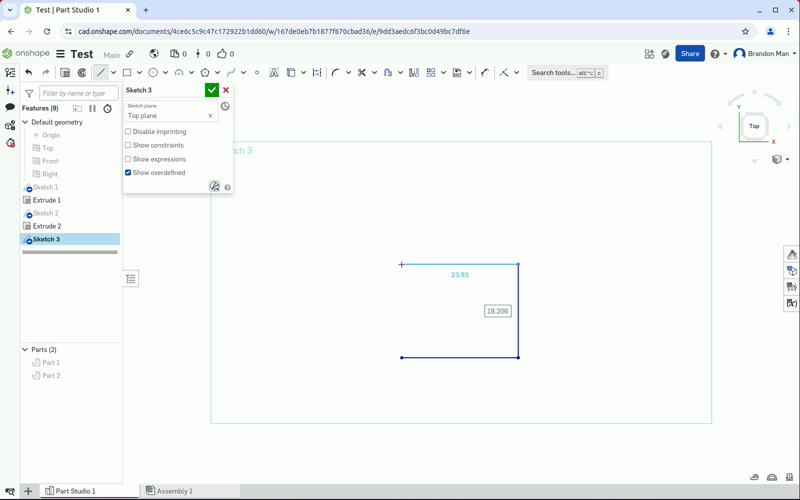
click(401, 264)
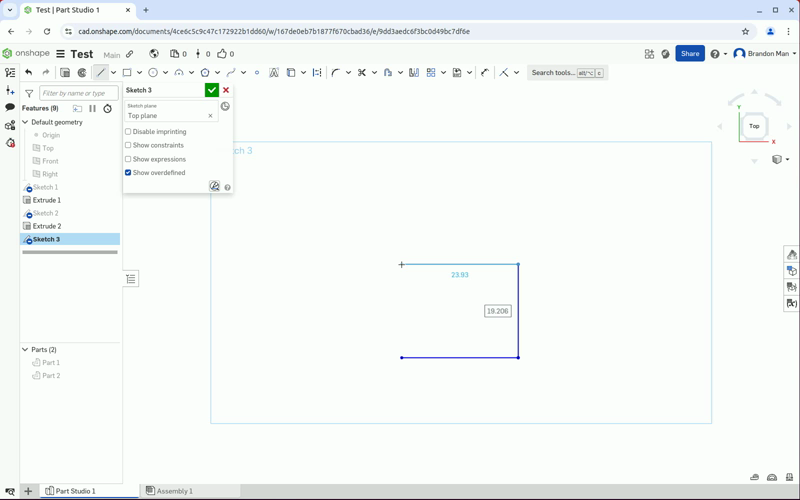
key_up(shift)
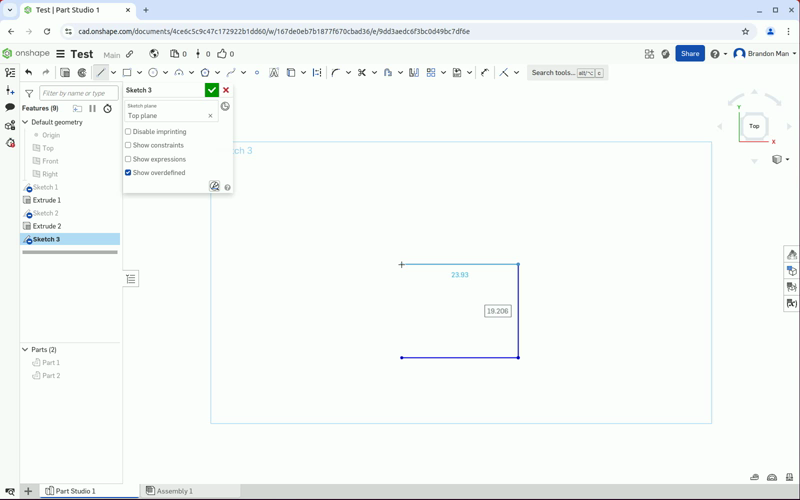
key_down(shift)
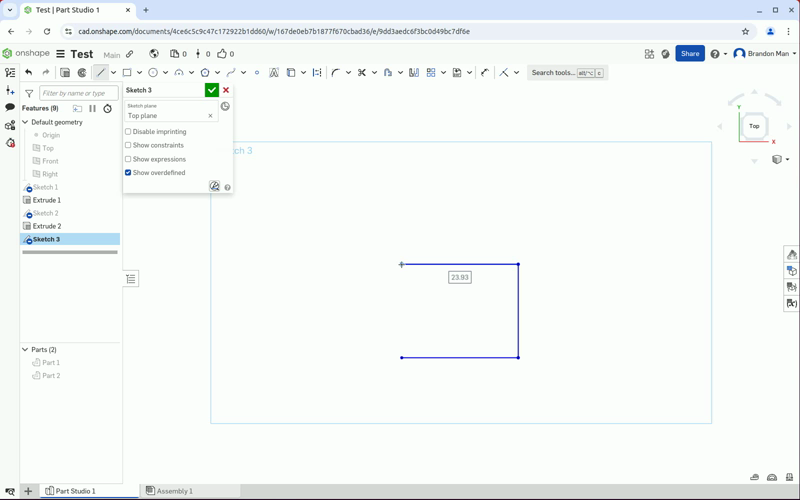
mouse_move(401, 357)
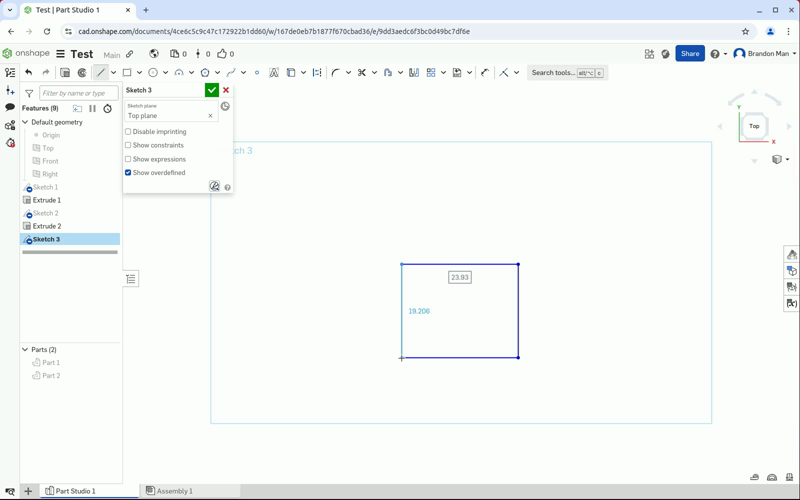
key_up(shift)
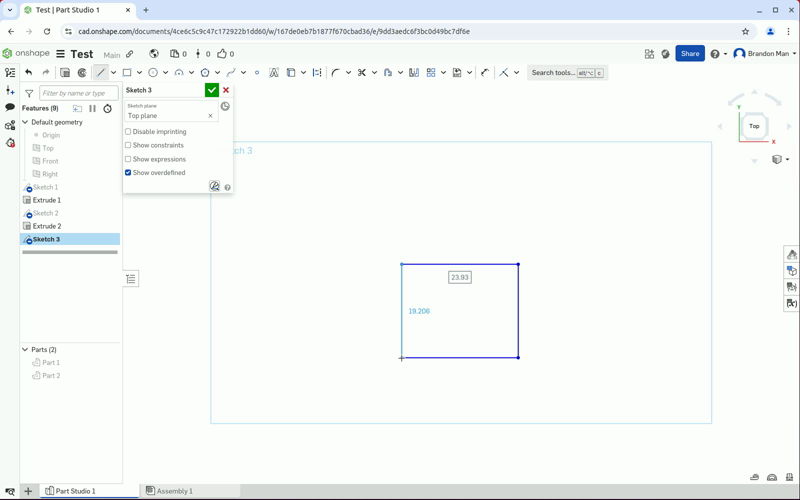
click(401, 357)
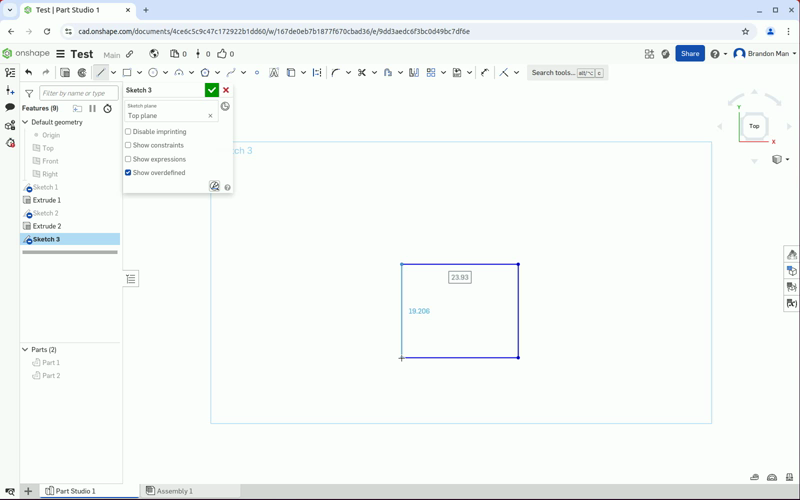
key(esc)
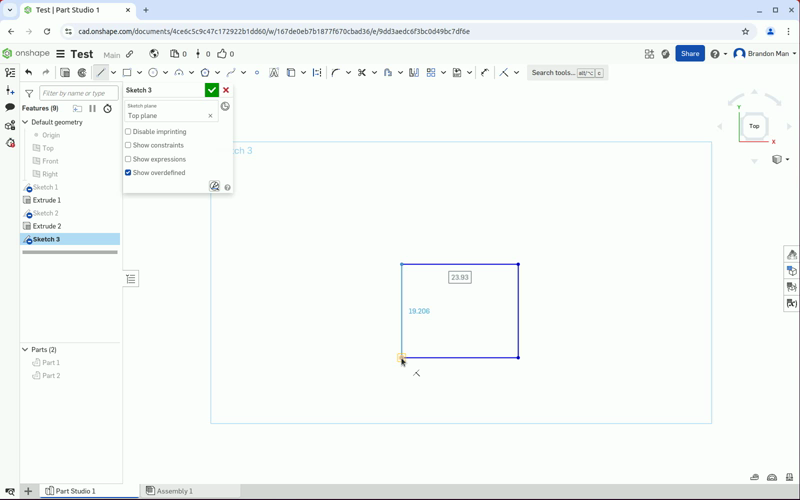
mouse_move(431, 349)
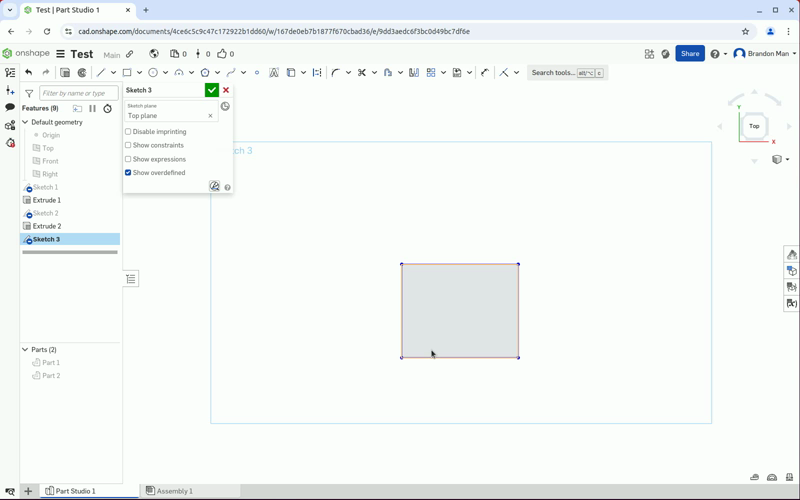
click(431, 349)
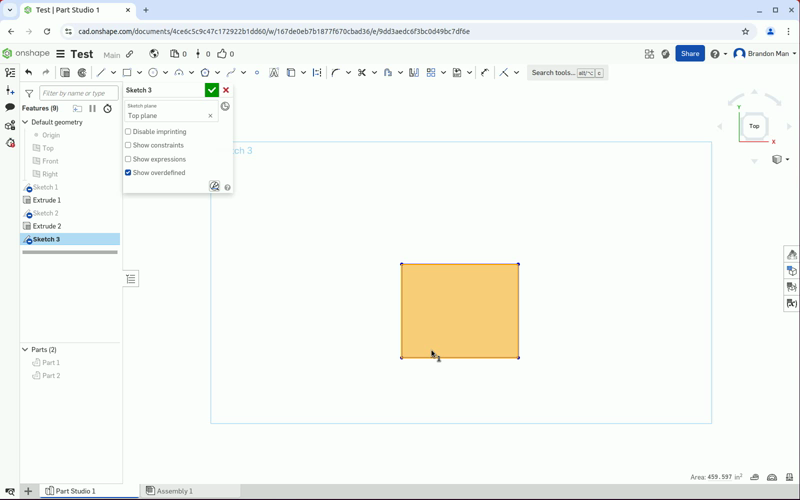
mouse_move(73, 352)
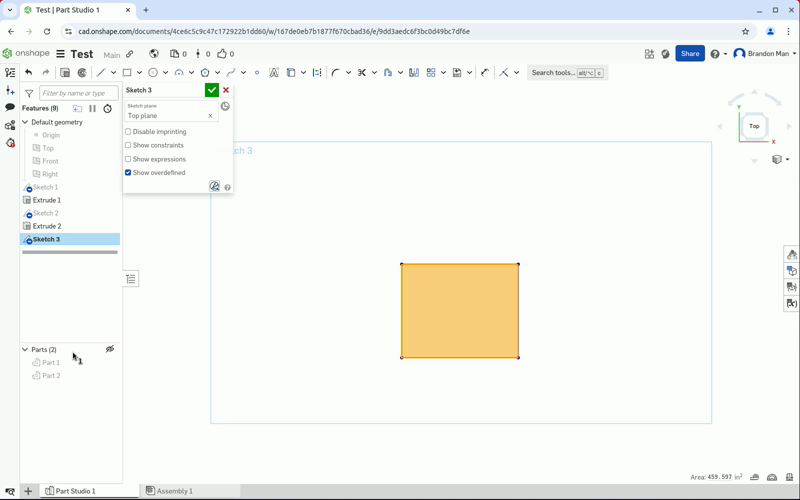
key(shift+y)
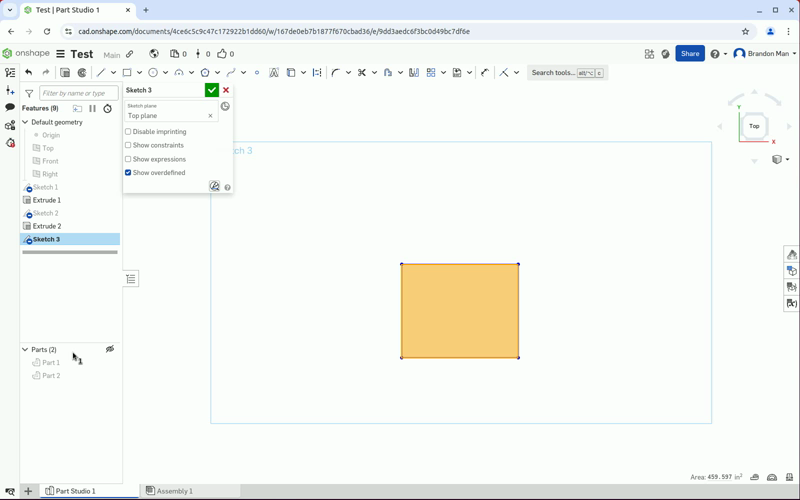
key(shift+e)
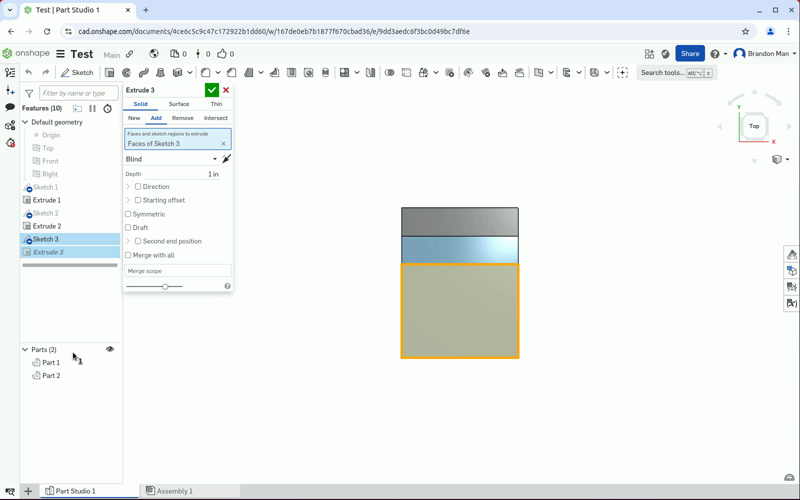
mouse_move(143, 106)
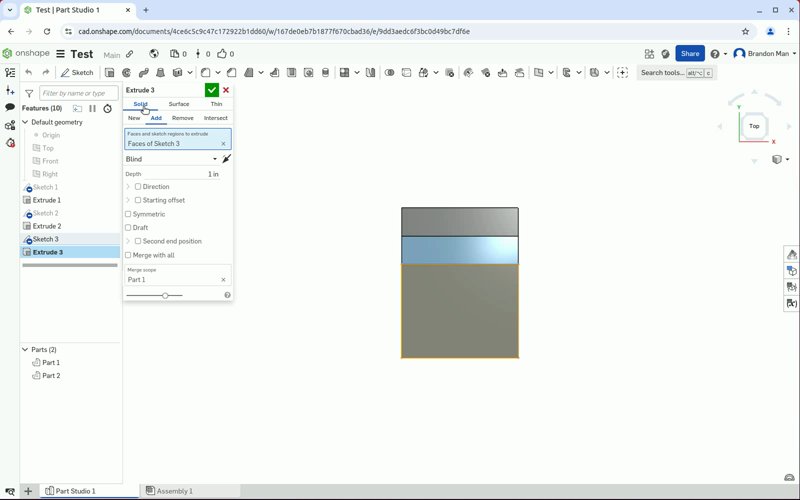
click(143, 106)
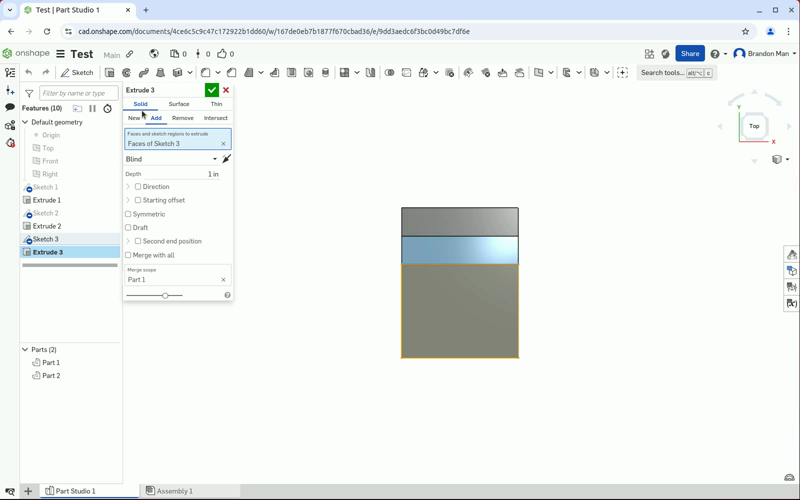
mouse_move(137, 120)
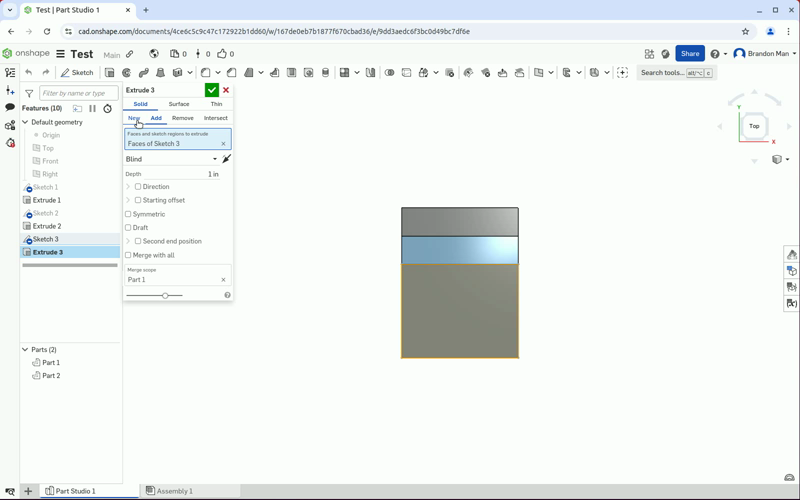
click(137, 120)
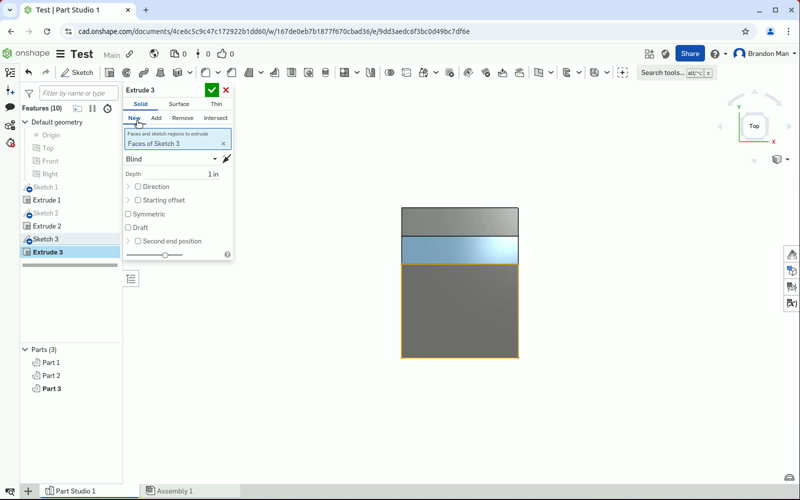
key(tab, 4)
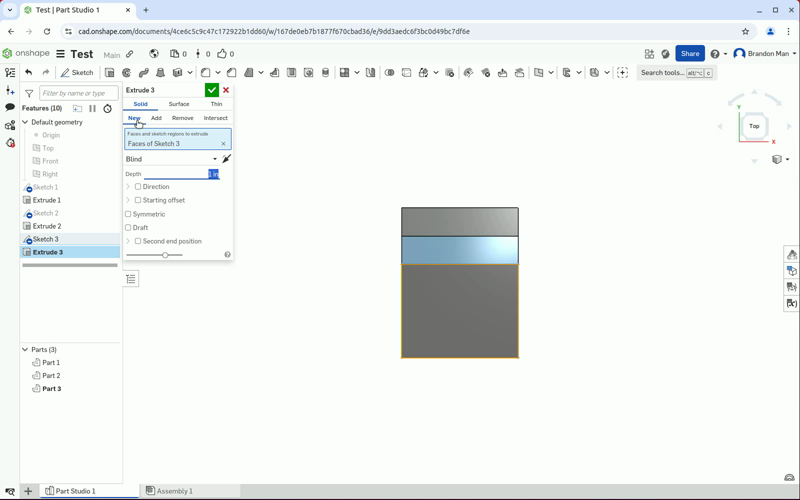
text(3.851)
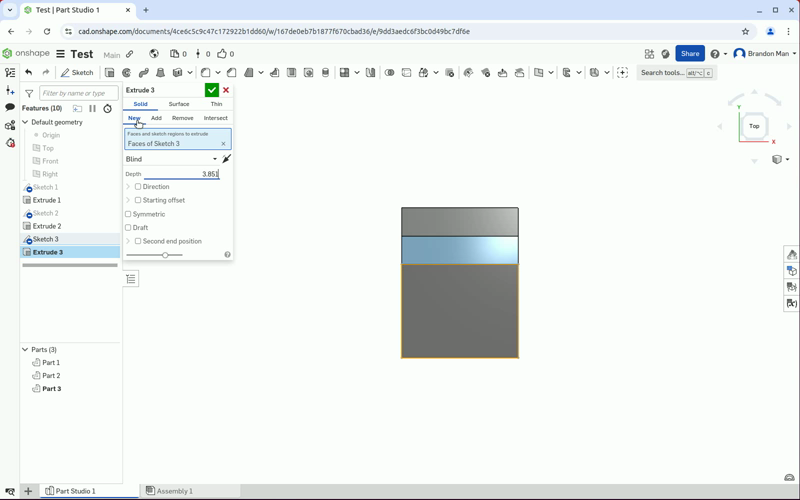
key(enter)
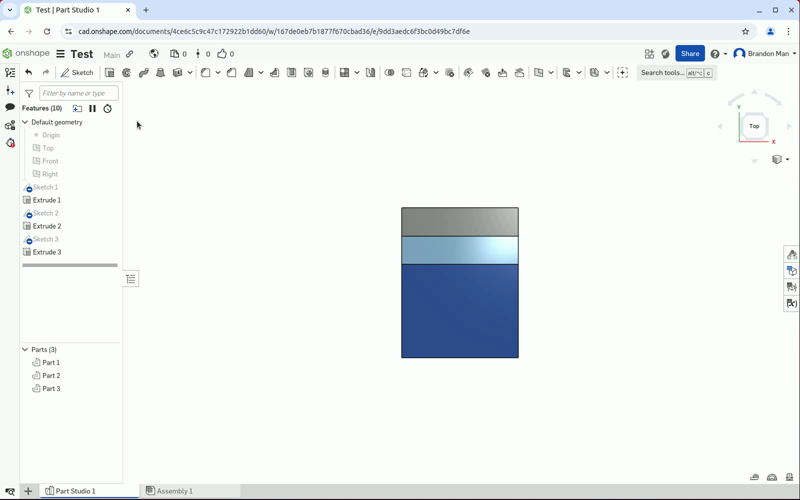
key(shift+h)
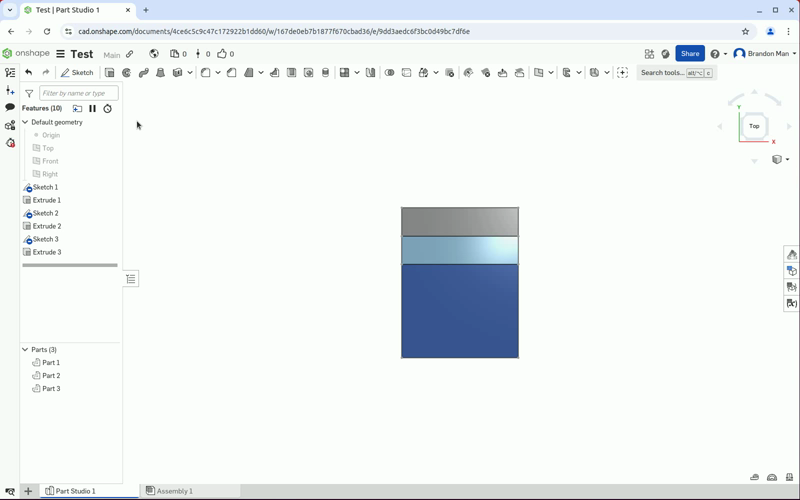
key(shift+h)
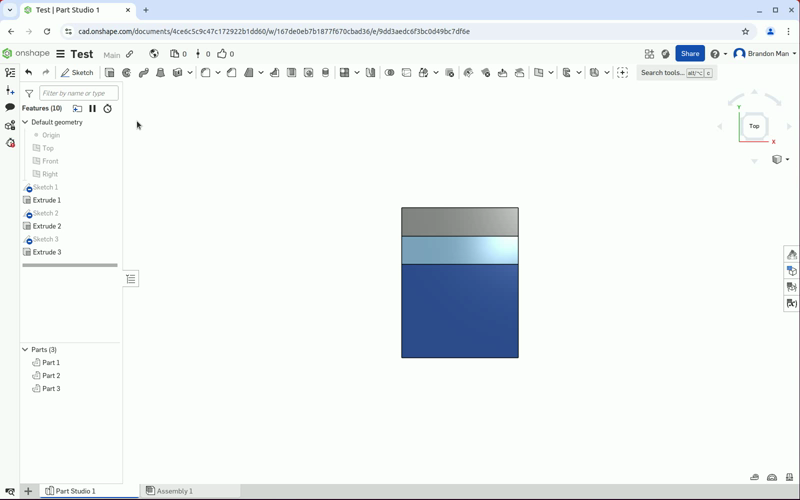
mouse_move(73, 189)
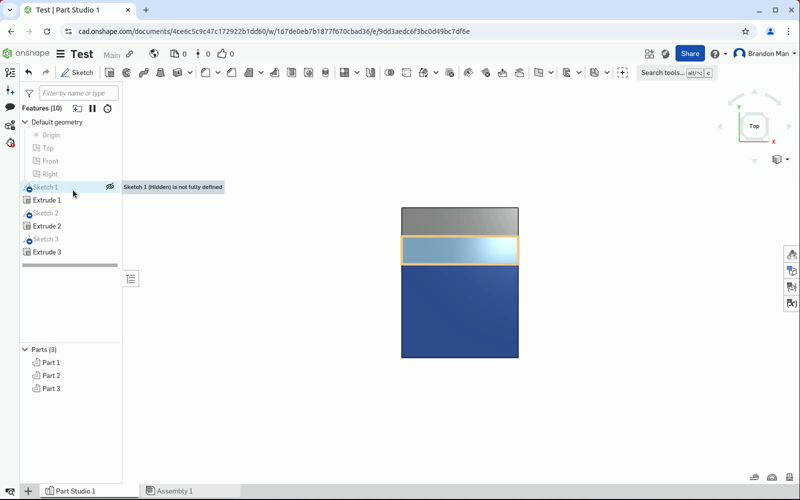
click(73, 189)
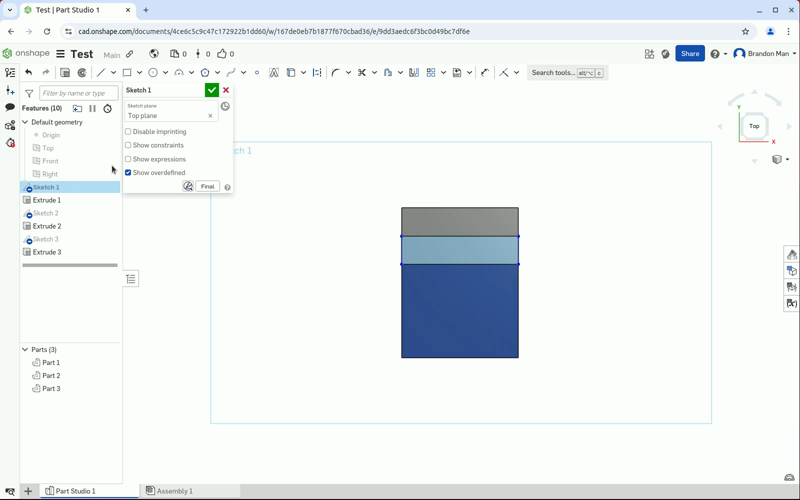
mouse_move(229, 92)
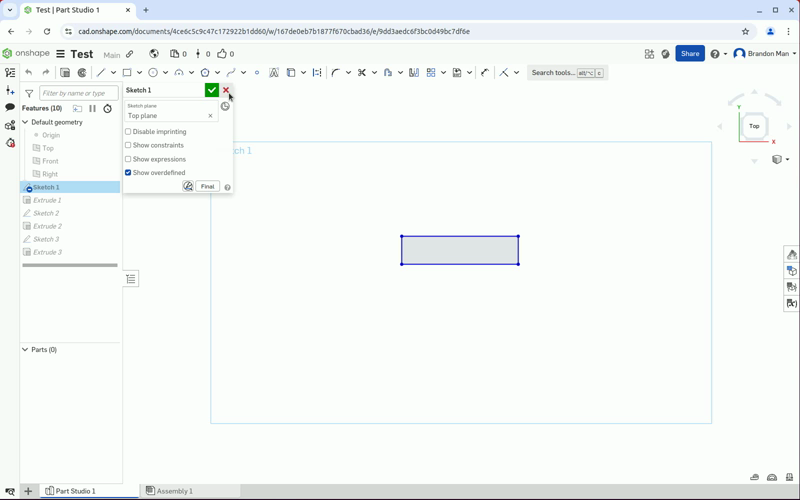
click(229, 92)
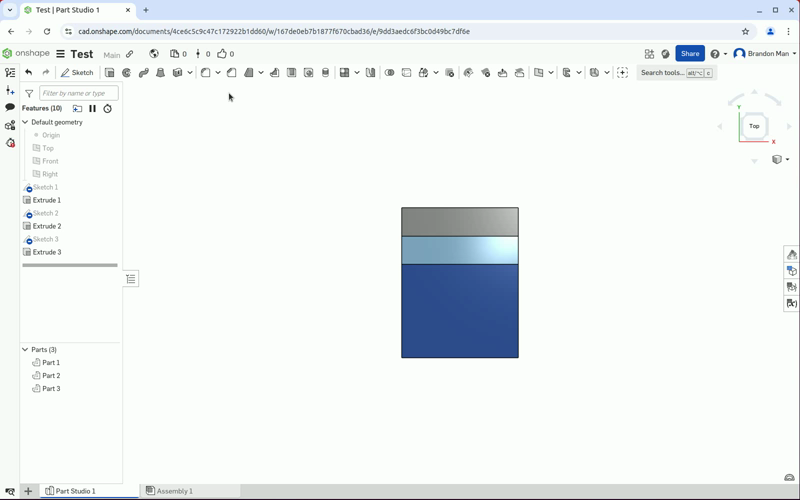
mouse_move(73, 352)
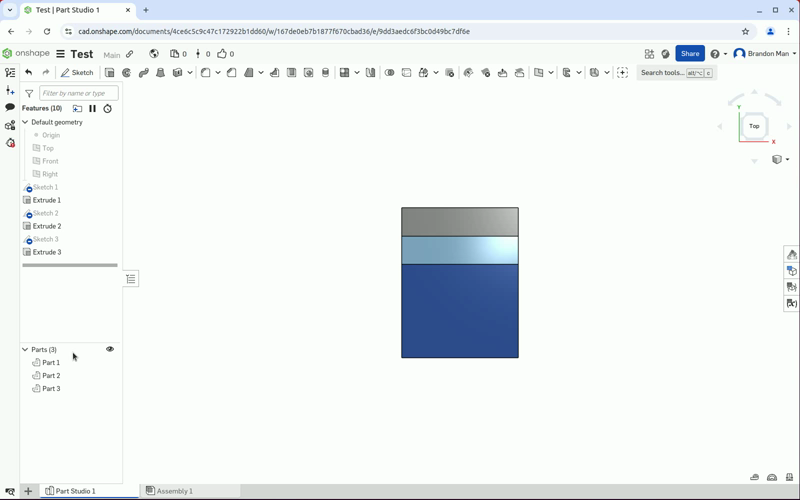
key(y)
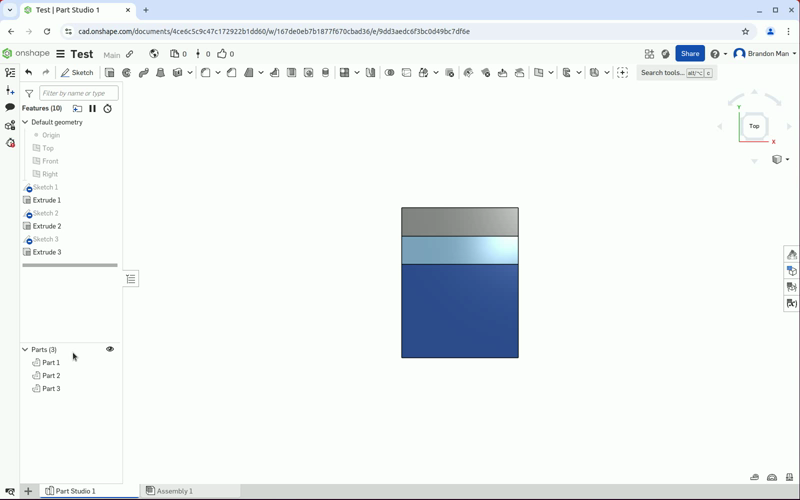
key(shift+p)
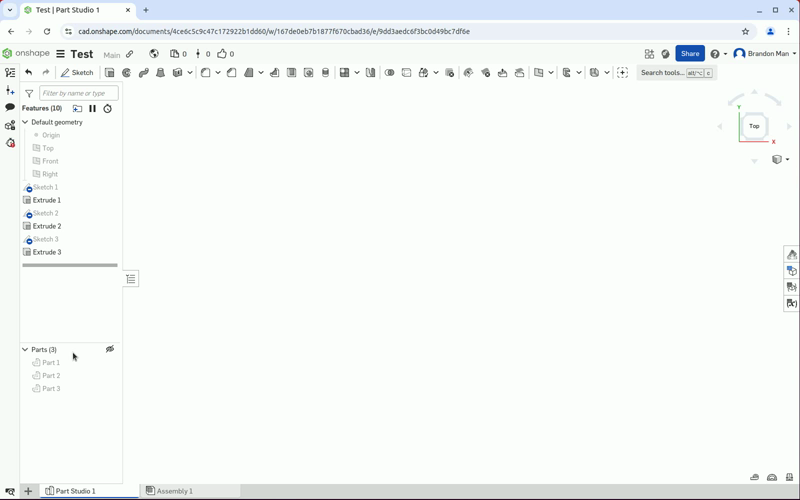
key(space)
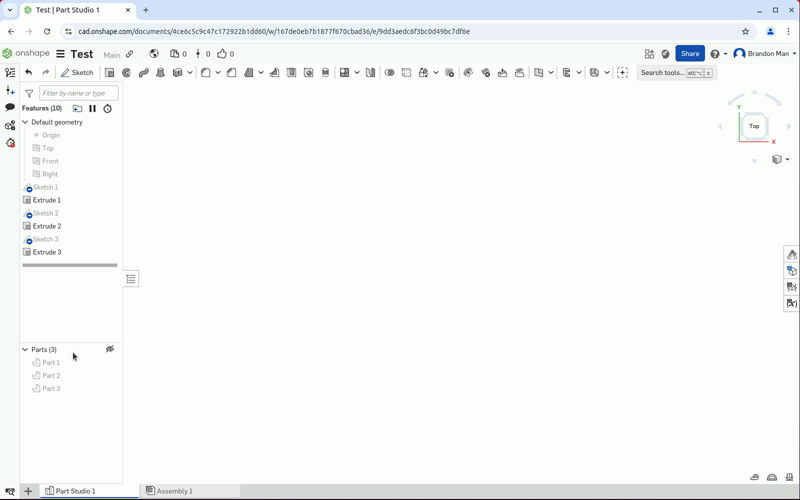
key_down(shift)
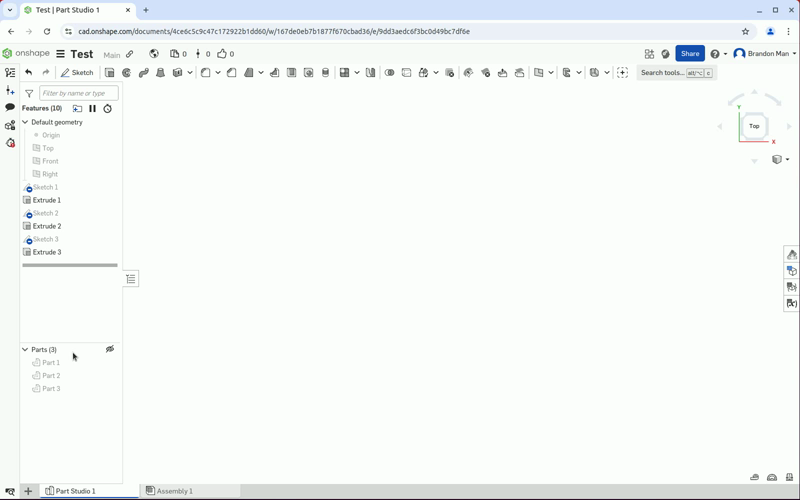
key(up)
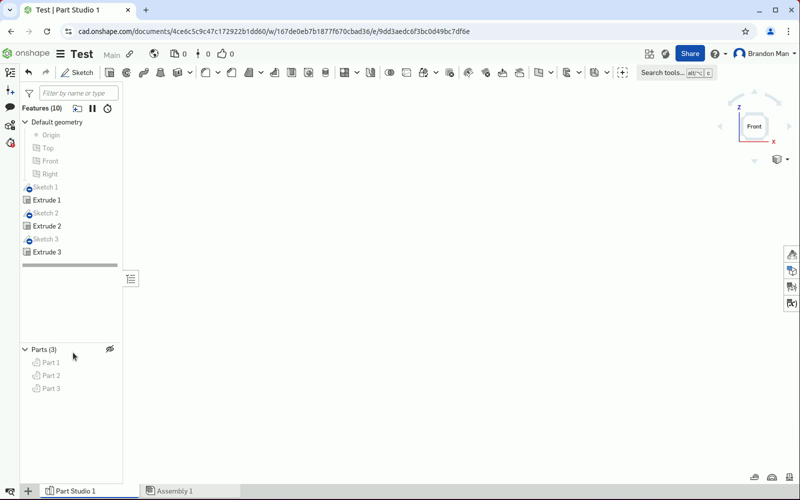
key_up(shift)
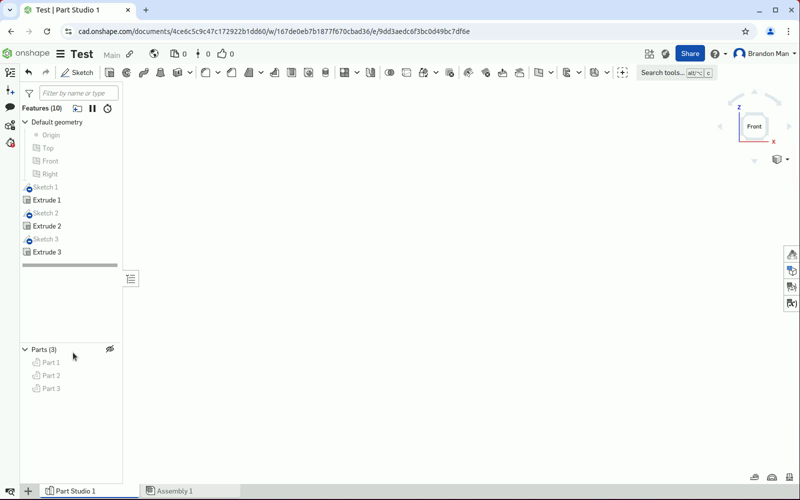
mouse_move(73, 352)
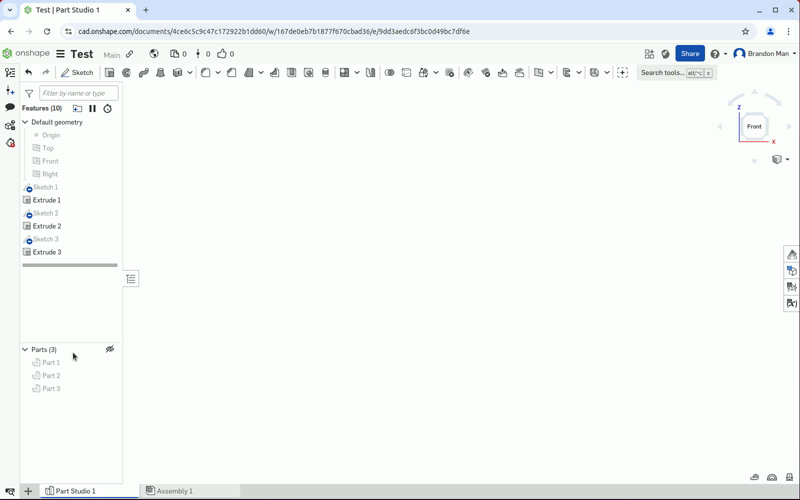
key(shift+y)
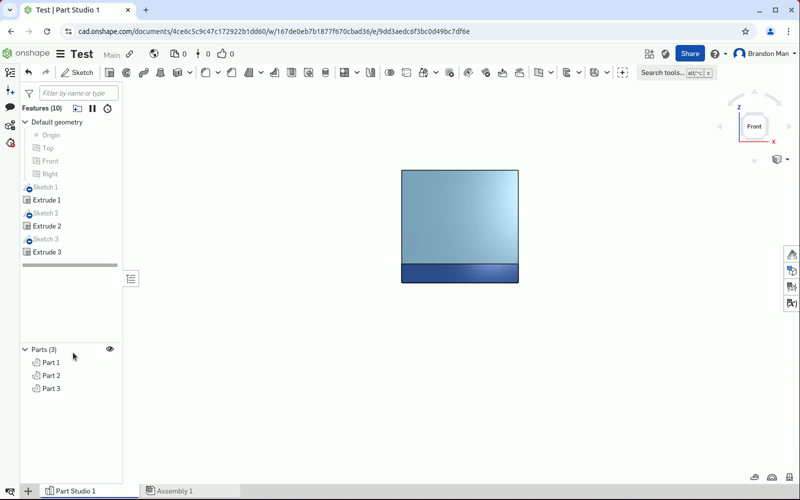
mouse_move(541, 75)
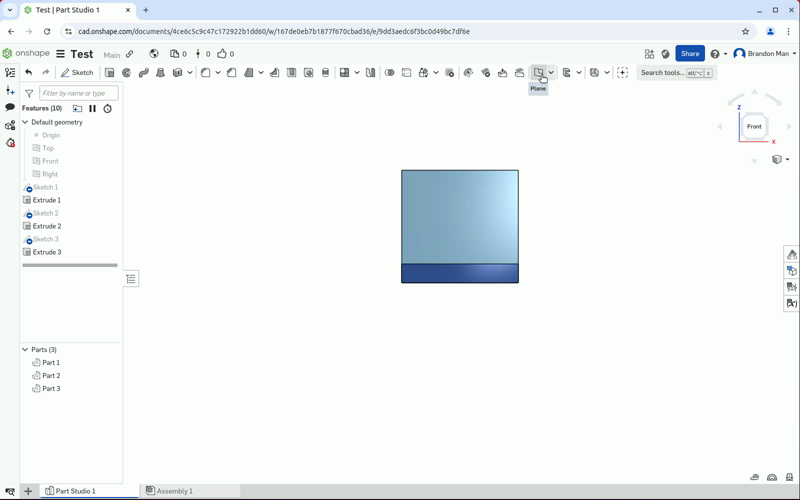
click(541, 75)
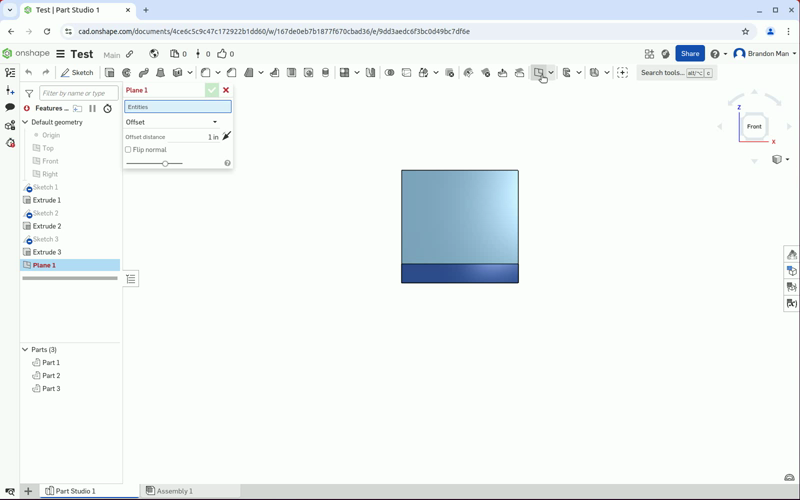
mouse_move(73, 163)
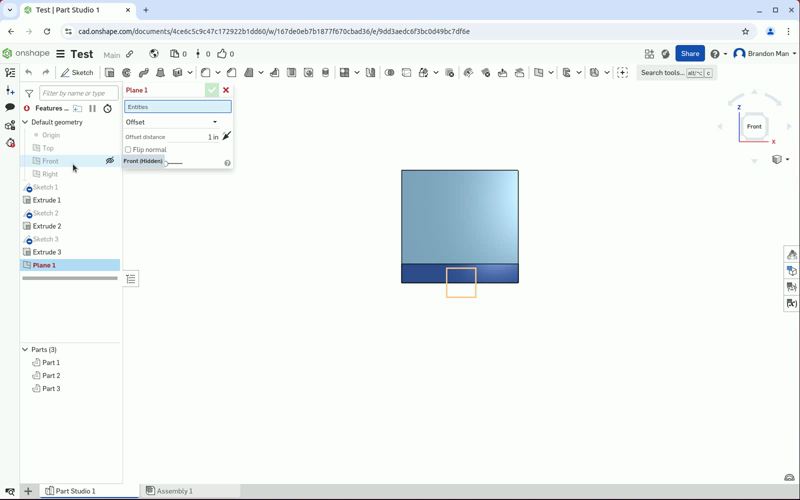
click(73, 163)
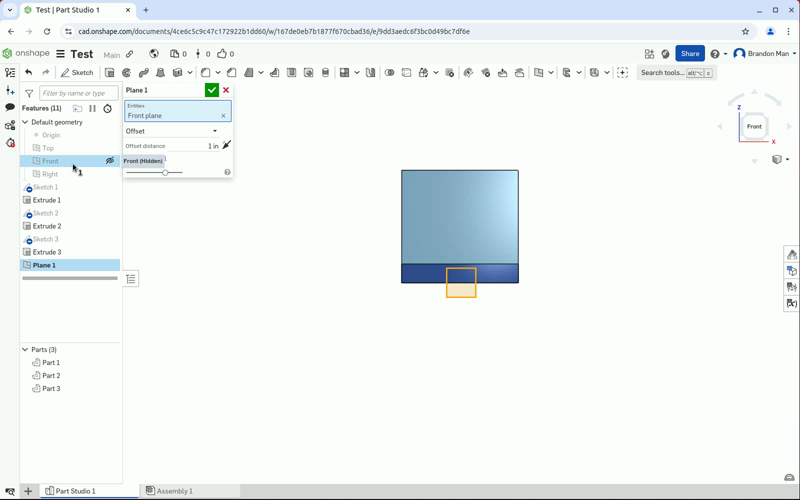
key(tab, 2)
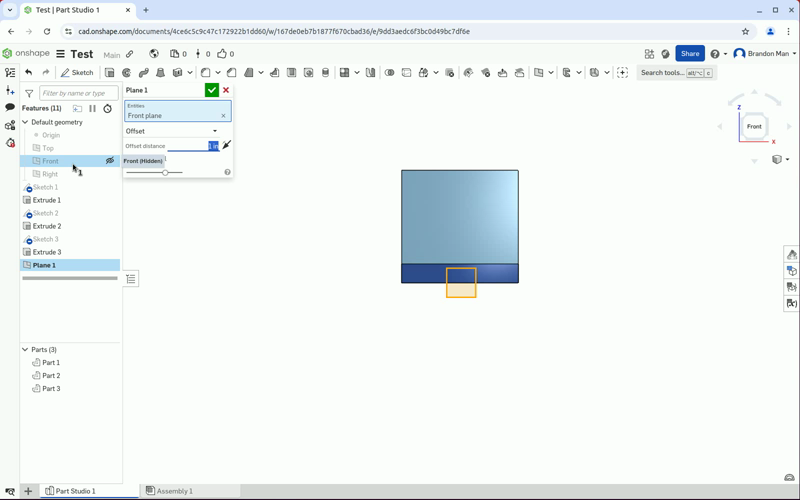
text(3.851)
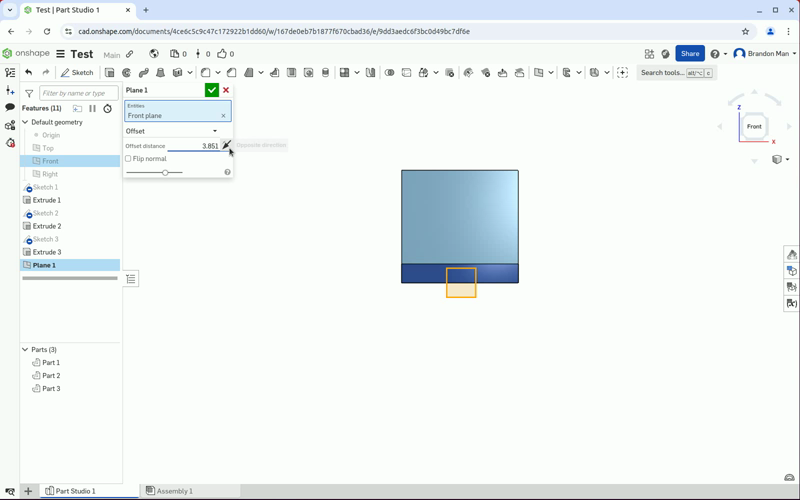
mouse_move(229, 147)
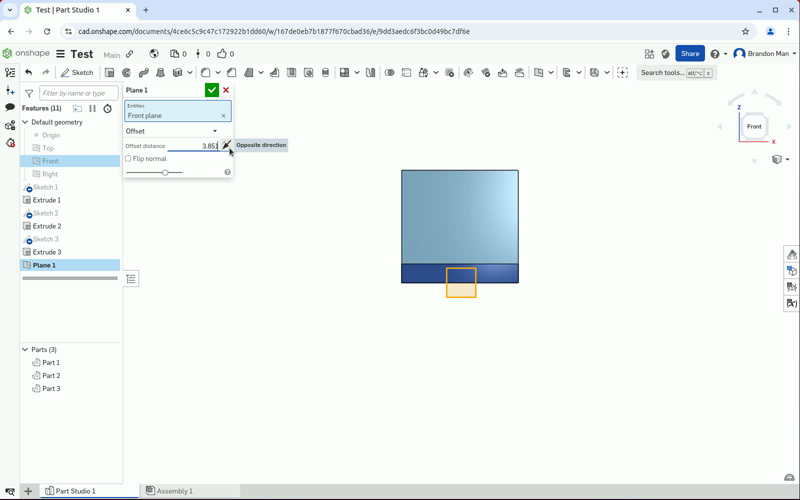
click(229, 147)
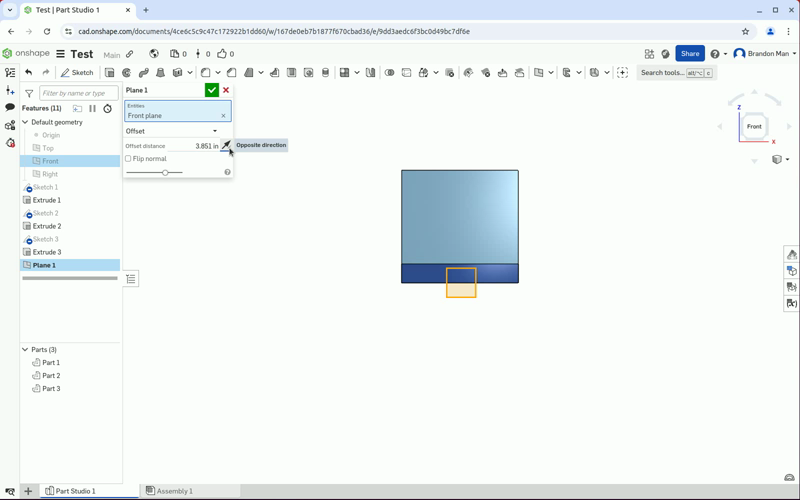
key(enter, 2)
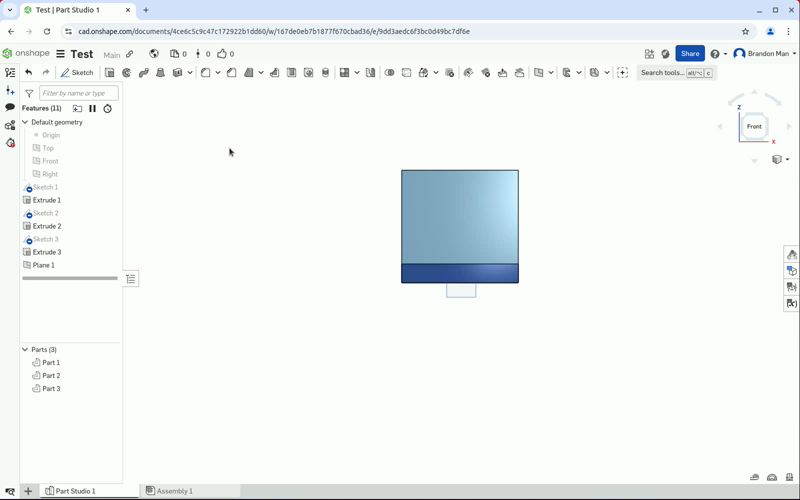
key(shift+s)
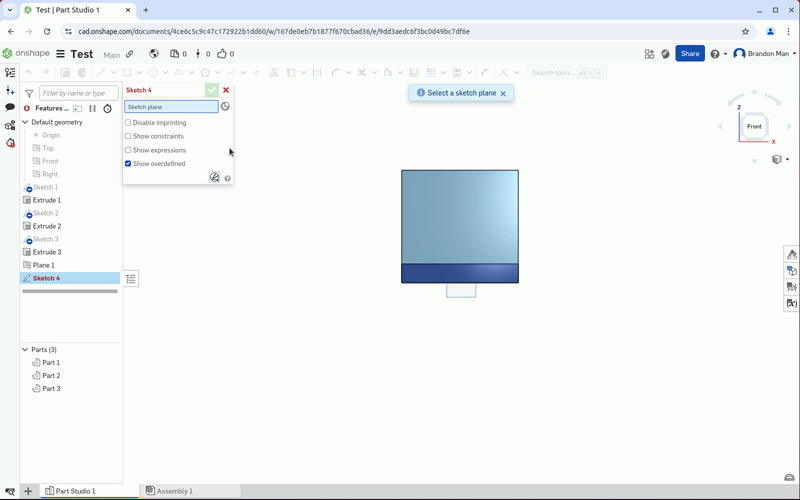
mouse_move(73, 267)
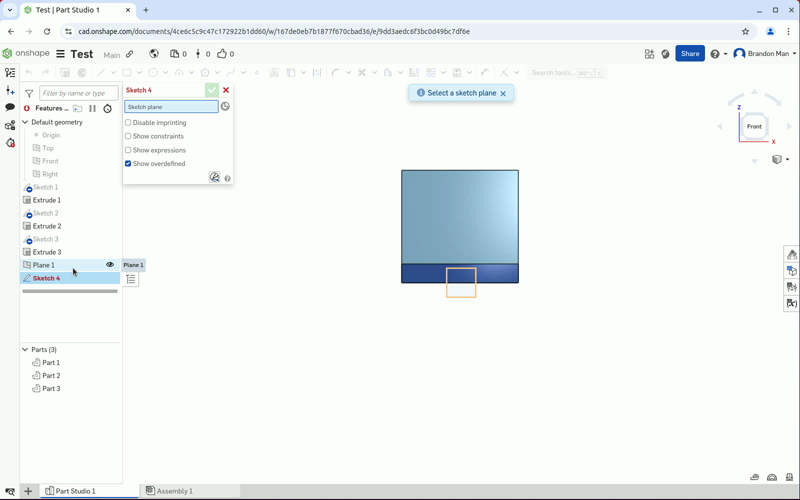
click(73, 267)
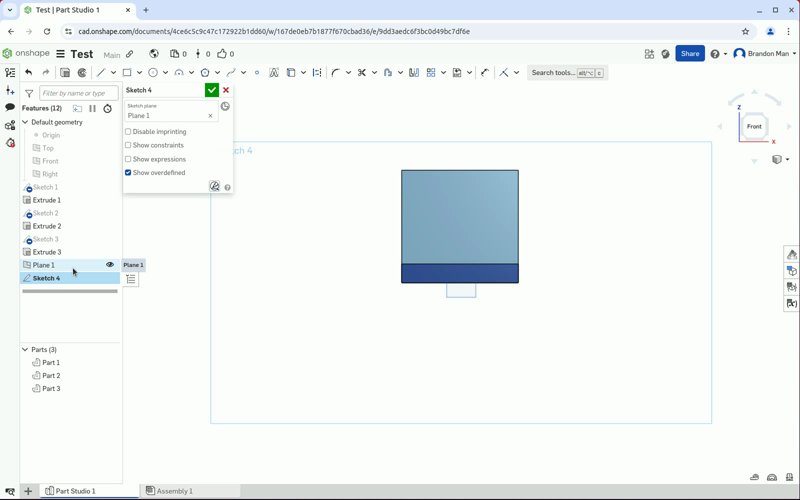
mouse_move(73, 352)
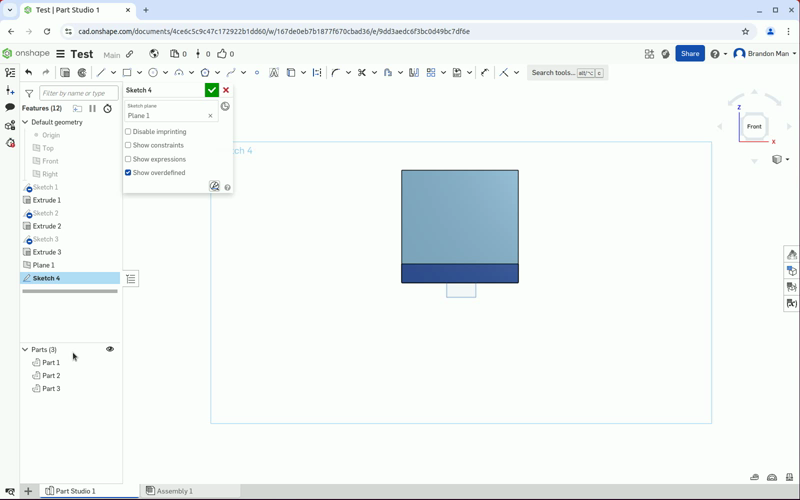
key(y)
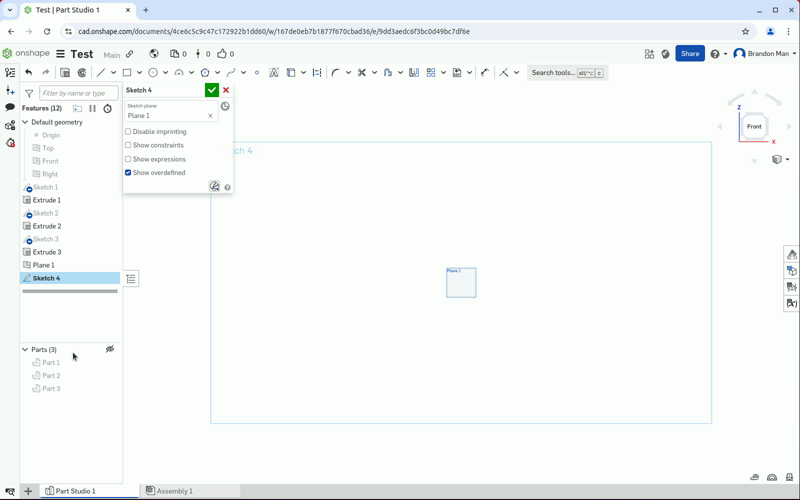
key(c)
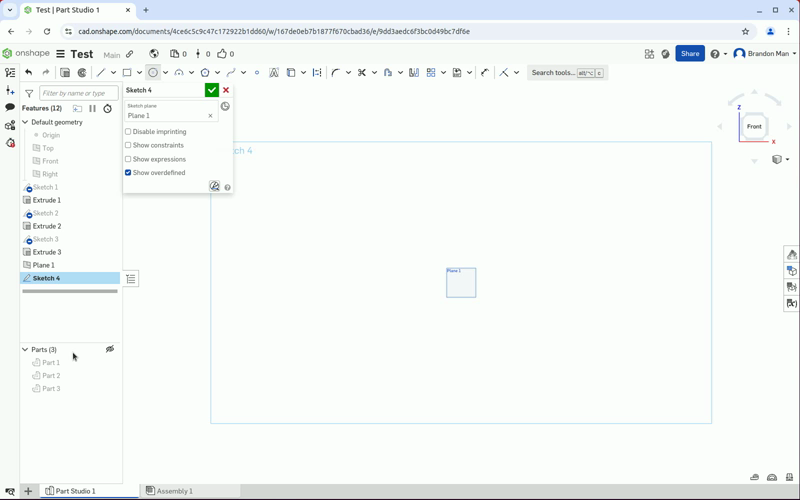
key_down(shift)
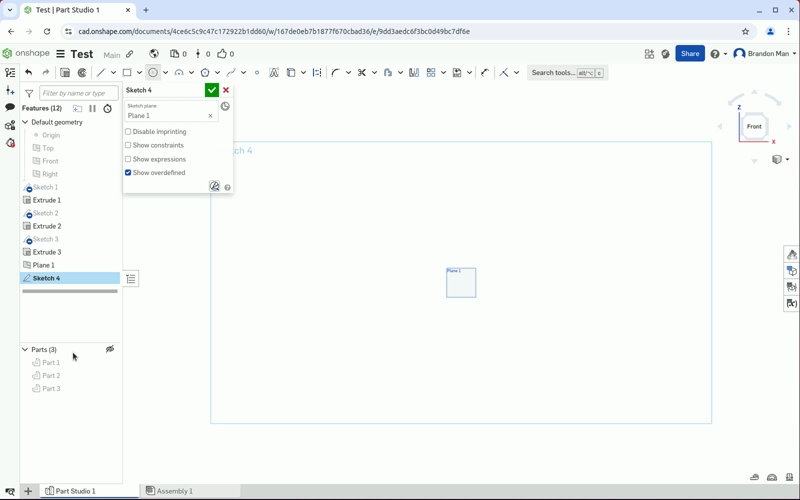
mouse_move(461, 217)
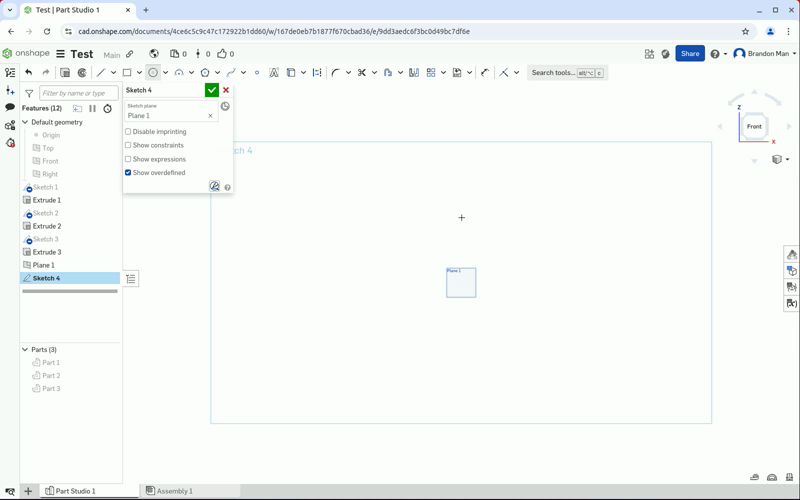
click(461, 217)
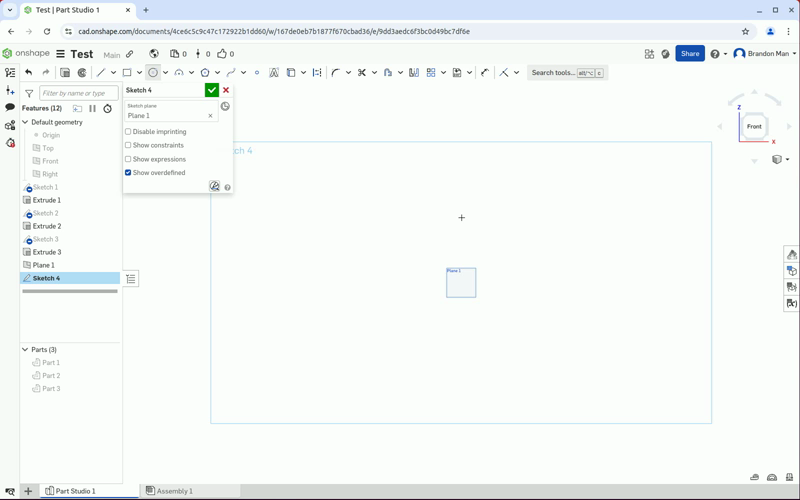
key_up(shift)
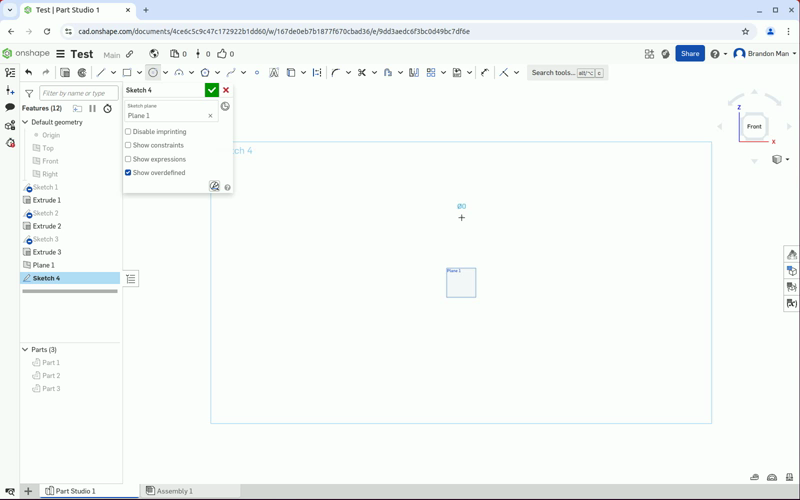
mouse_move(498, 217)
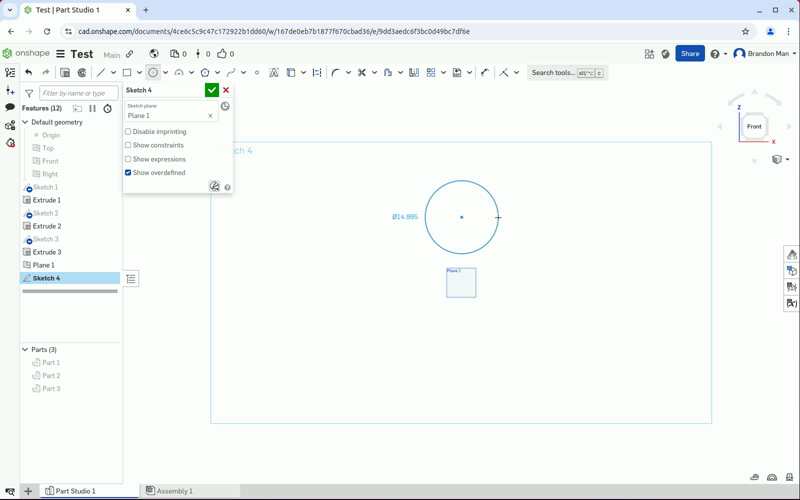
click(498, 217)
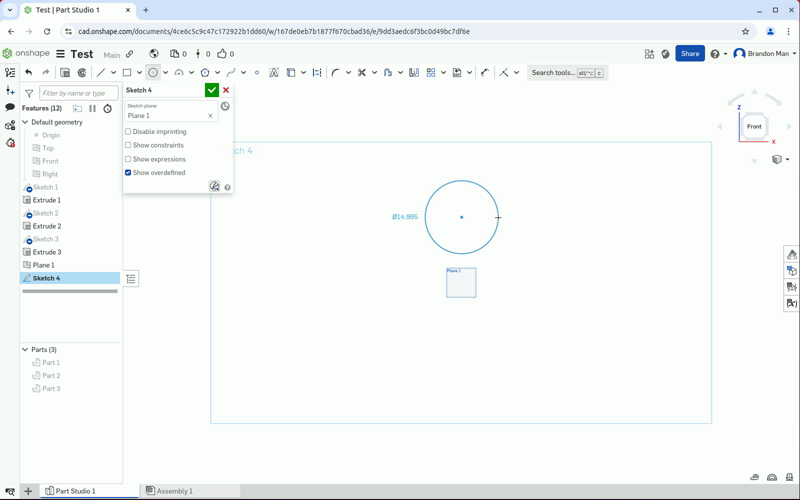
key(esc)
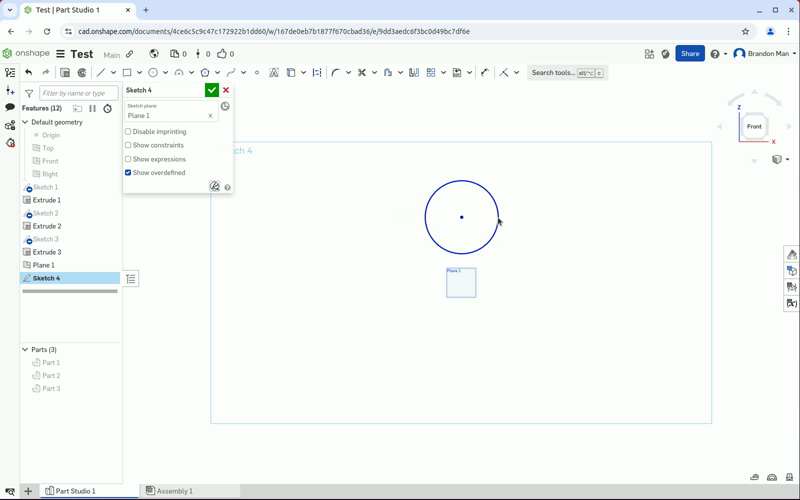
mouse_move(429, 216)
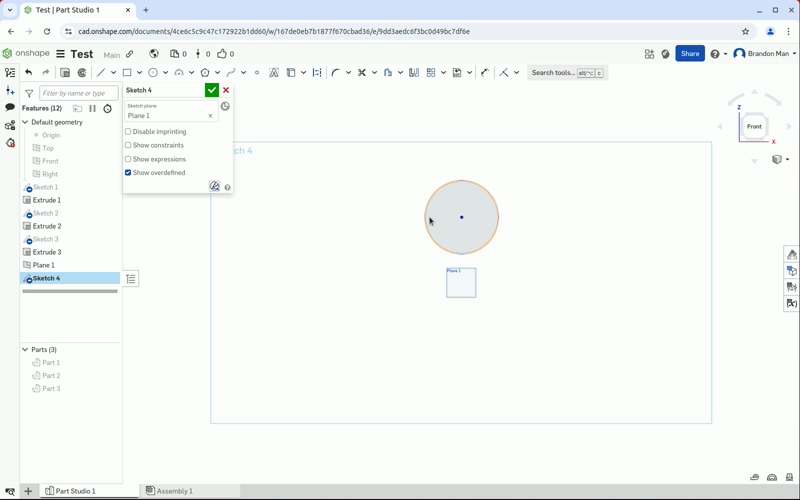
click(429, 216)
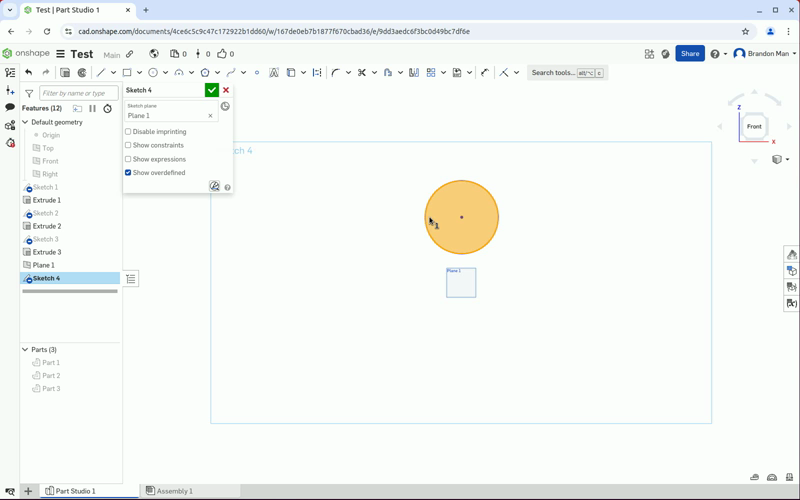
mouse_move(73, 352)
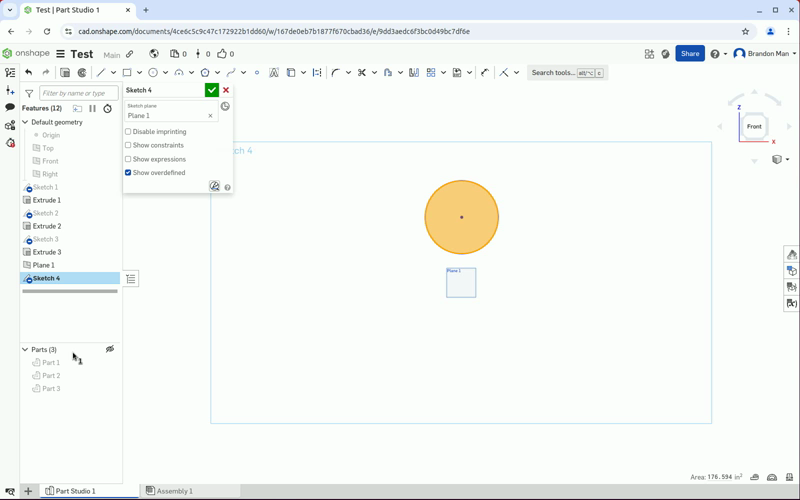
key(shift+y)
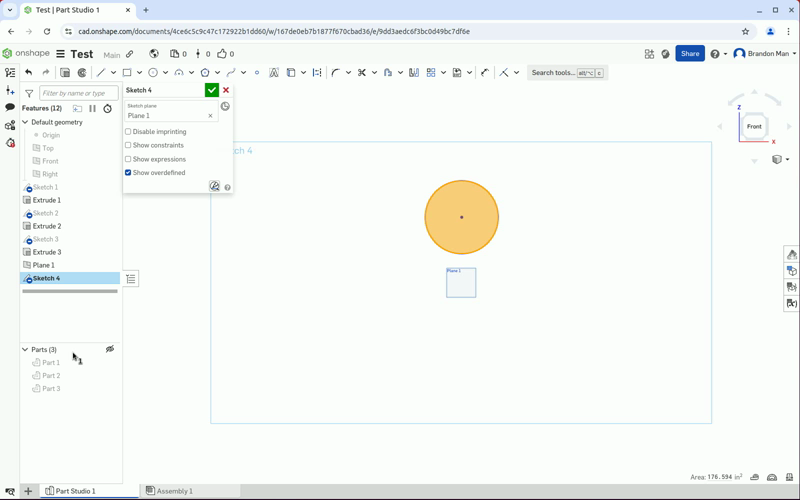
key(shift+e)
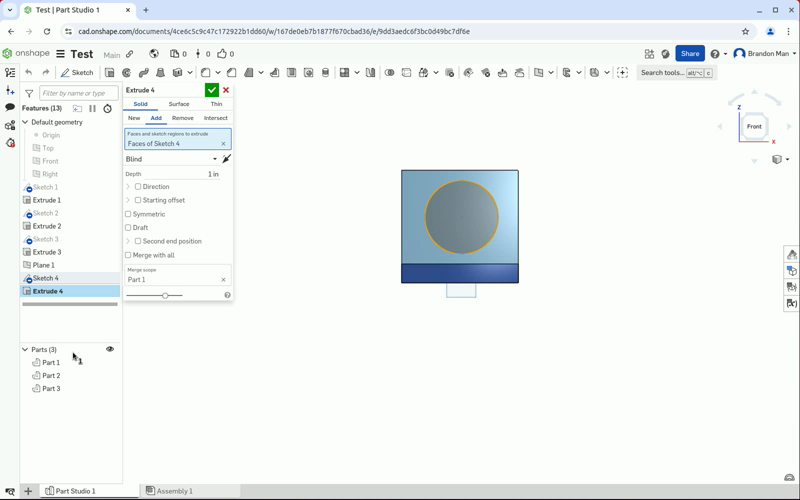
mouse_move(143, 106)
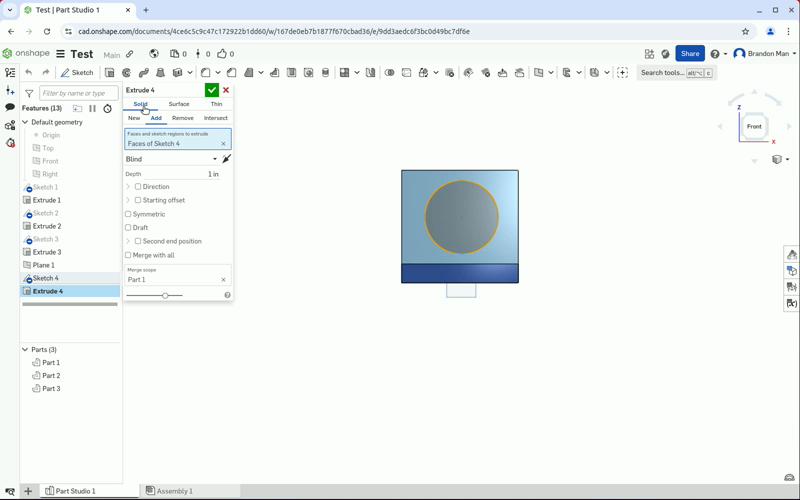
click(143, 106)
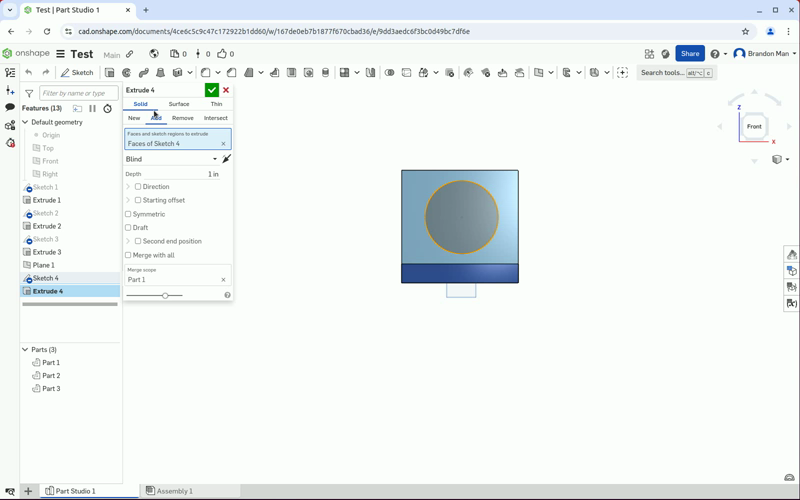
mouse_move(186, 120)
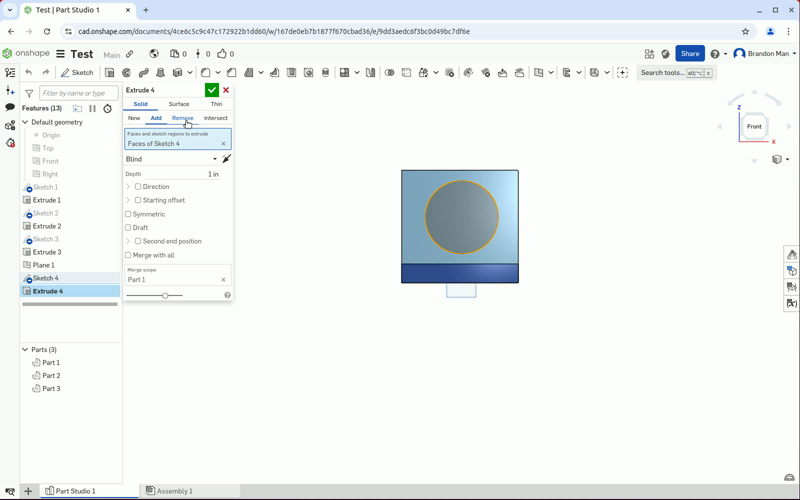
click(186, 120)
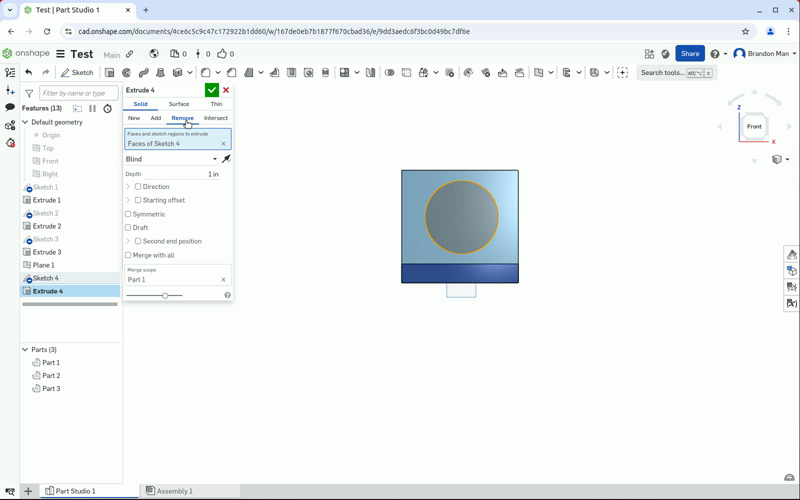
key(tab, 4)
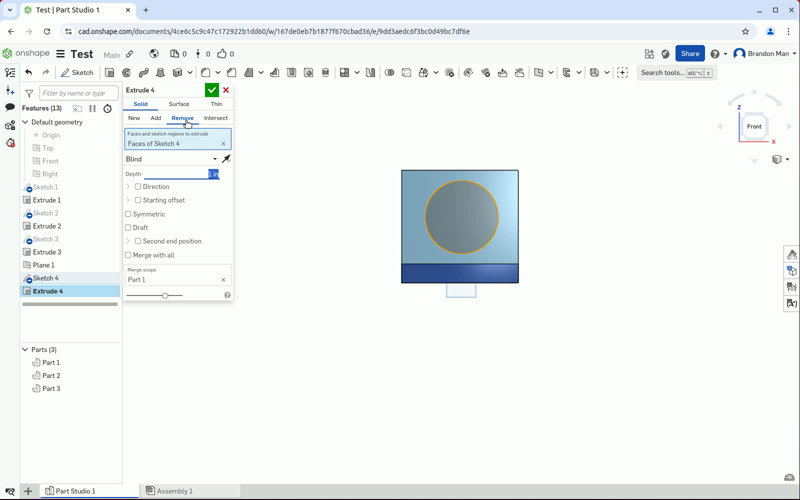
text(1.926)
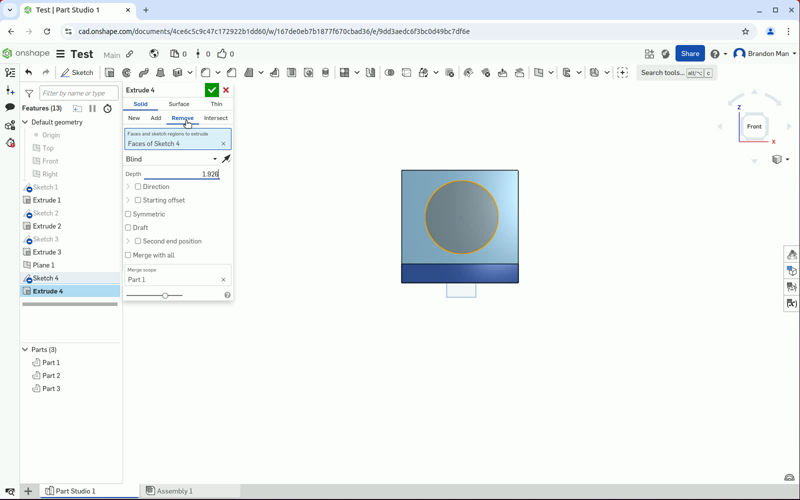
key(tab, 6)
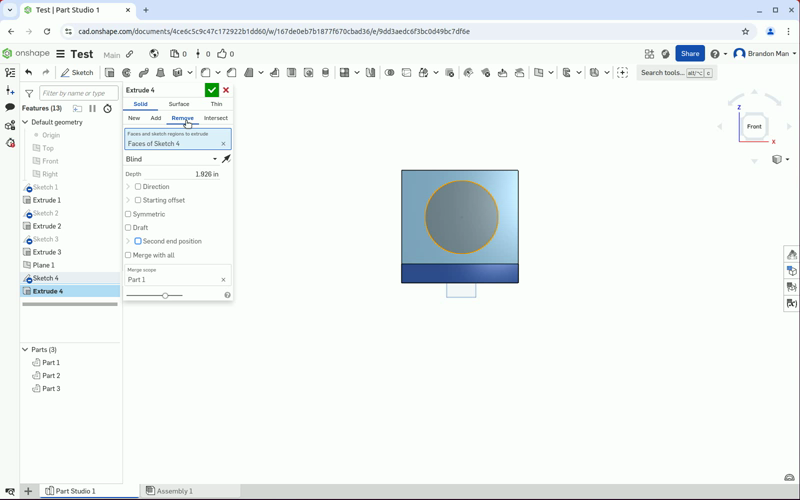
key(space)
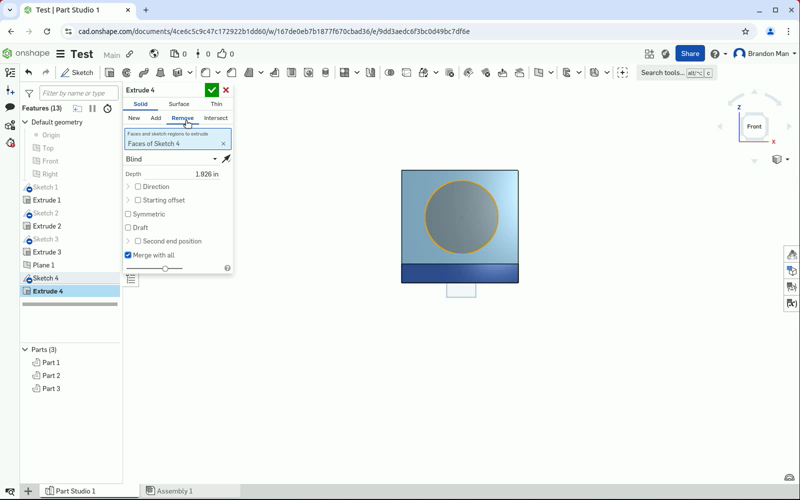
key(enter)
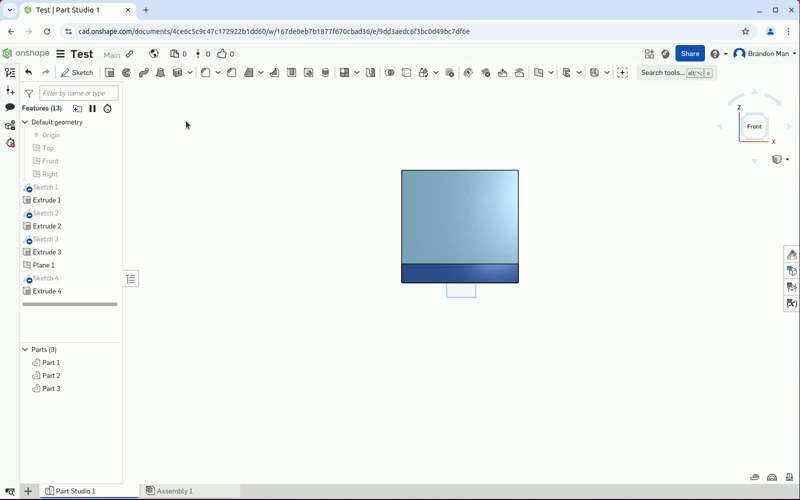
key(shift+h)
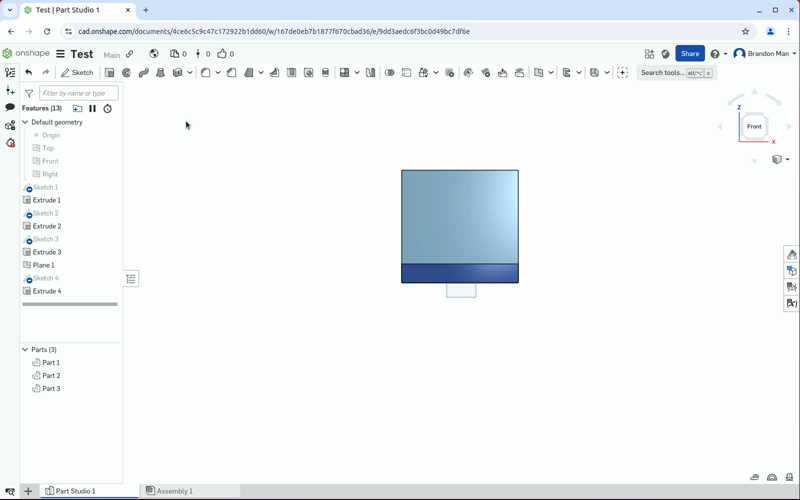
key(shift+h)
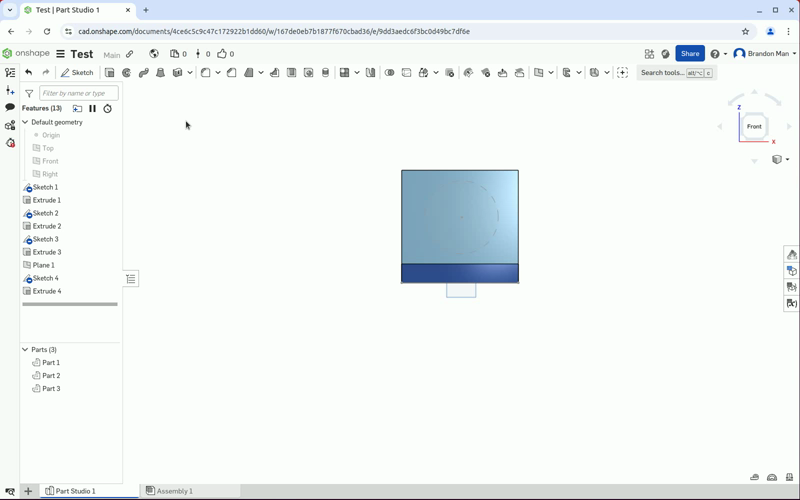
key(shift+7)
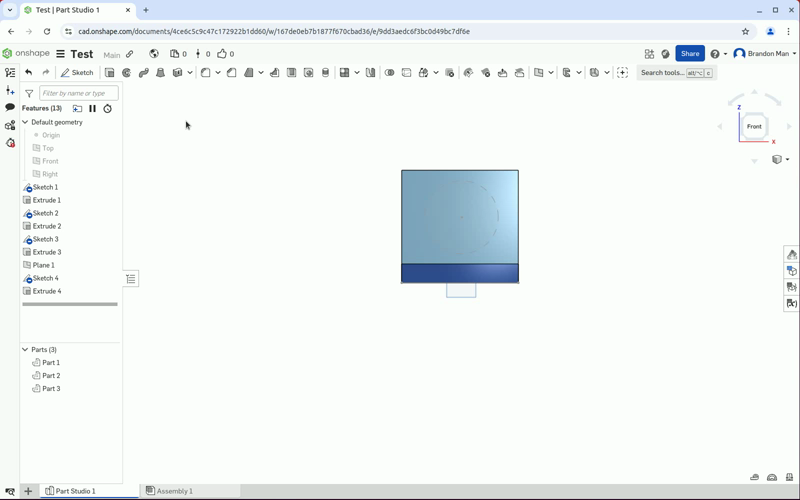
key(left, 2)
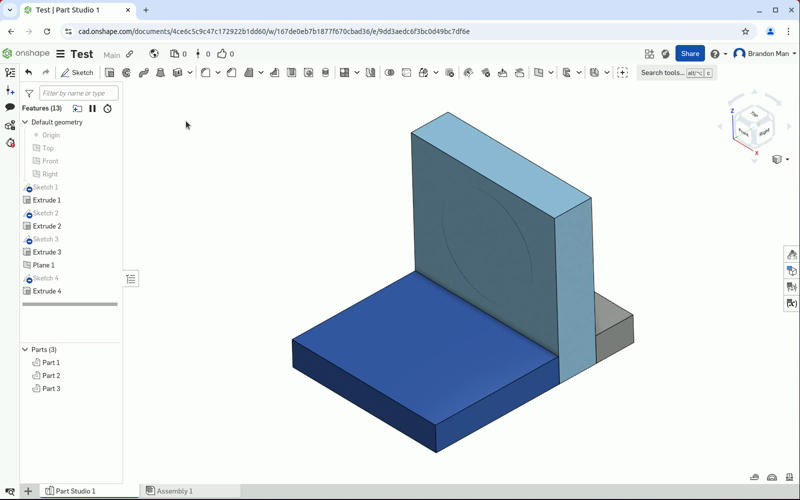
key(down, 2)
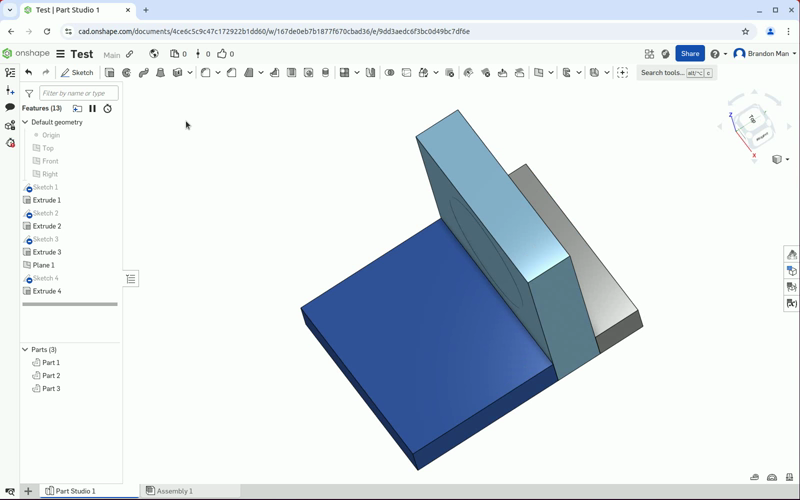
key(up, 2)
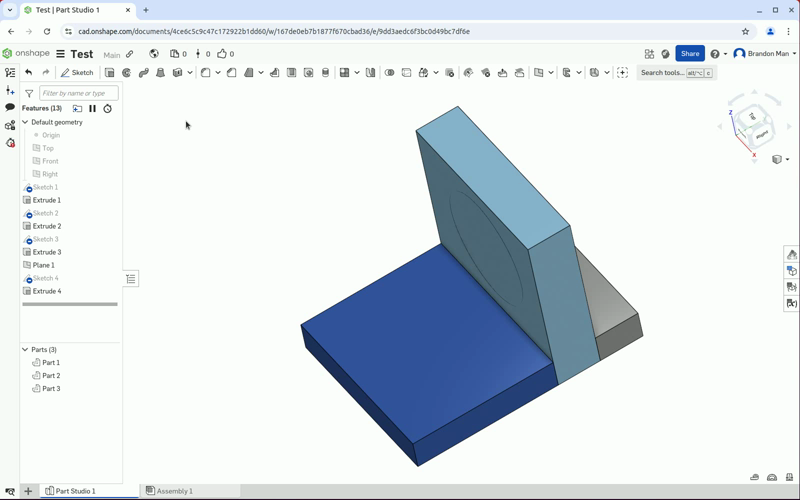
key(right, 2)
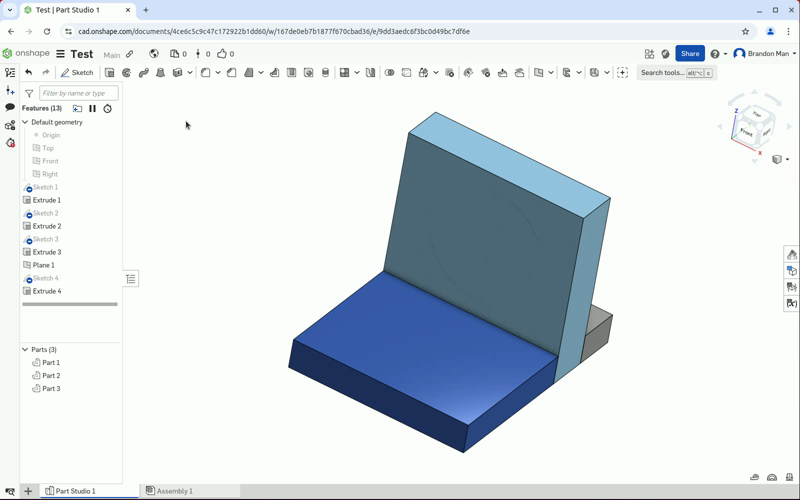
mouse_move(73, 189)
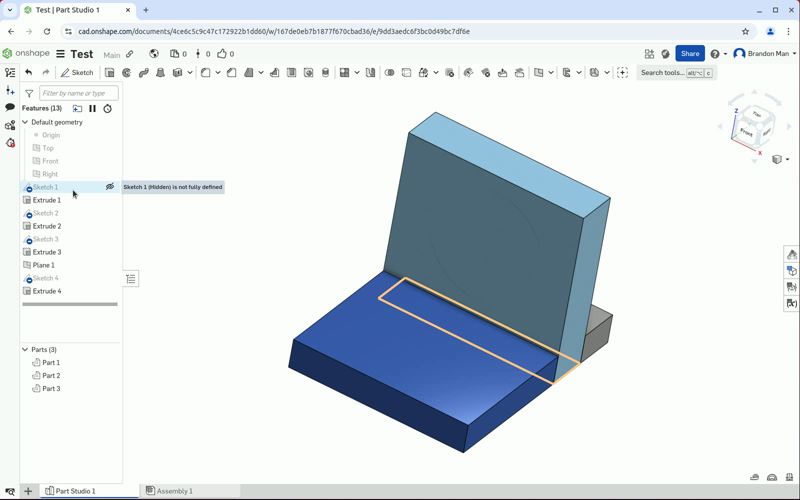
click(73, 189)